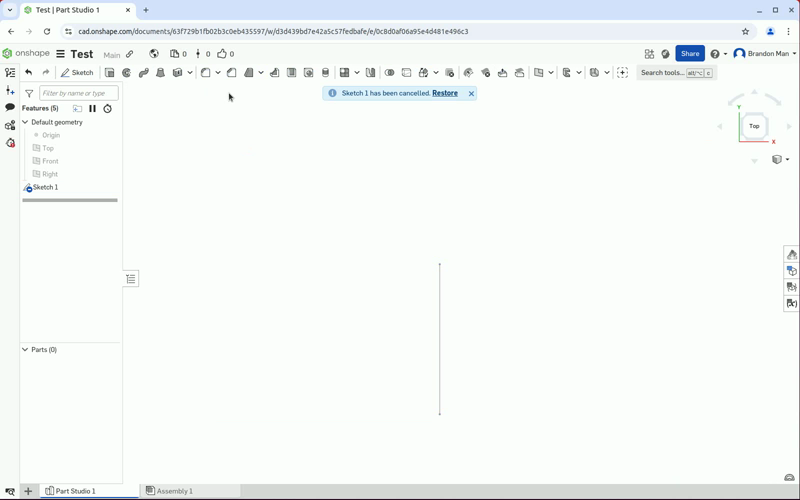
key(shift+h)
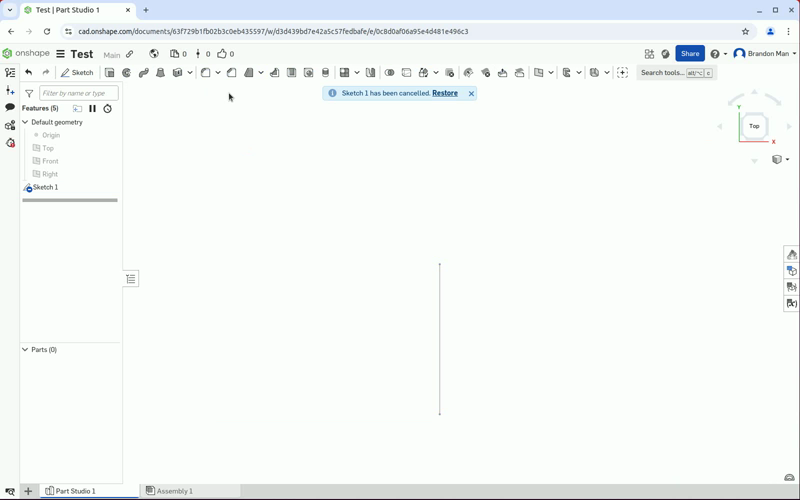
key(shift+s)
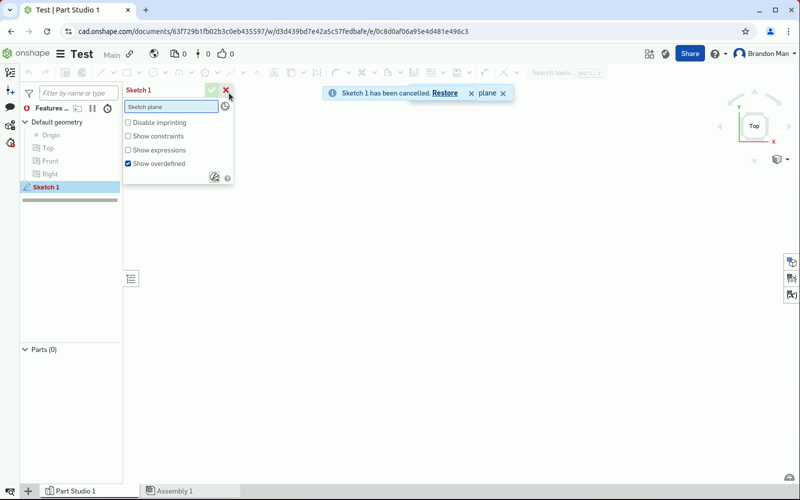
mouse_move(73, 150)
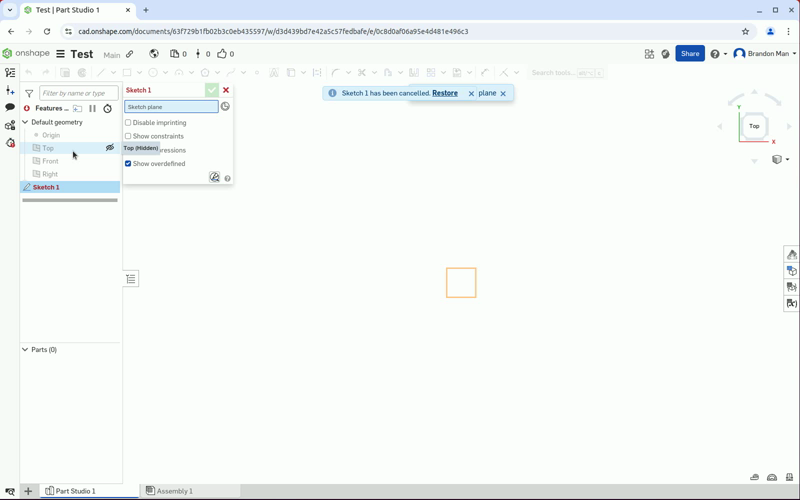
click(73, 150)
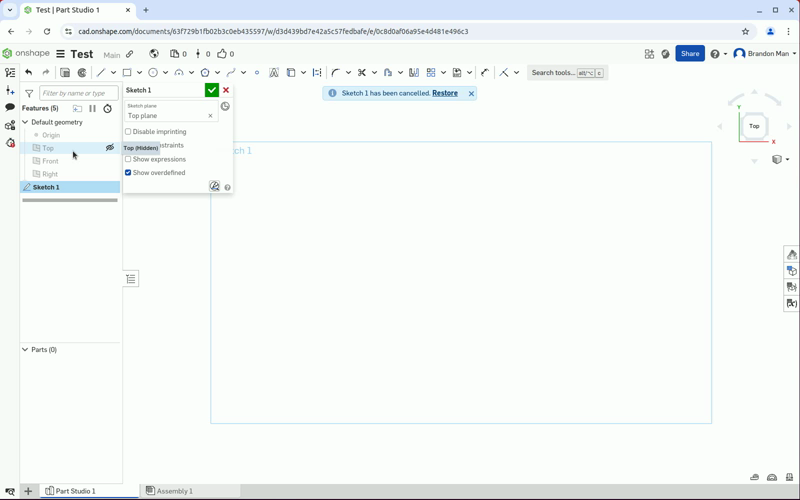
mouse_move(73, 352)
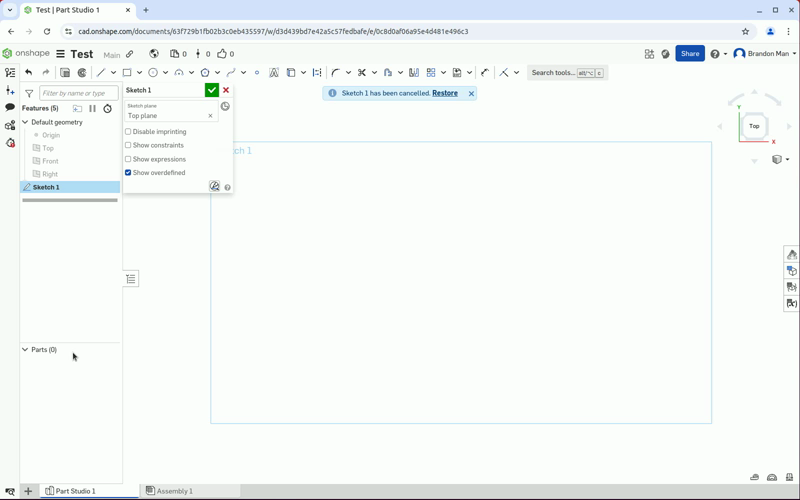
key(y)
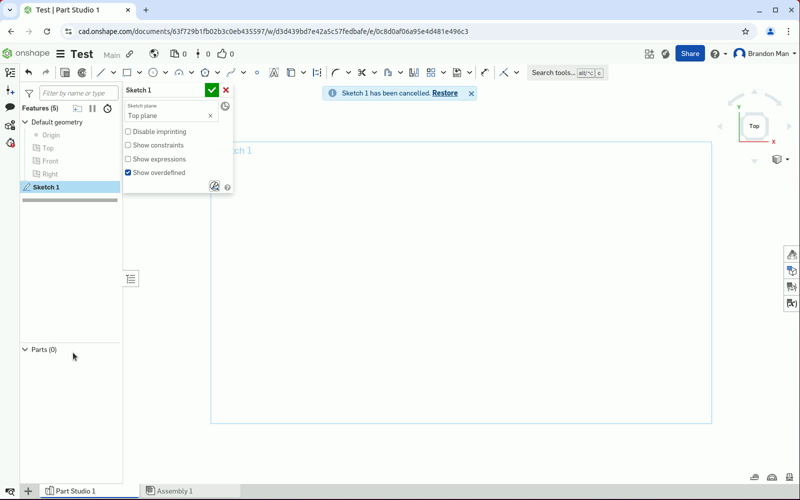
key(l)
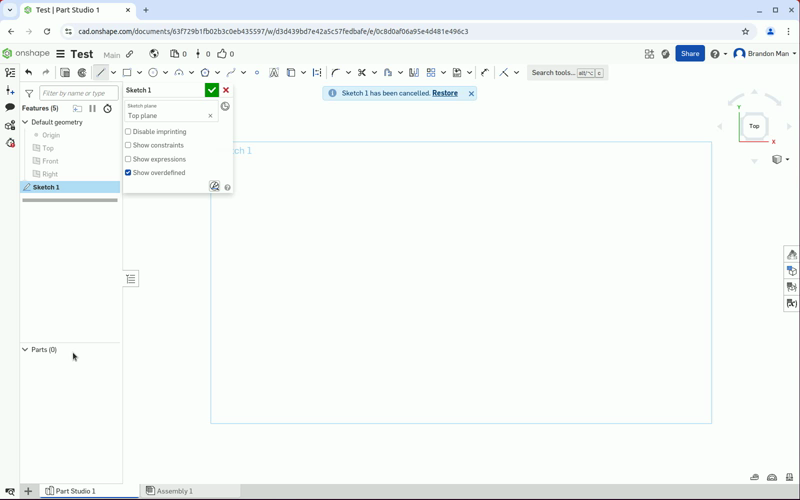
key_down(shift)
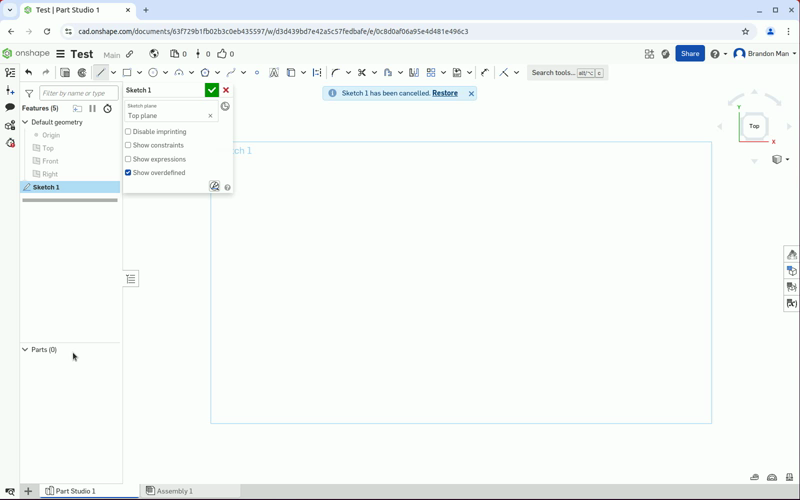
mouse_move(380, 322)
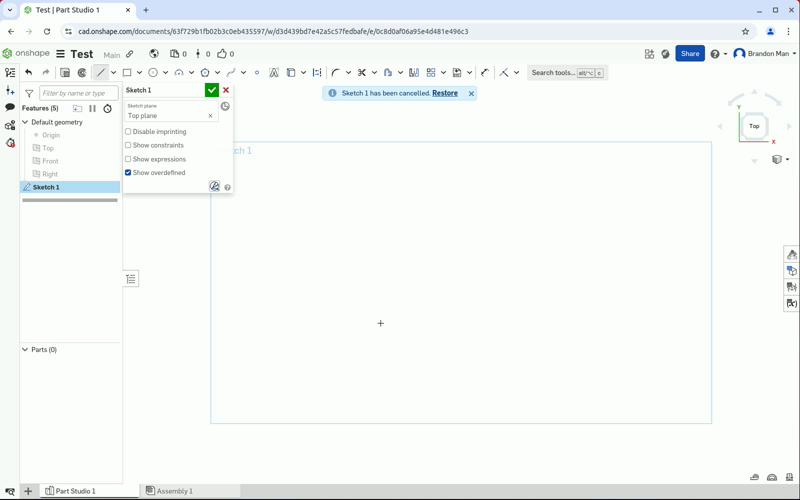
click(380, 322)
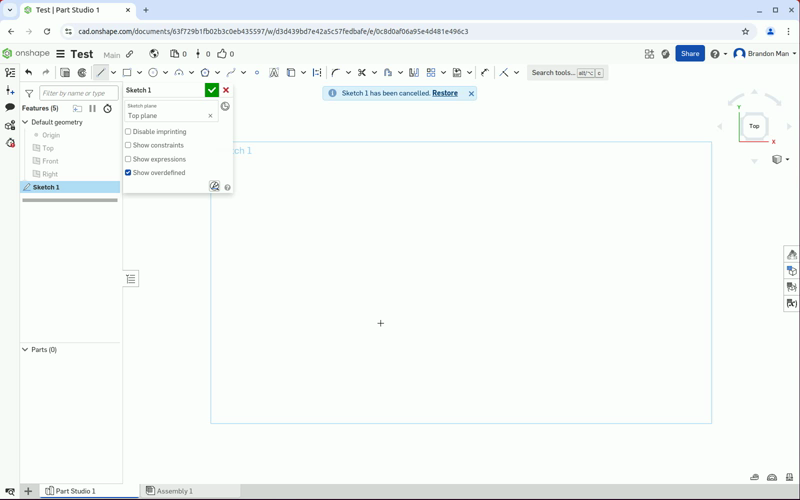
key_up(shift)
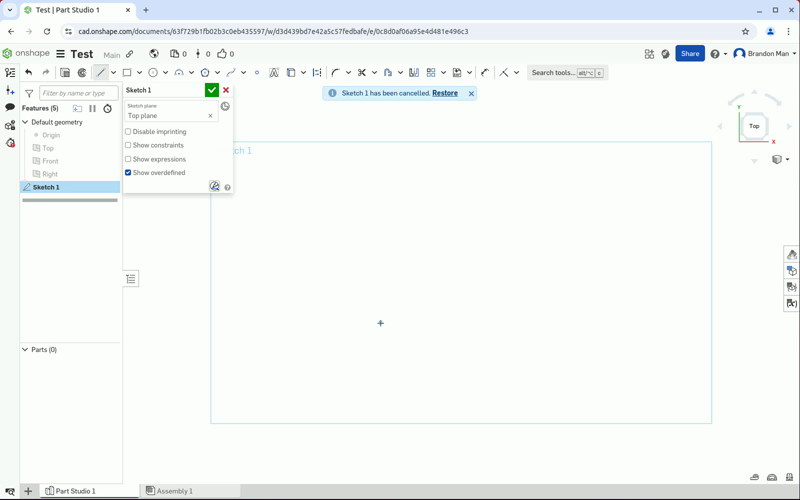
key_down(shift)
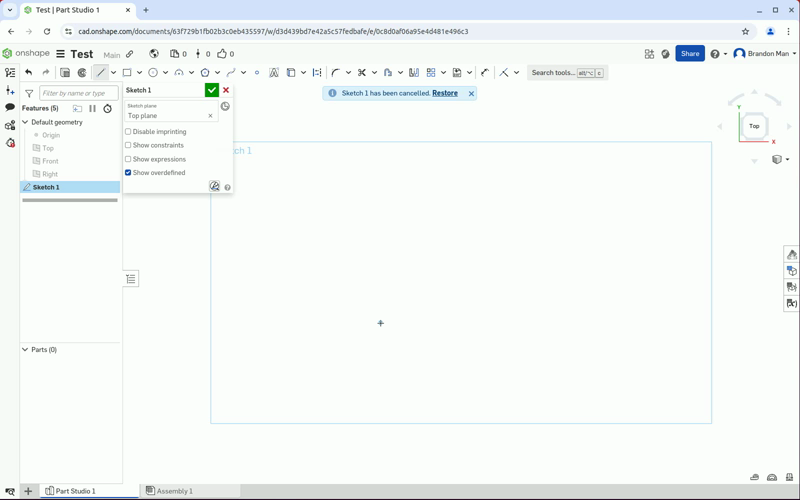
mouse_move(410, 322)
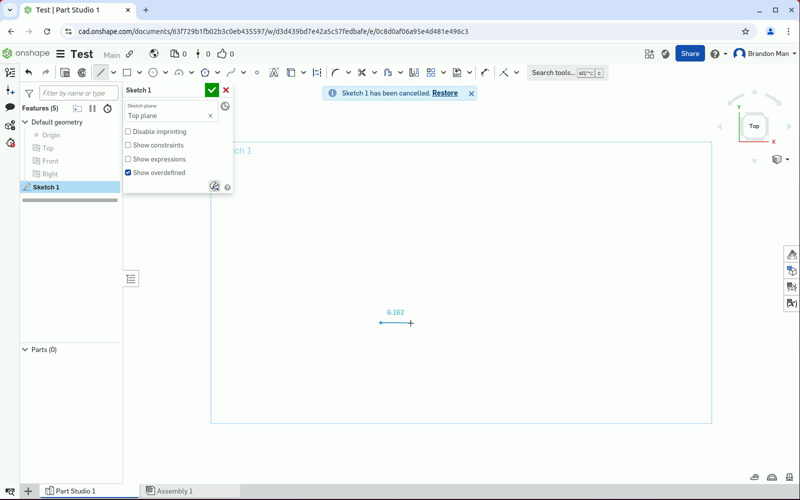
mouse_move(408, 322)
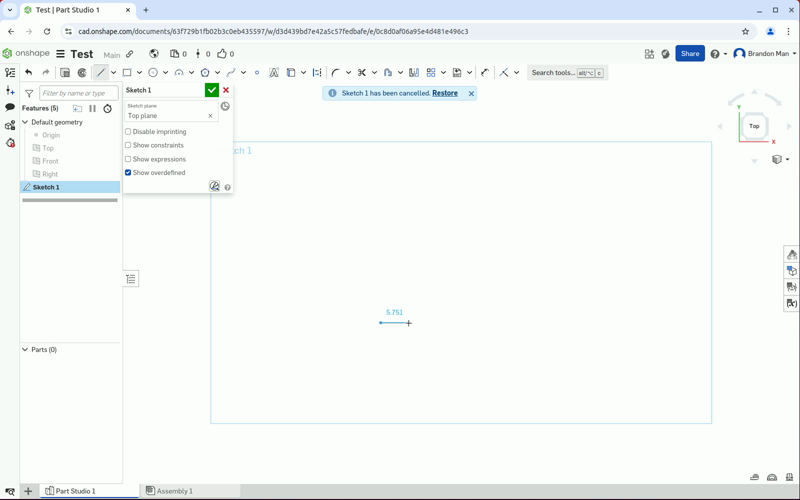
click(408, 322)
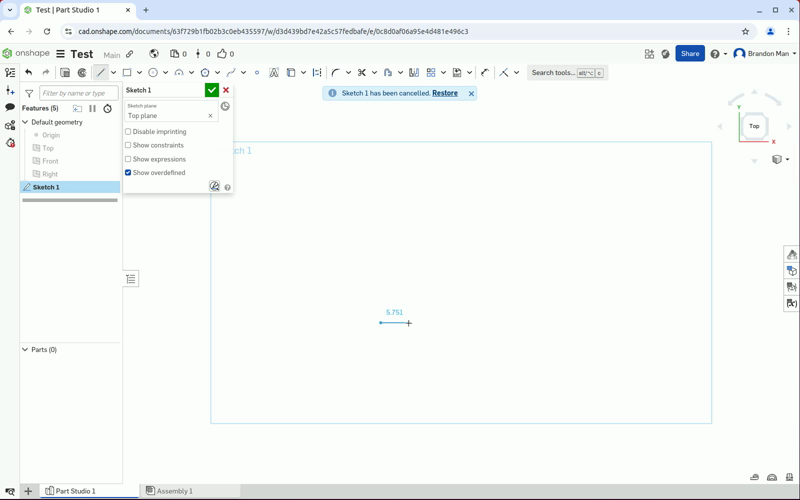
key_up(shift)
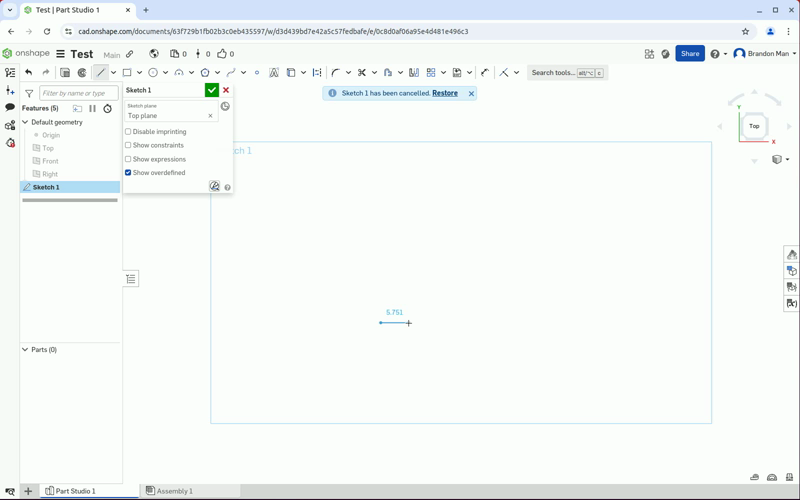
key_down(shift)
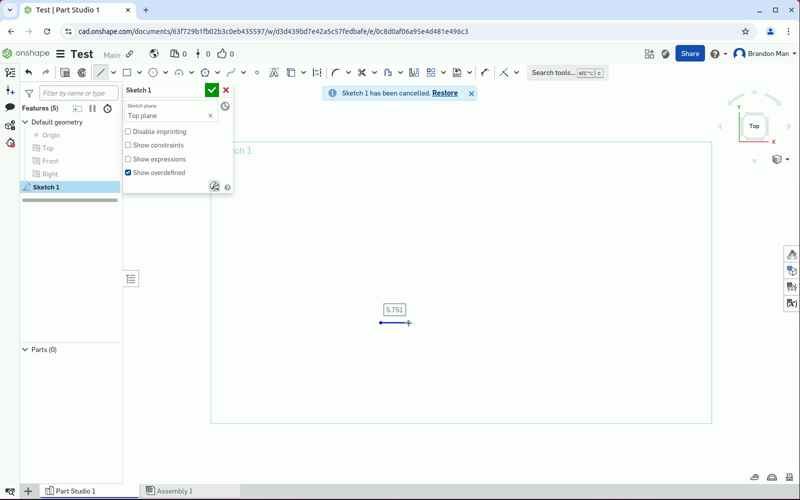
mouse_move(438, 322)
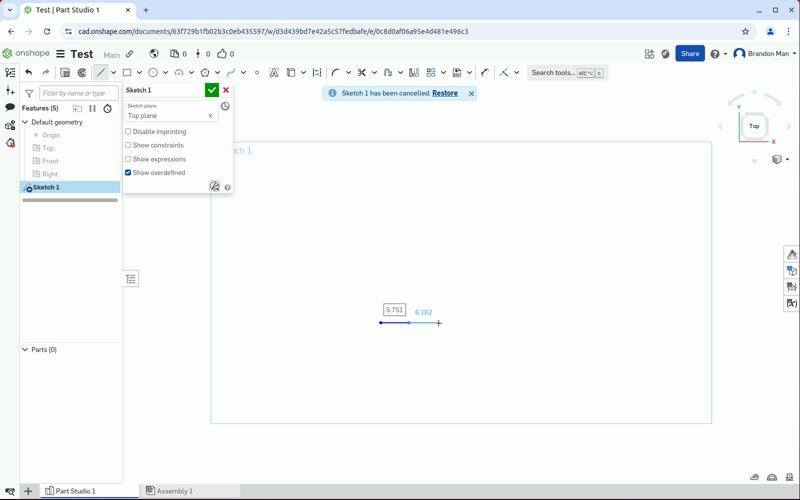
mouse_move(408, 326)
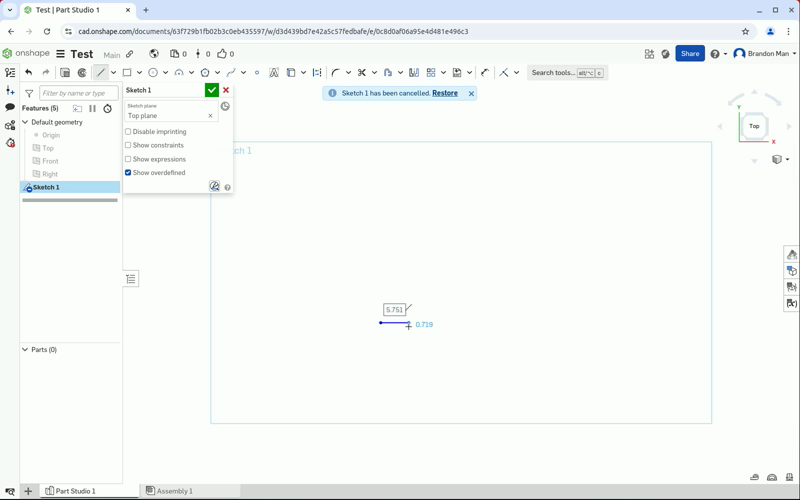
scroll(6)
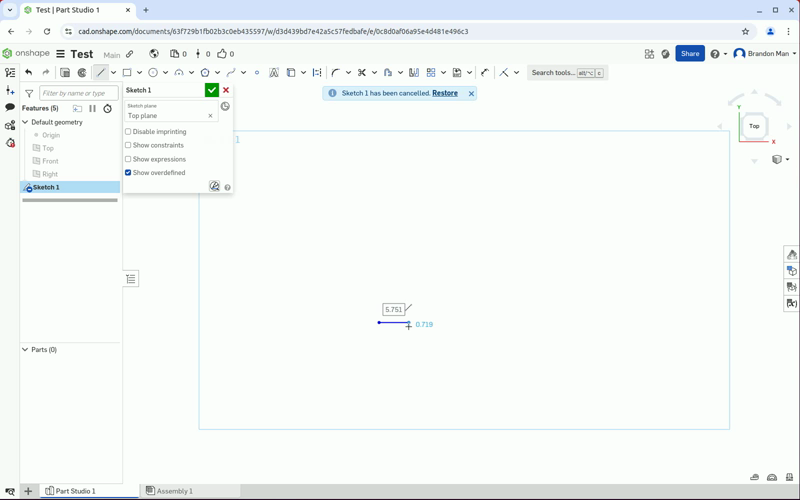
scroll(6)
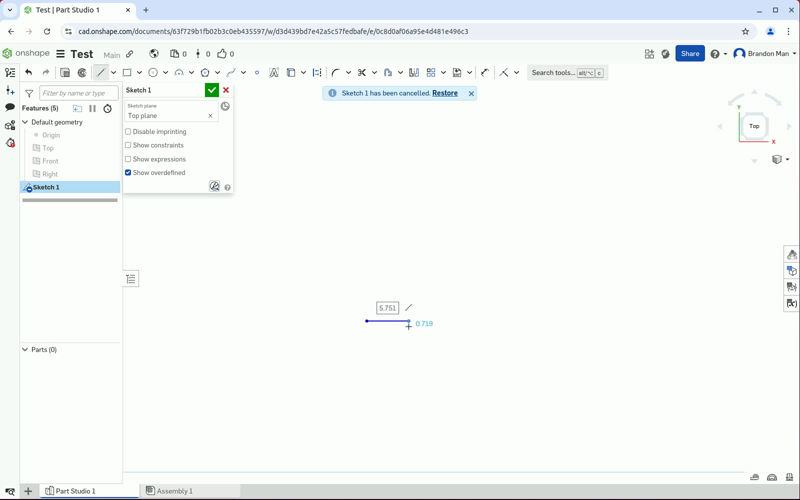
scroll(6)
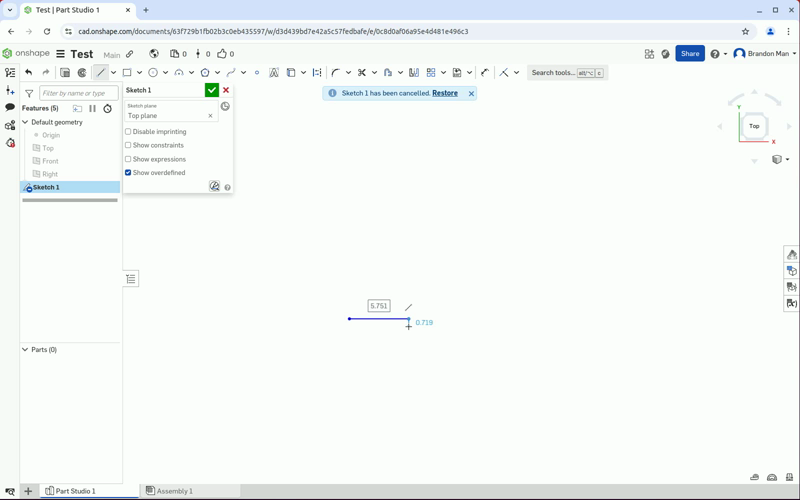
scroll(6)
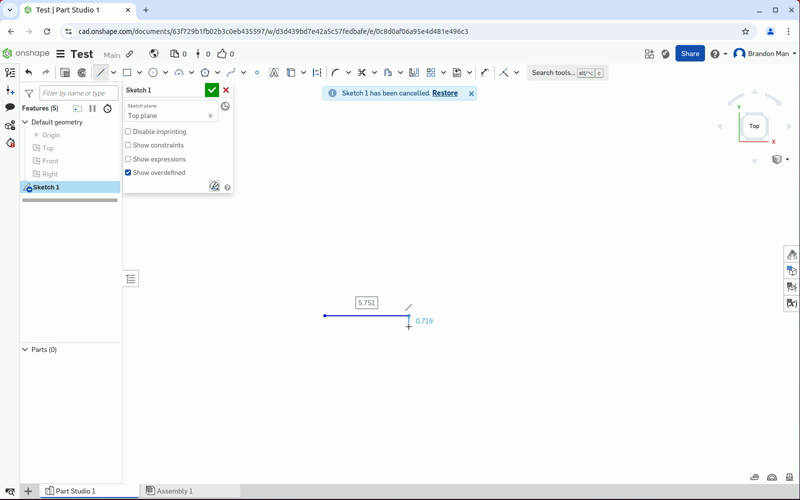
scroll(6)
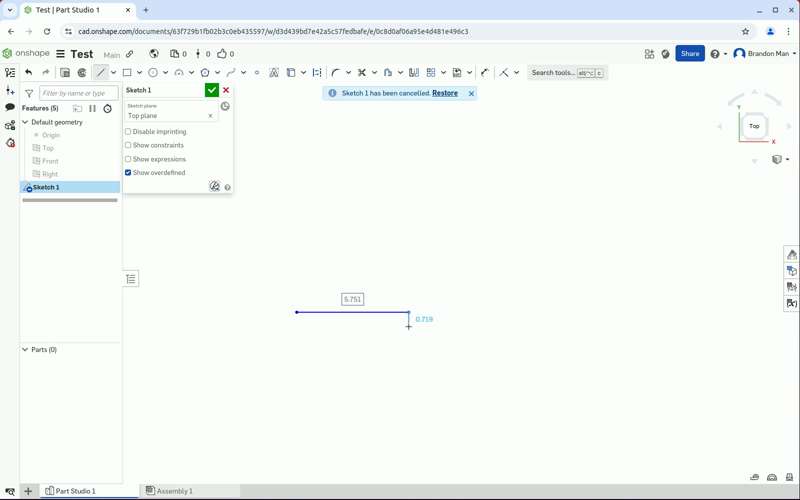
scroll(6)
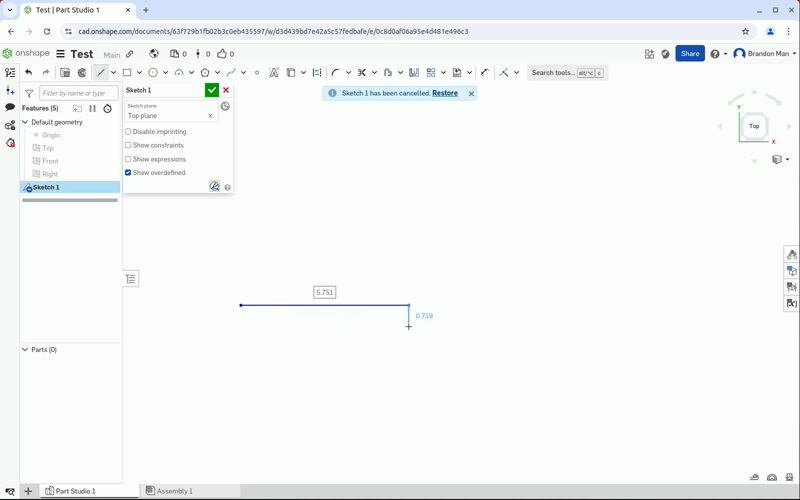
scroll(6)
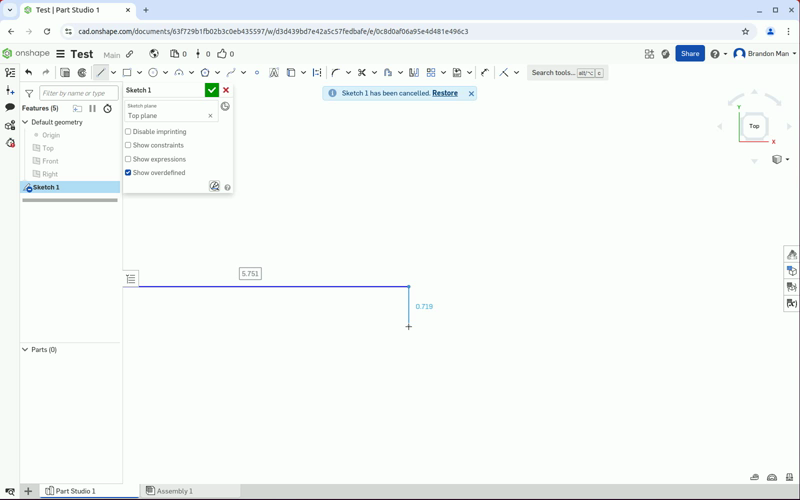
click(408, 326)
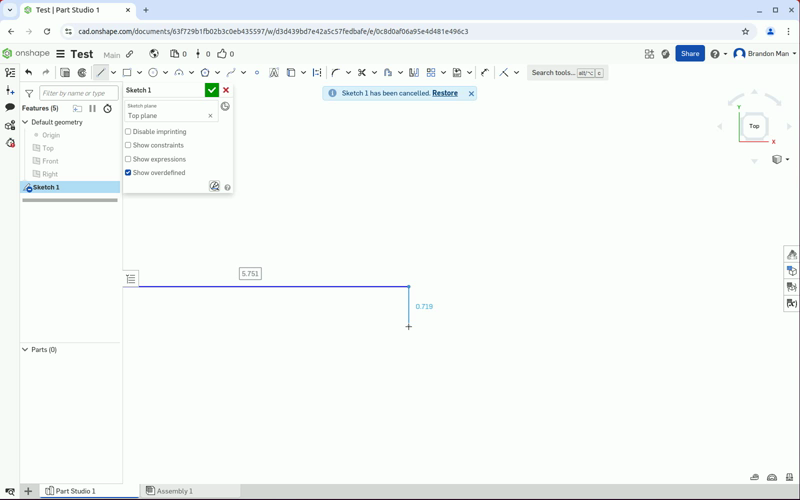
scroll(-6)
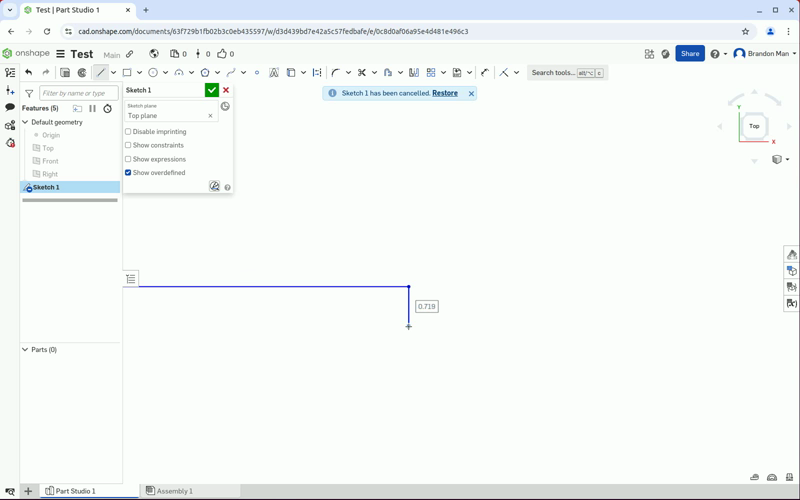
scroll(-6)
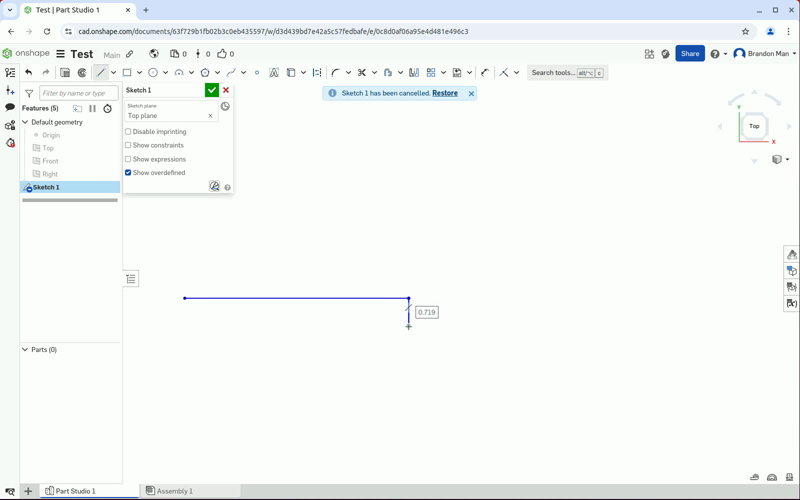
scroll(-6)
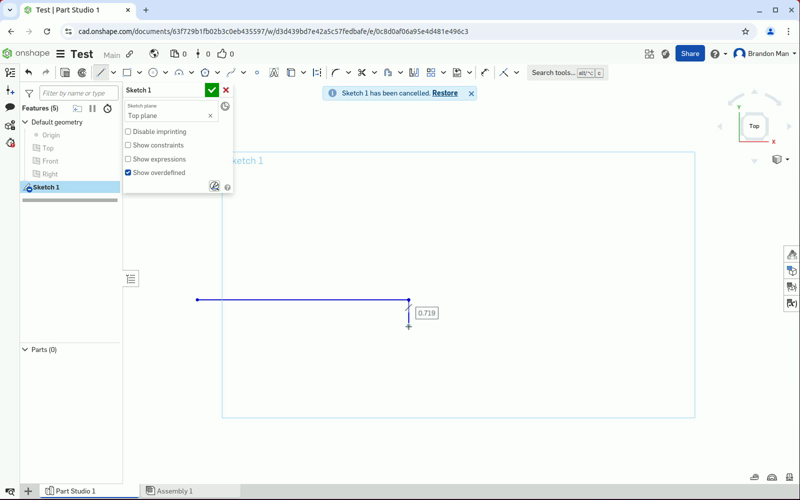
scroll(-6)
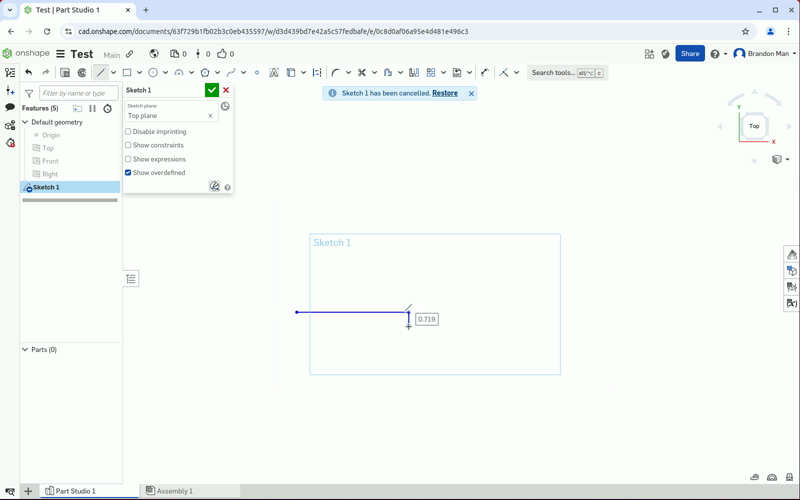
scroll(-6)
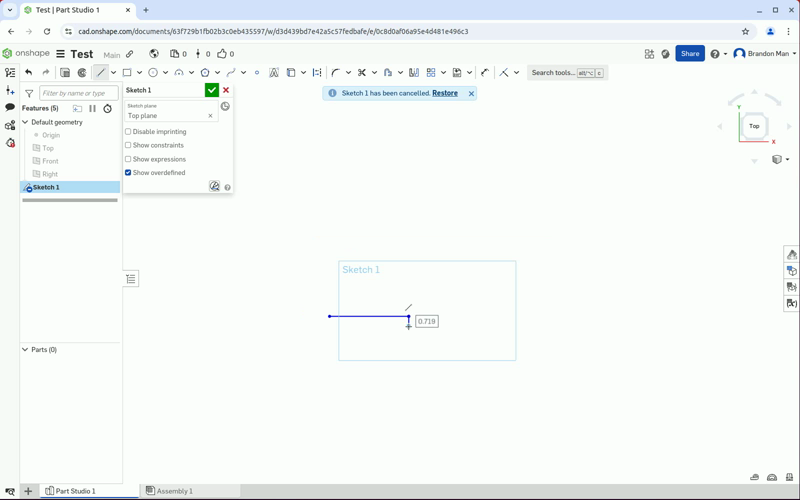
scroll(-6)
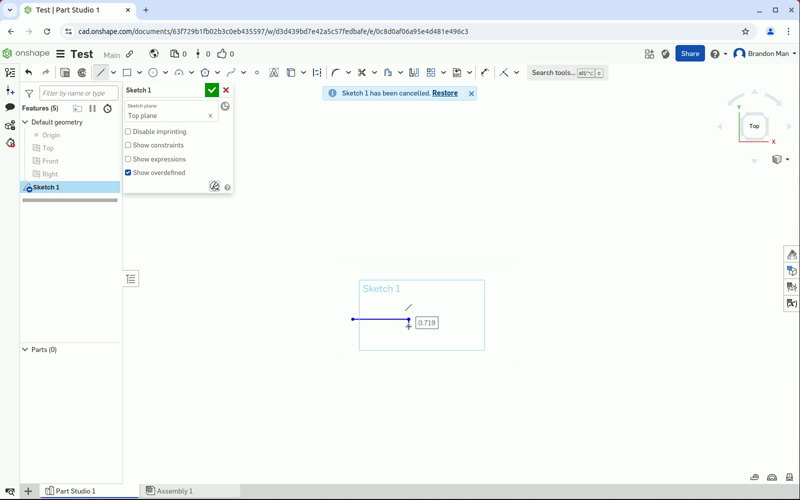
scroll(-6)
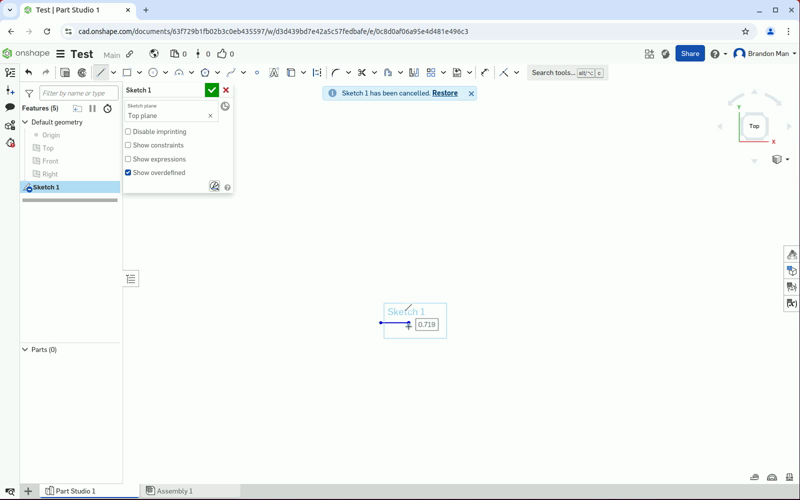
key_up(shift)
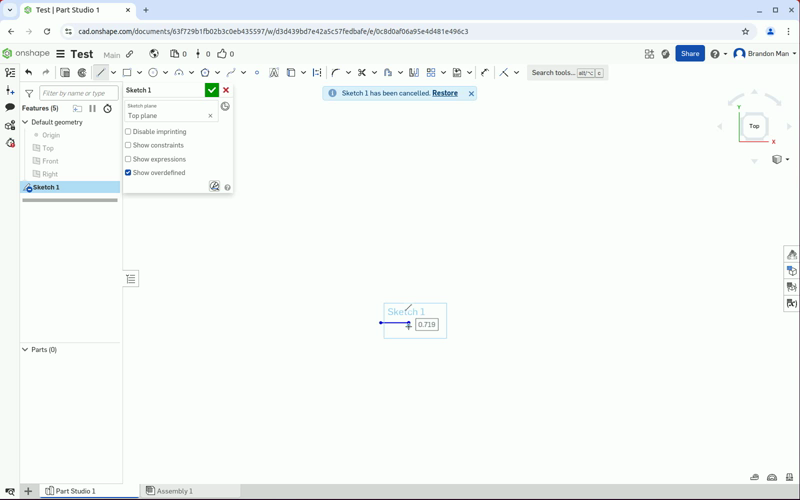
key_down(shift)
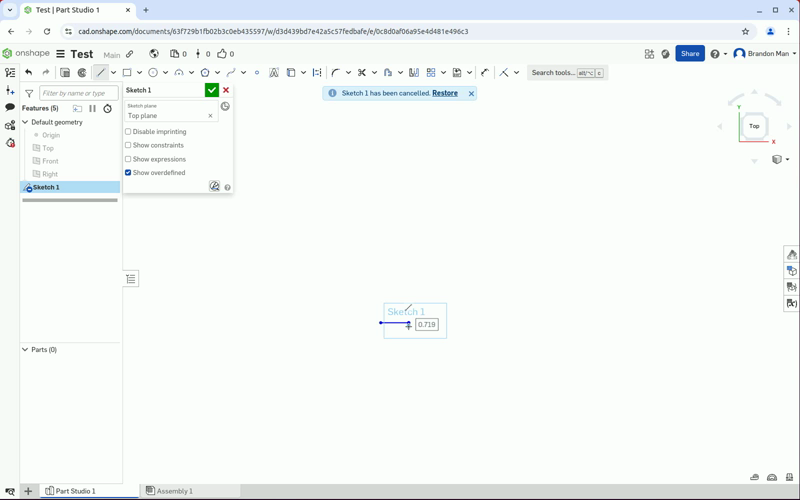
mouse_move(556, 326)
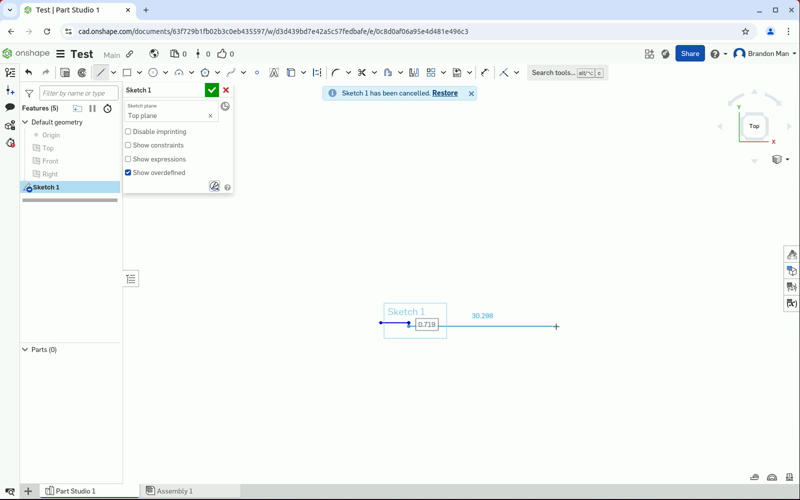
click(556, 326)
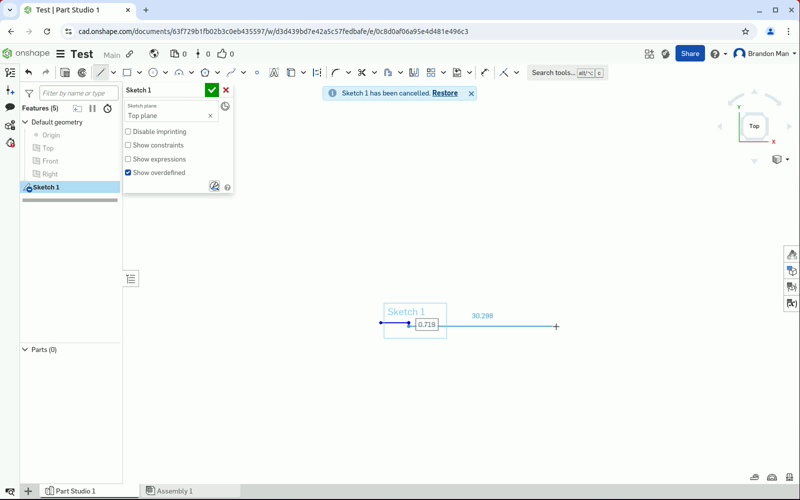
key_up(shift)
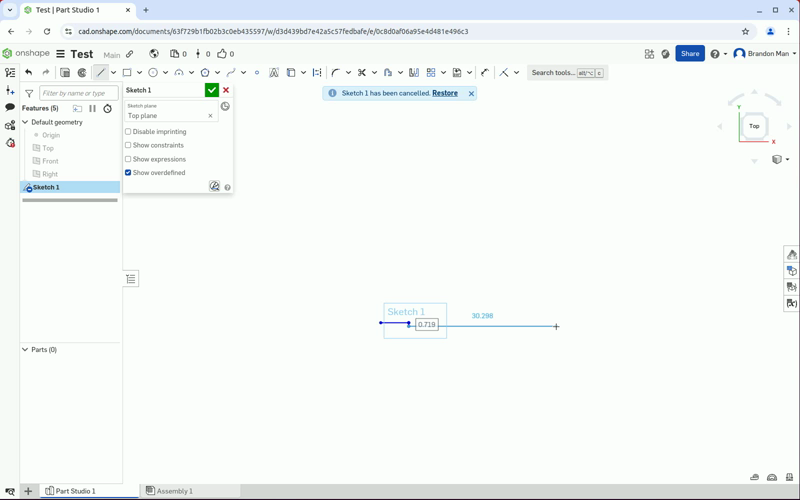
key_down(shift)
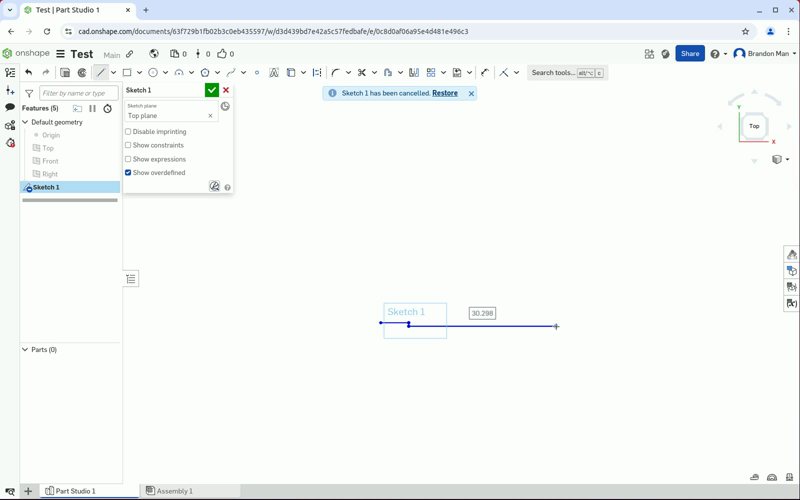
mouse_move(556, 245)
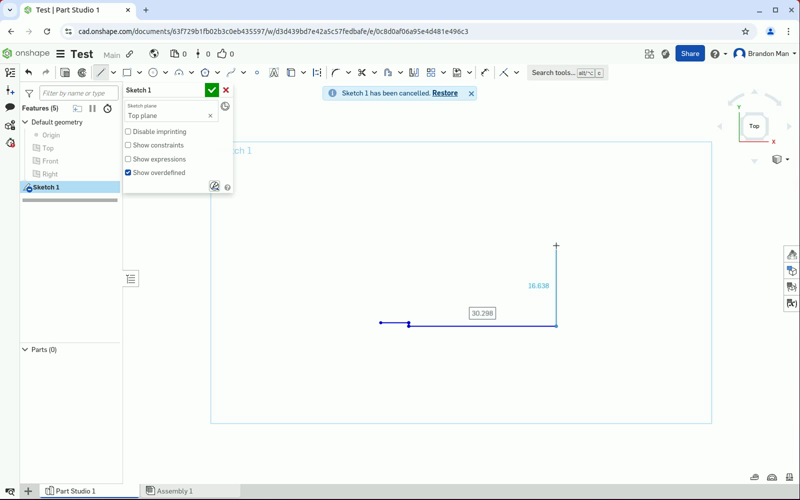
click(556, 245)
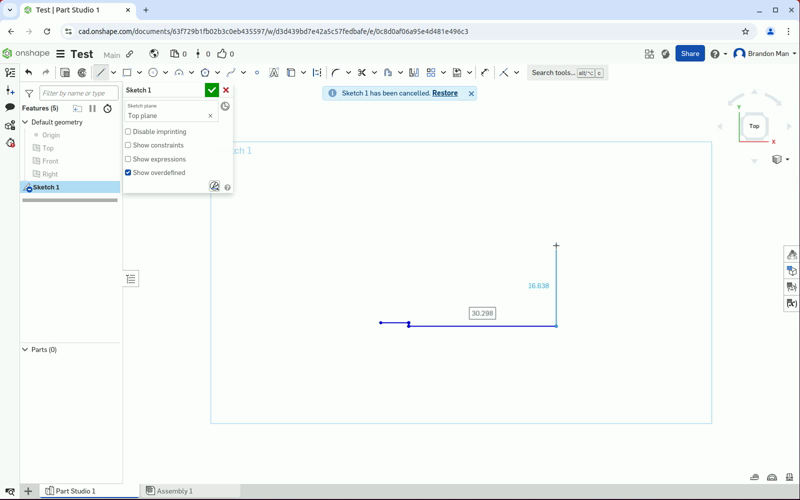
key_up(shift)
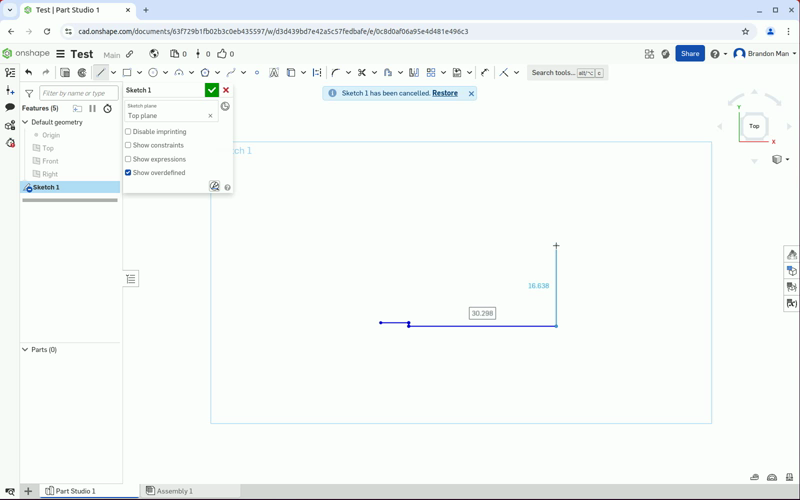
key_down(shift)
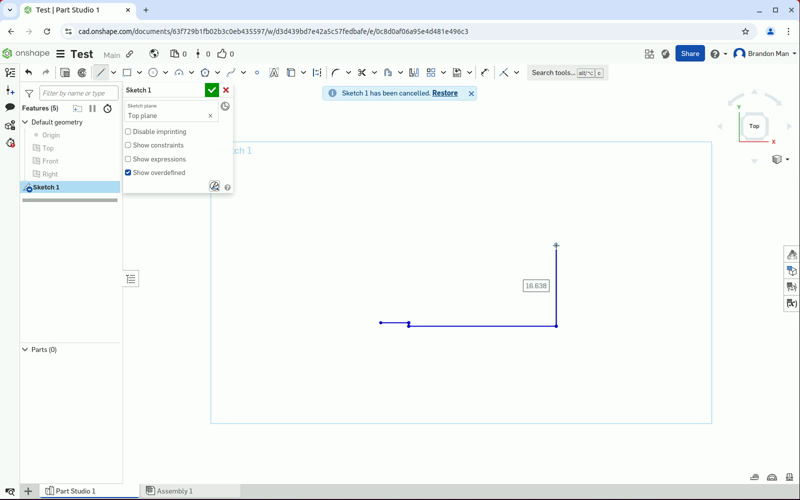
mouse_move(380, 245)
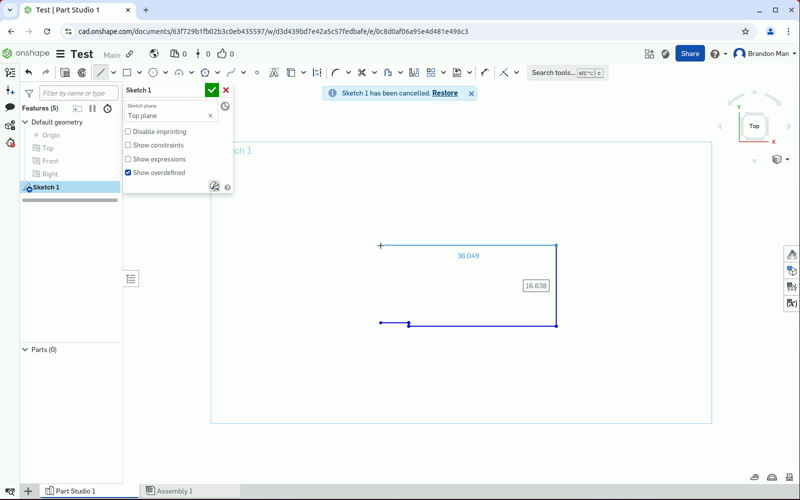
click(380, 245)
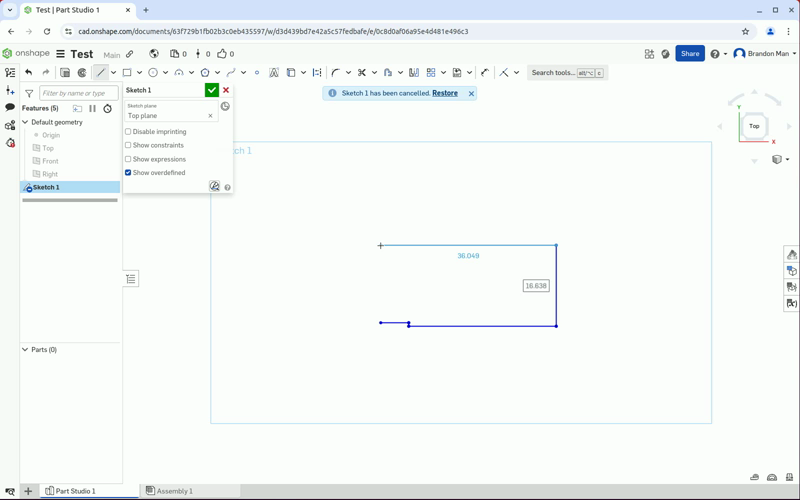
key_up(shift)
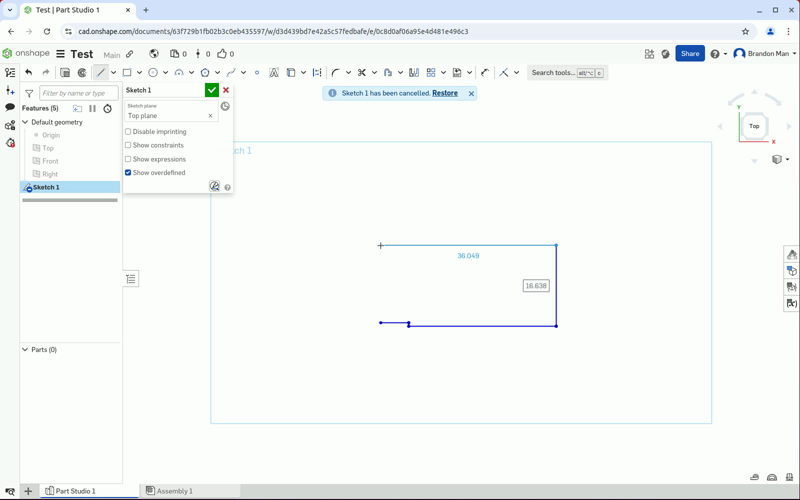
key_down(shift)
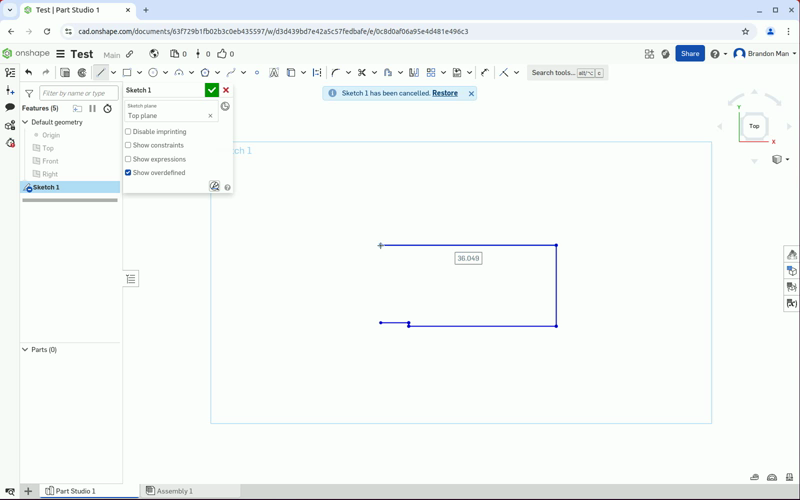
mouse_move(380, 322)
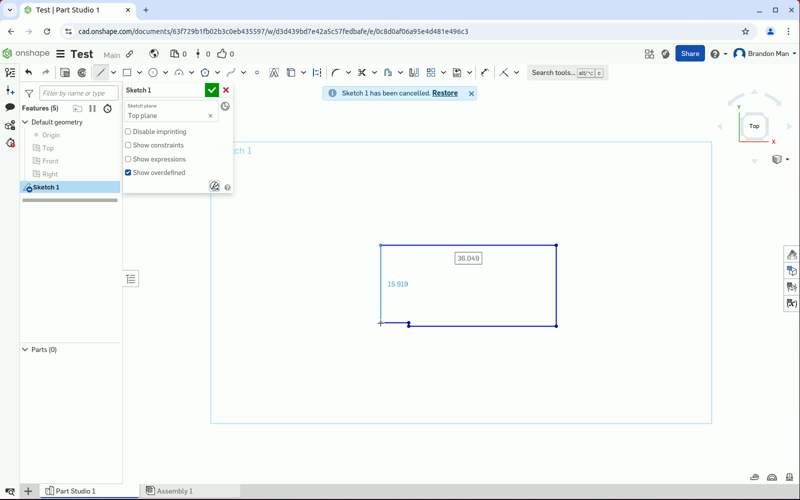
key_up(shift)
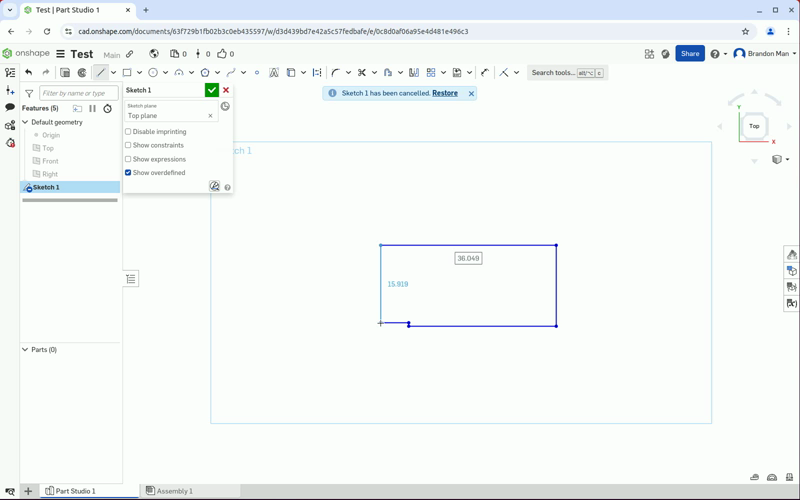
click(380, 322)
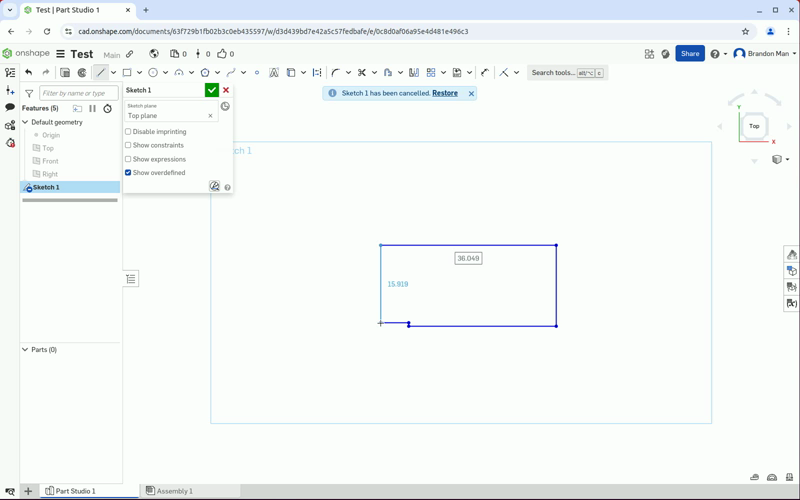
key(esc)
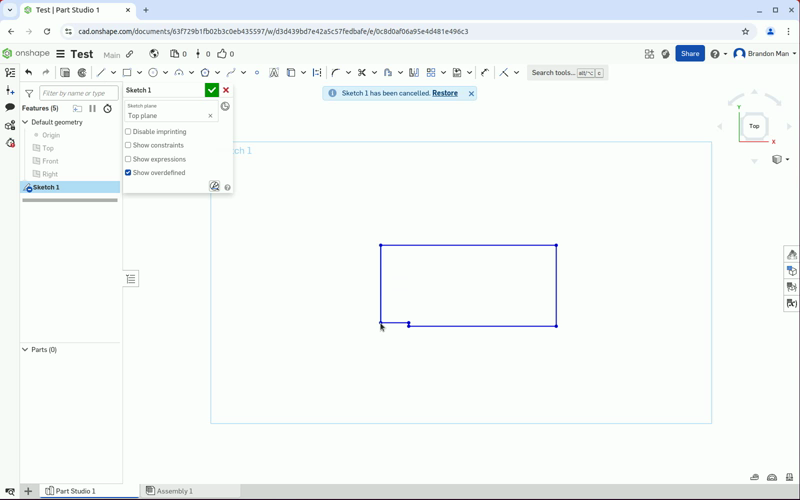
key(c)
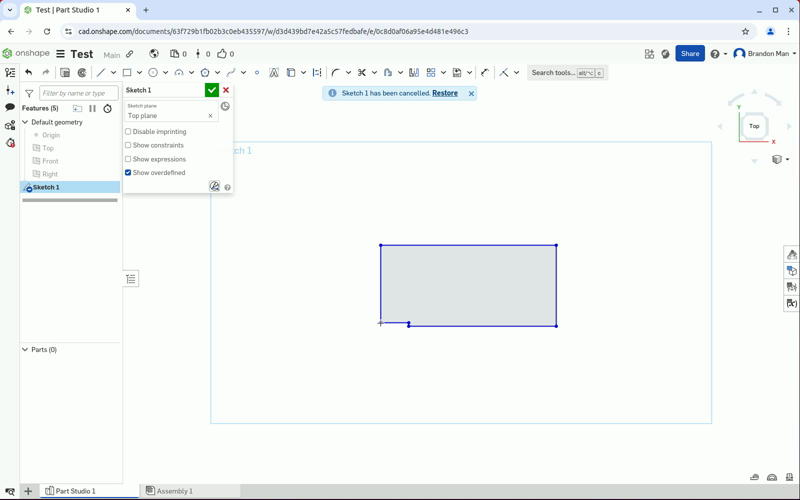
key_down(shift)
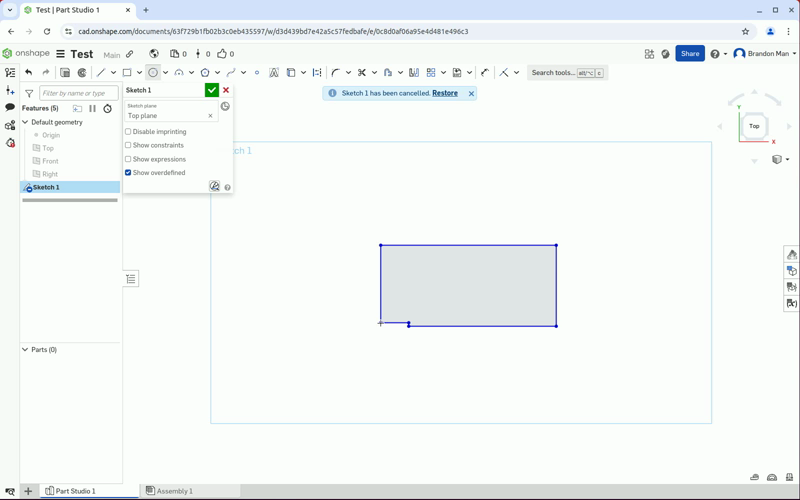
mouse_move(423, 287)
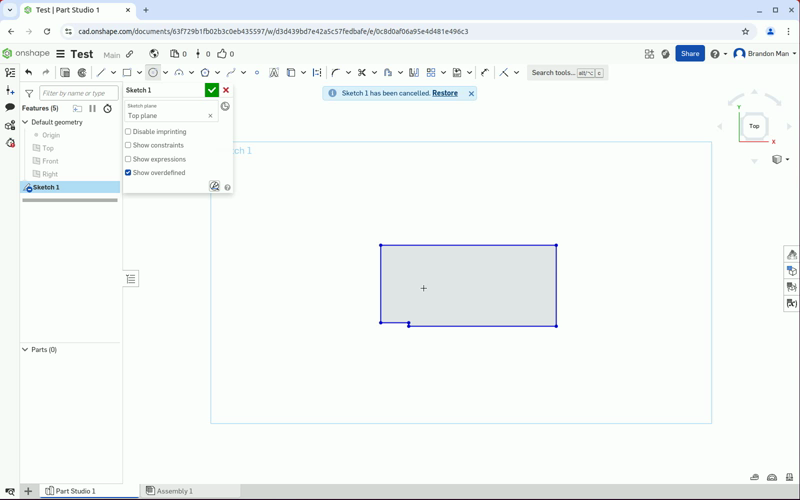
click(423, 287)
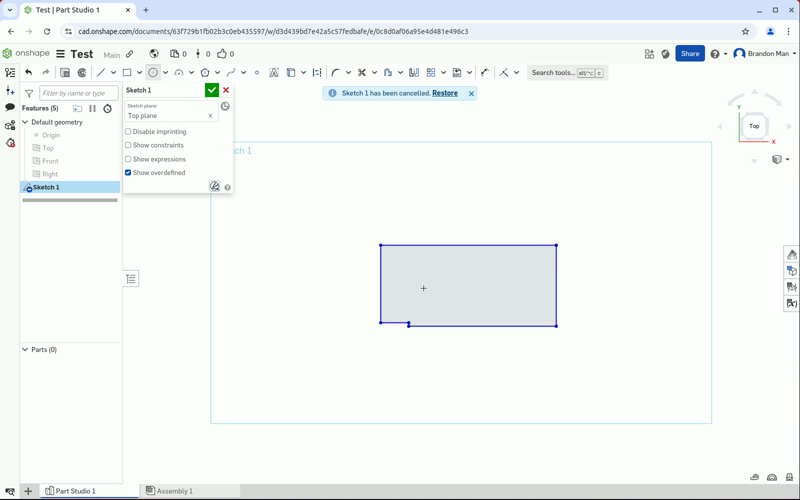
key_up(shift)
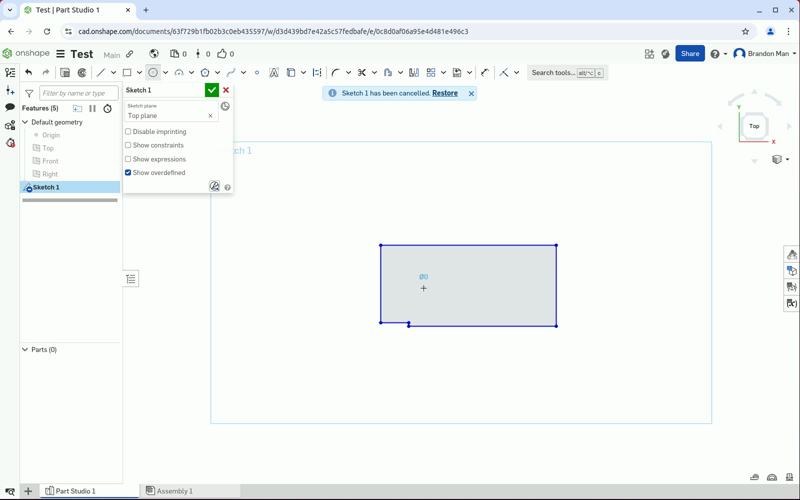
mouse_move(432, 287)
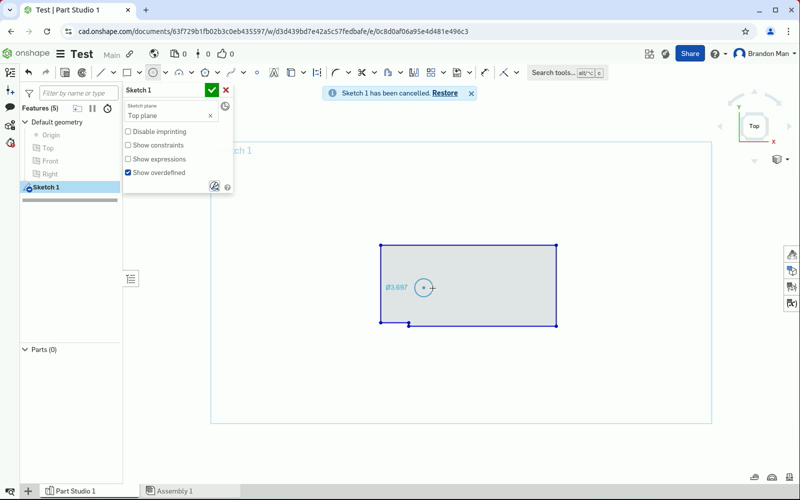
click(432, 287)
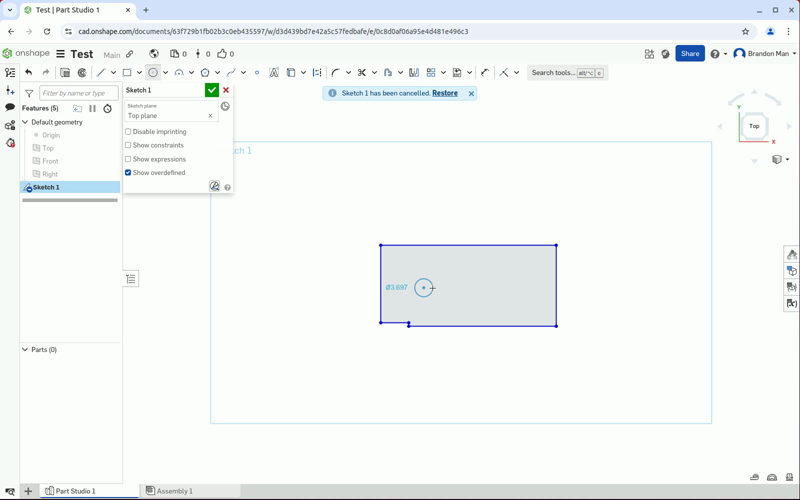
key(esc)
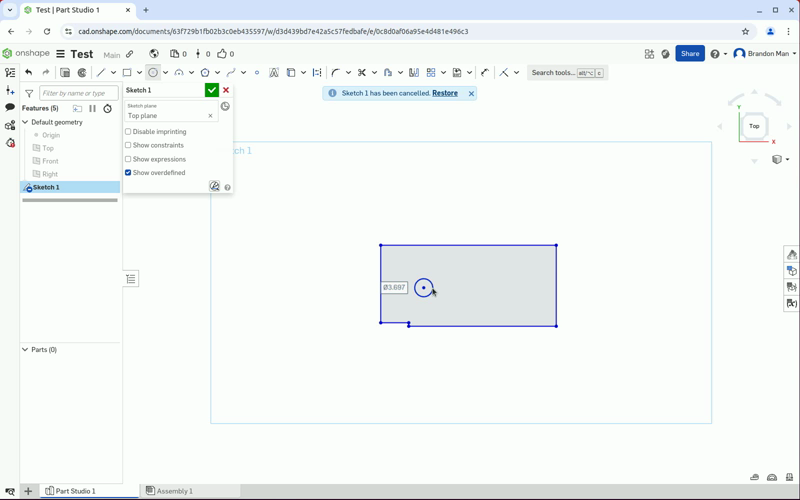
key(c)
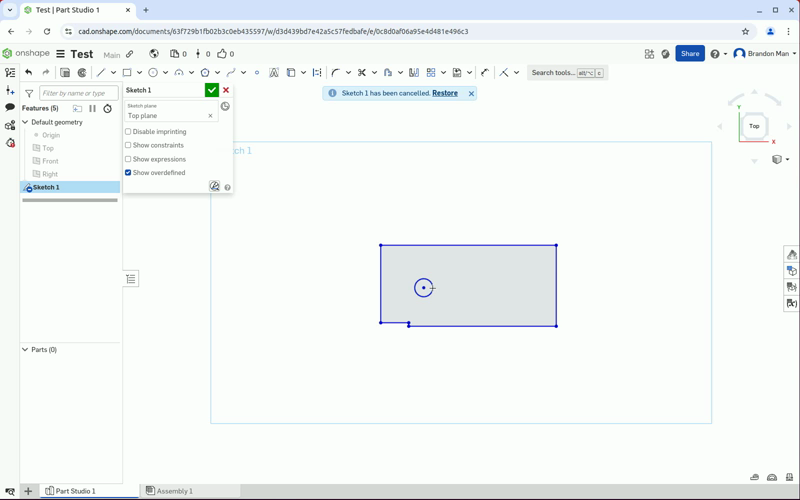
key_down(shift)
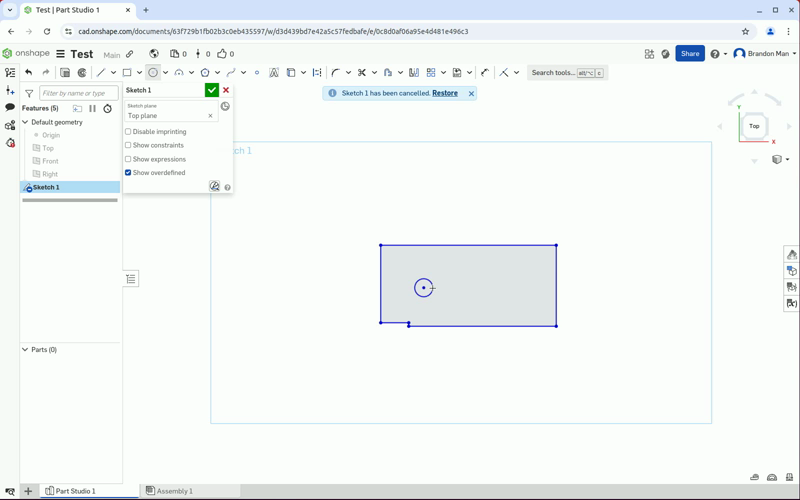
mouse_move(508, 287)
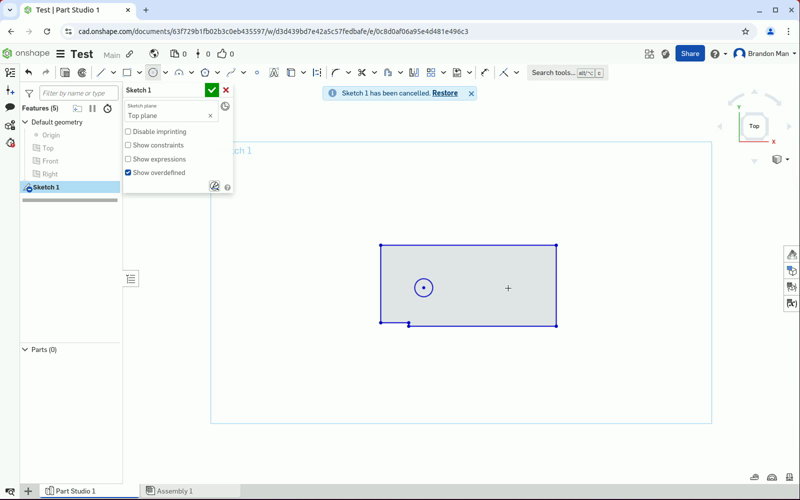
click(508, 287)
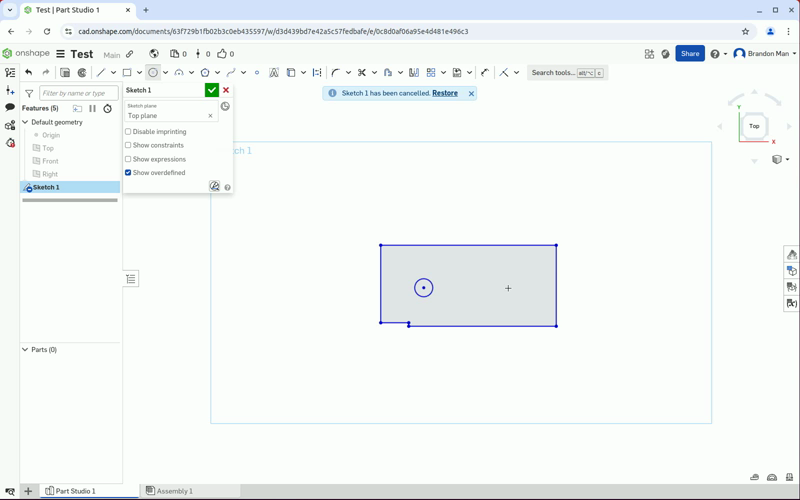
key_up(shift)
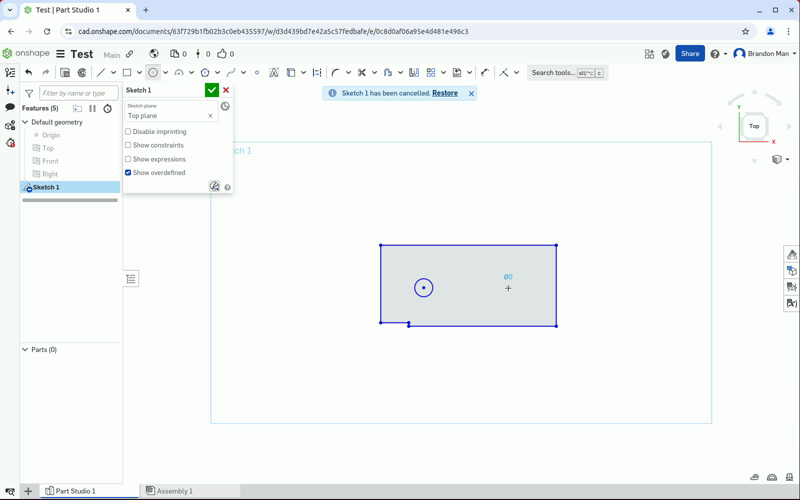
mouse_move(526, 287)
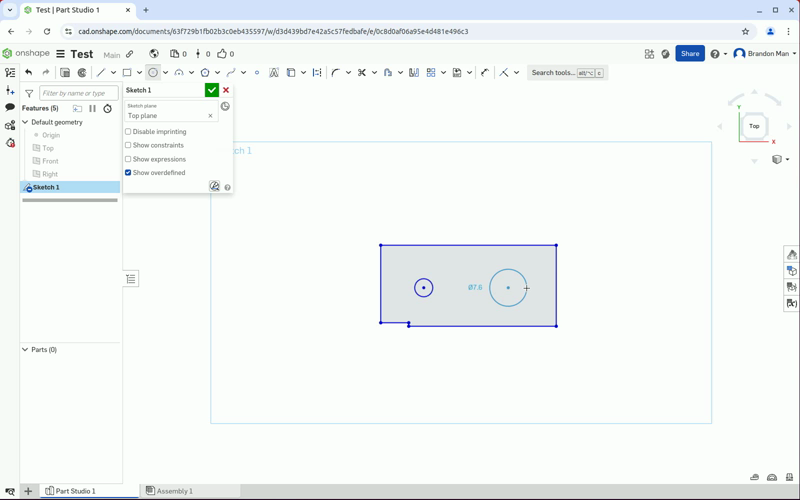
click(526, 287)
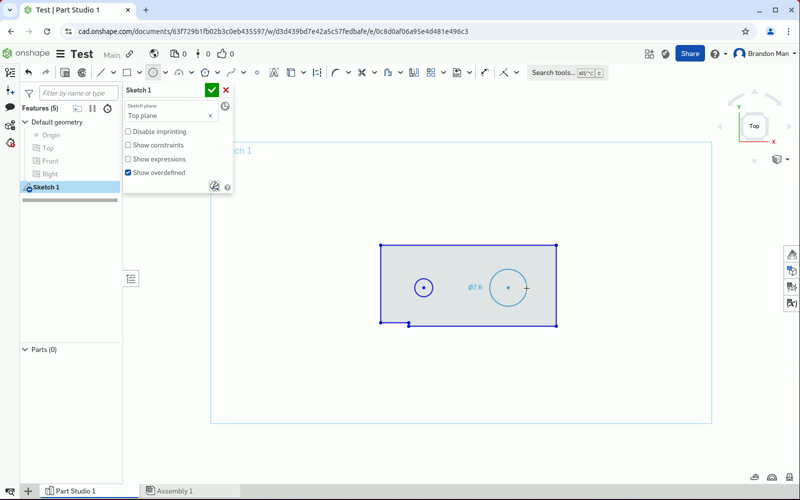
key(esc)
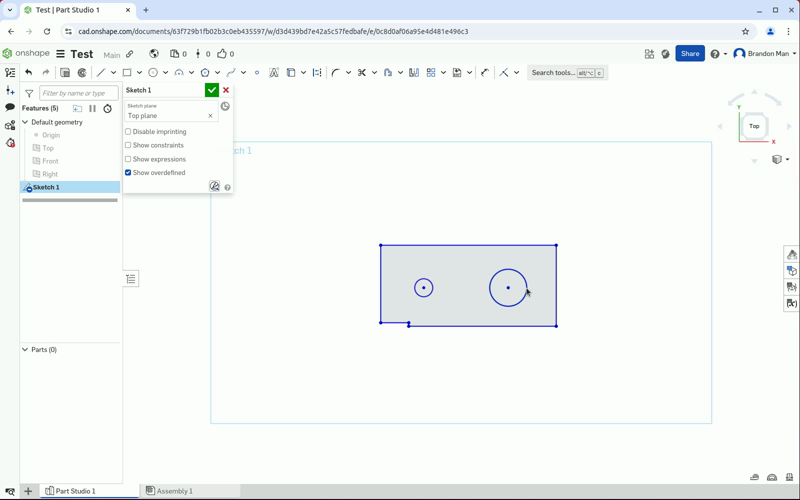
mouse_move(473, 313)
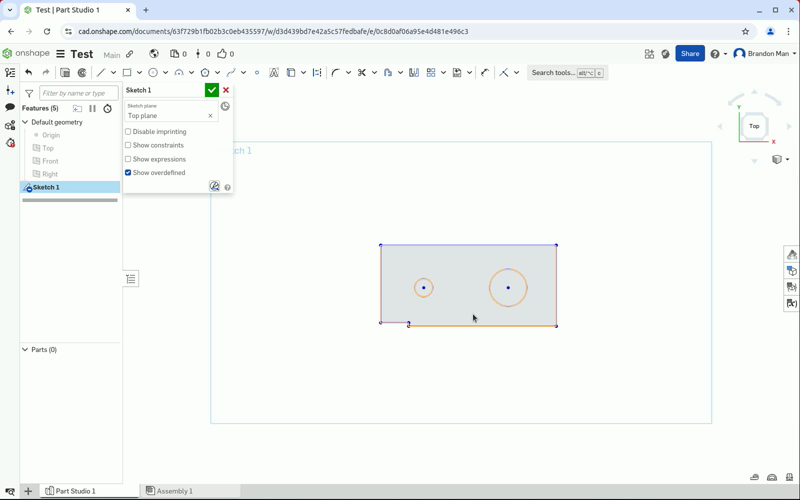
click(473, 313)
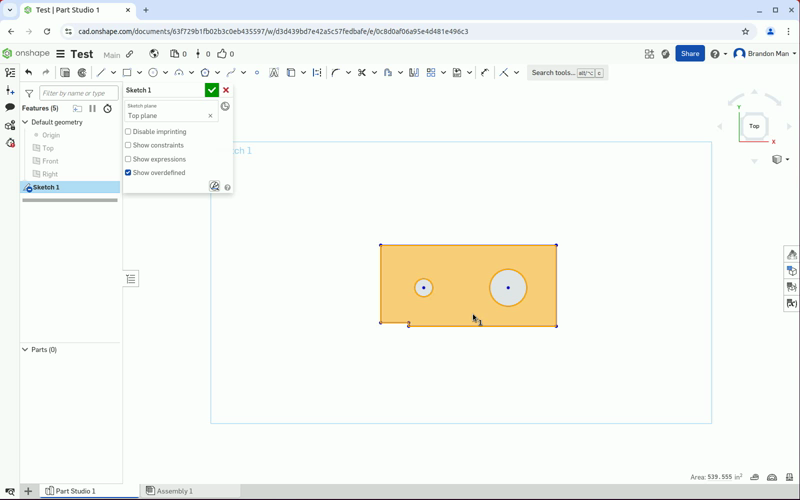
mouse_move(73, 352)
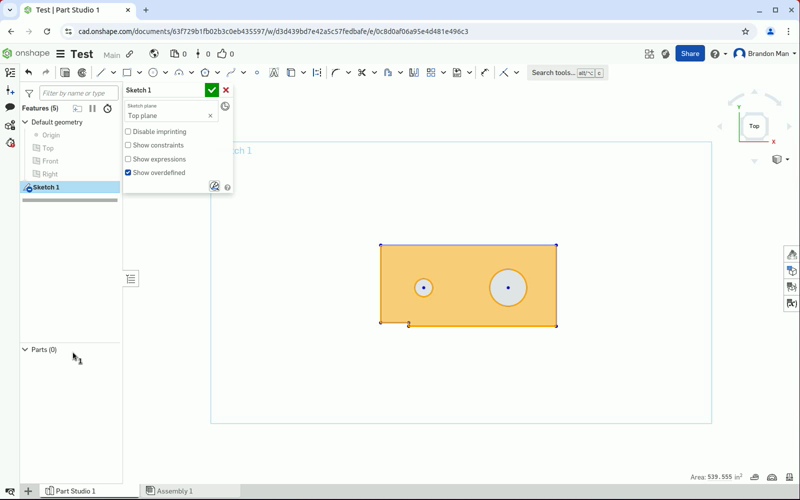
key(shift+y)
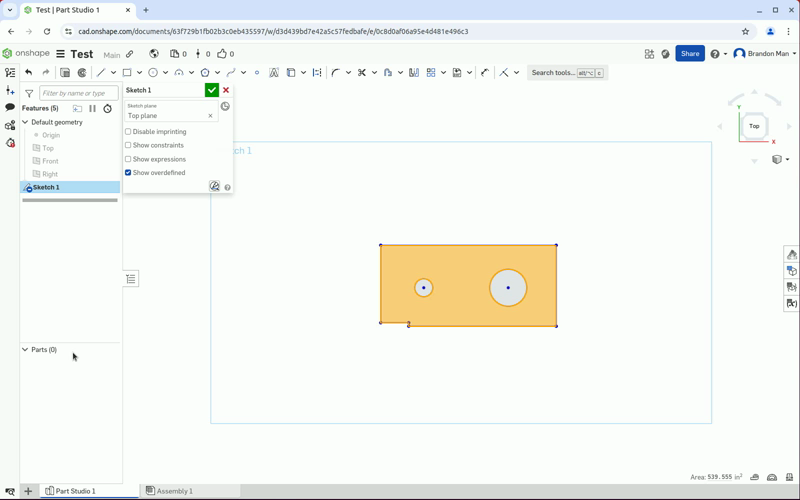
key(shift+e)
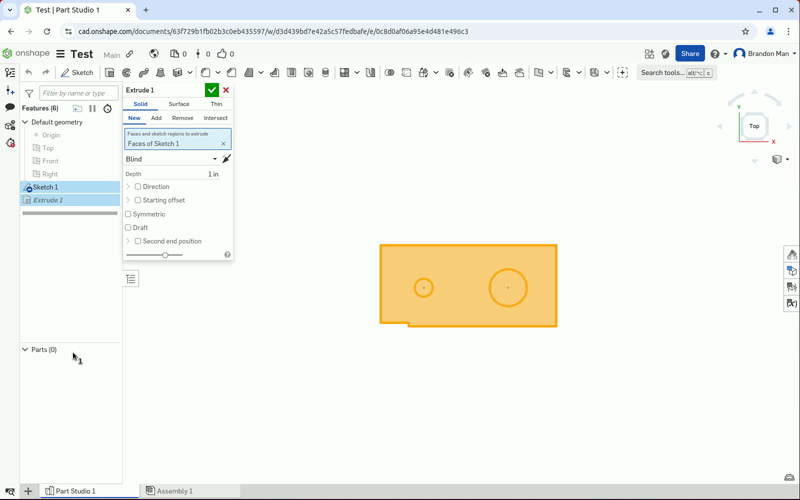
mouse_move(143, 106)
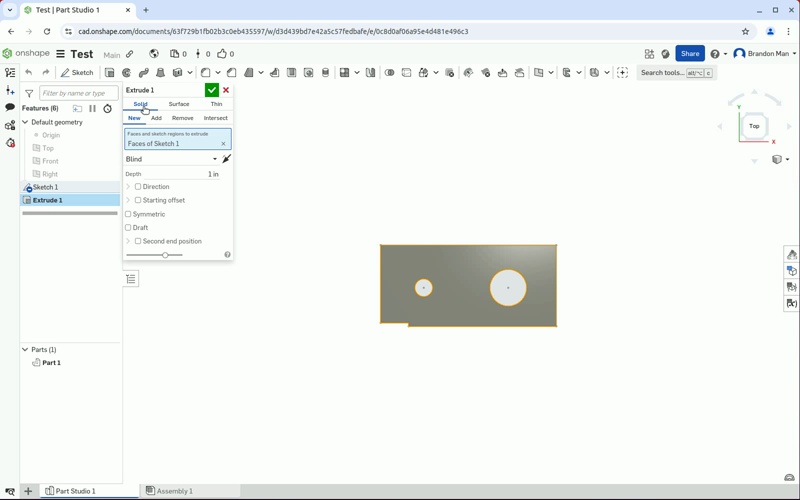
click(143, 106)
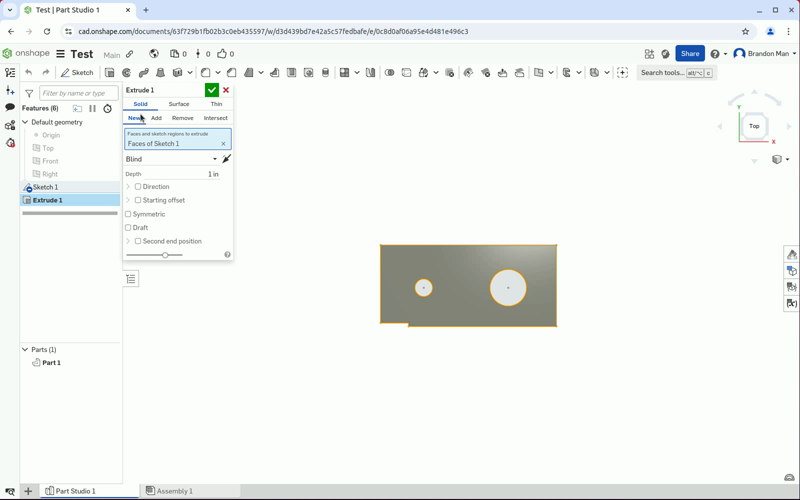
mouse_move(137, 120)
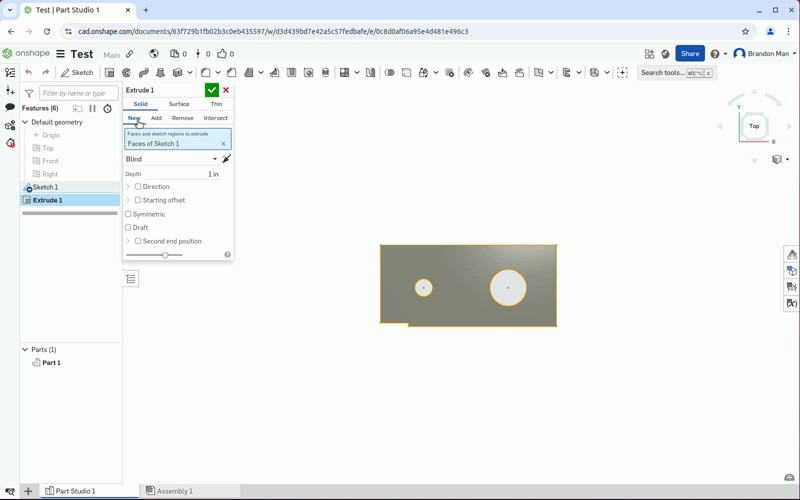
click(137, 120)
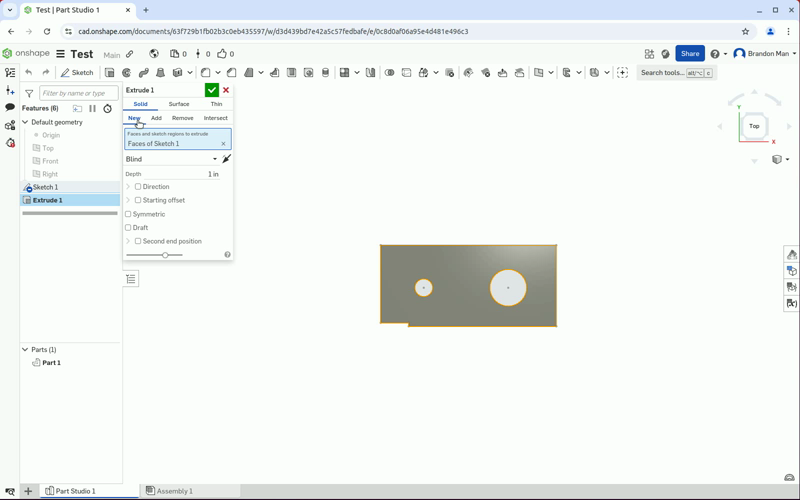
key(tab, 4)
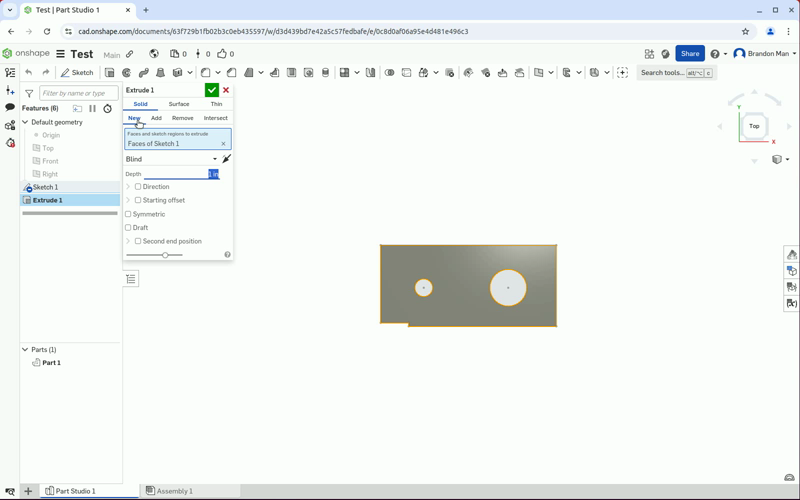
text(16.609)
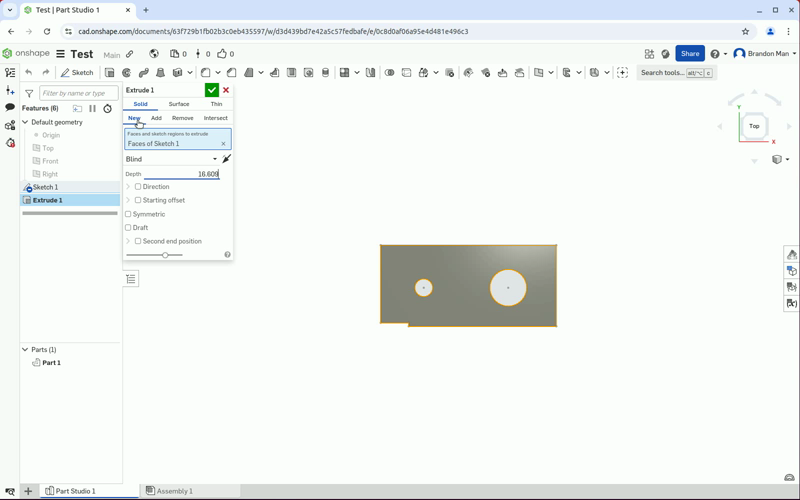
key(enter)
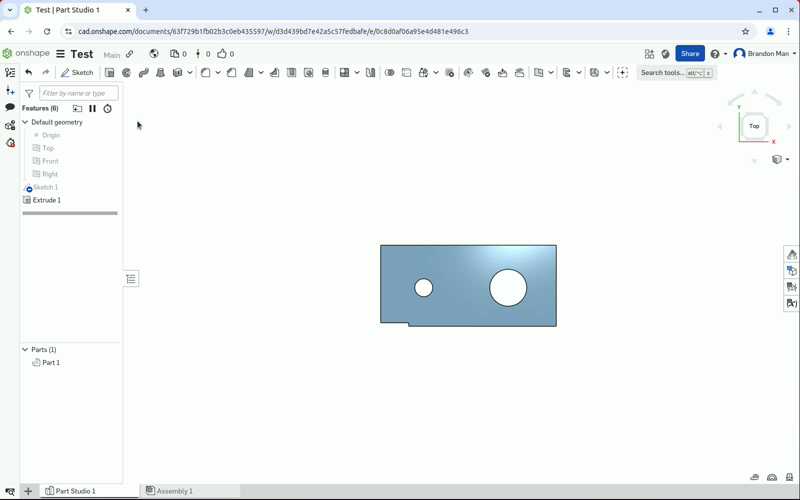
key(shift+h)
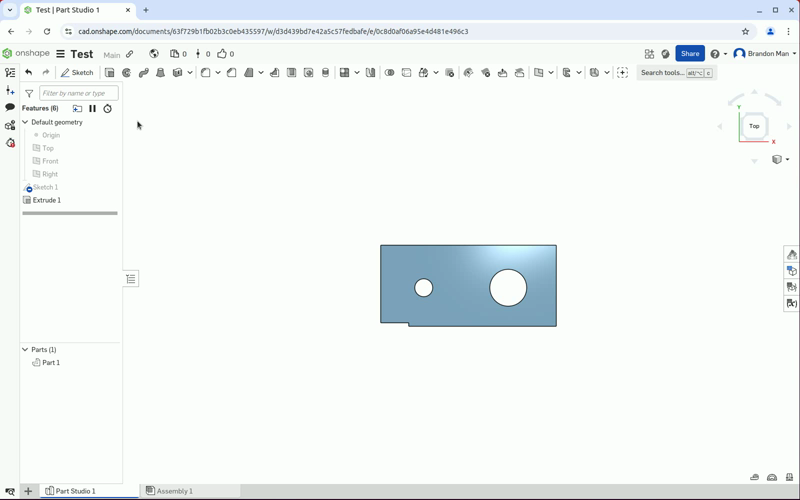
key(shift+h)
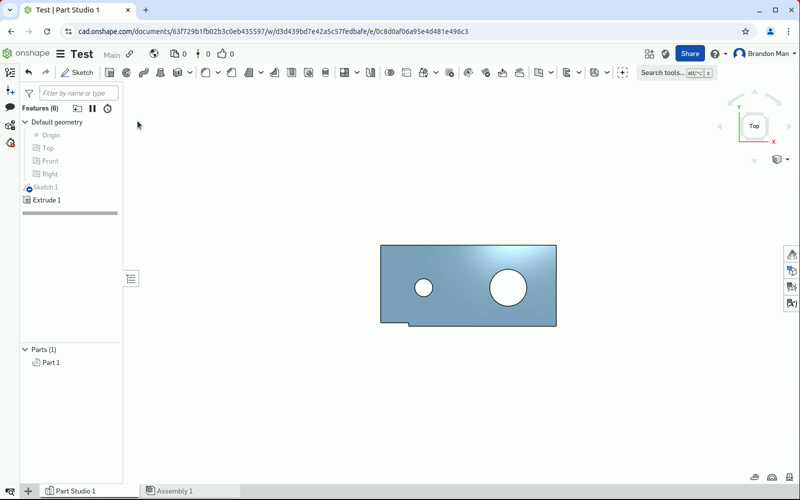
mouse_move(73, 189)
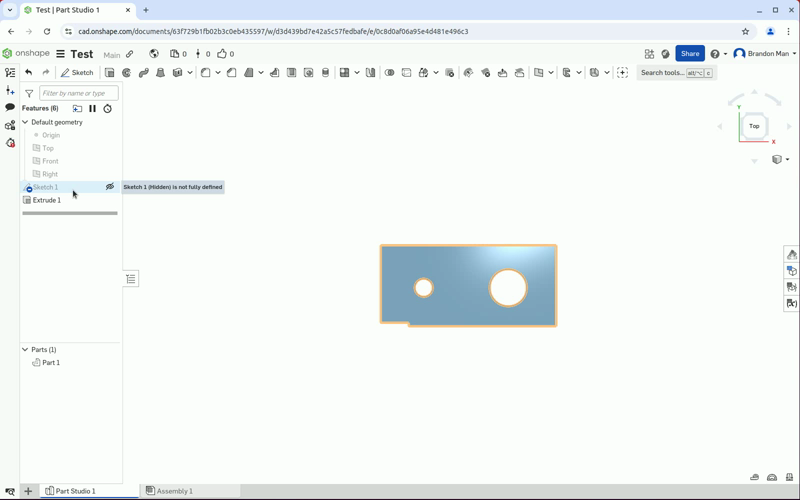
click(73, 189)
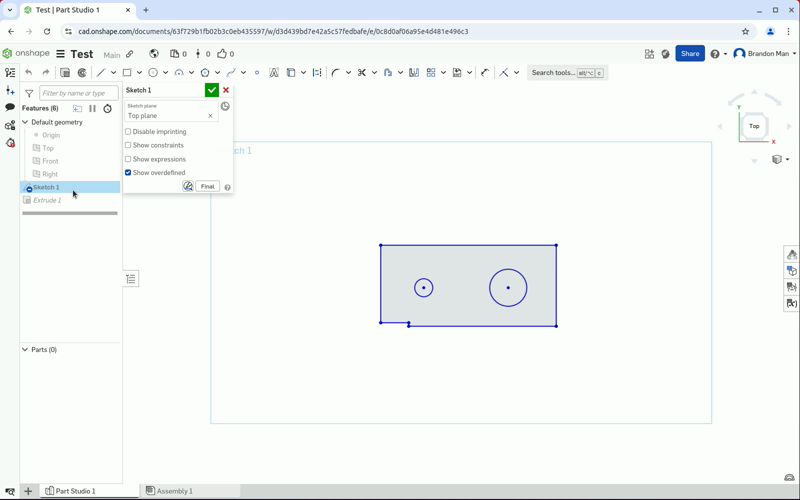
mouse_move(229, 92)
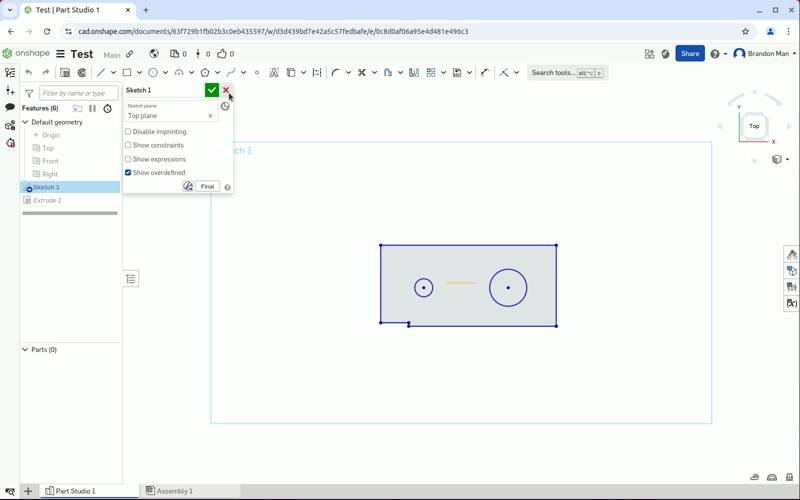
click(229, 92)
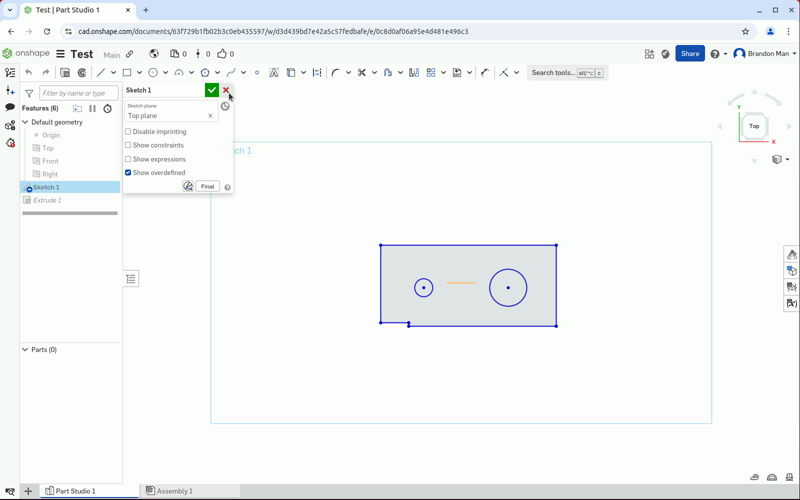
key(shift+s)
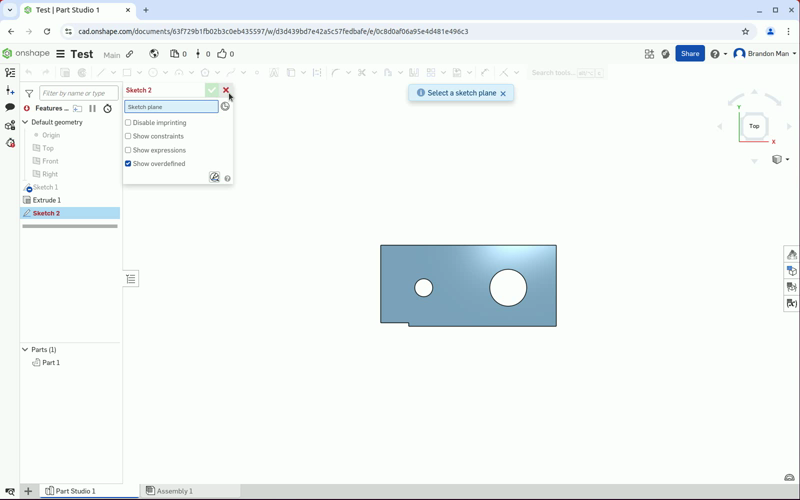
mouse_move(73, 150)
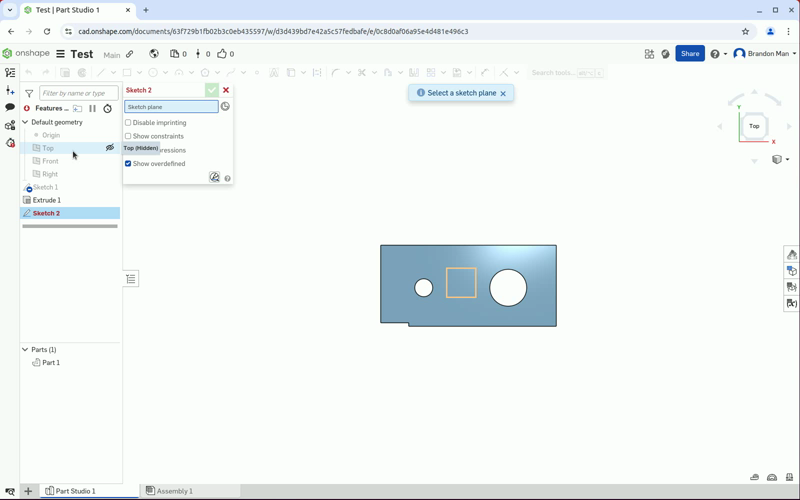
click(73, 150)
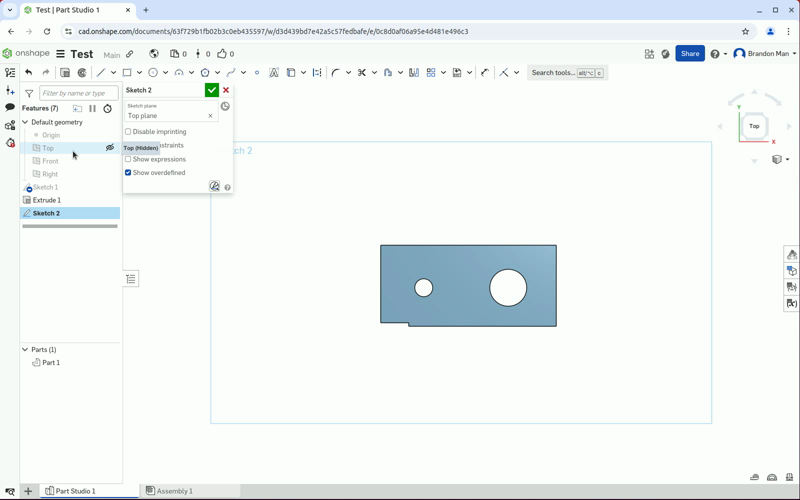
mouse_move(73, 352)
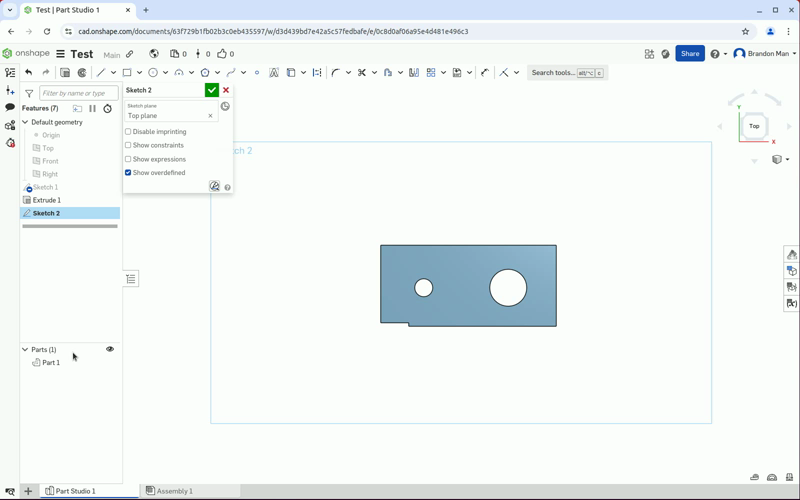
key(y)
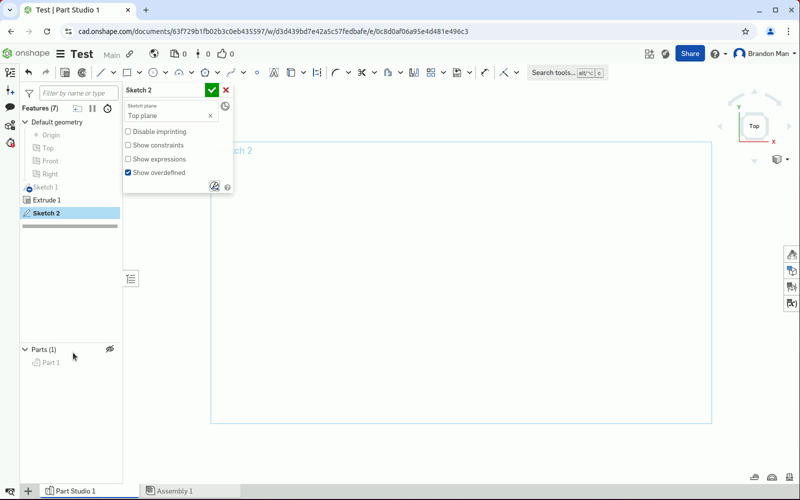
key(l)
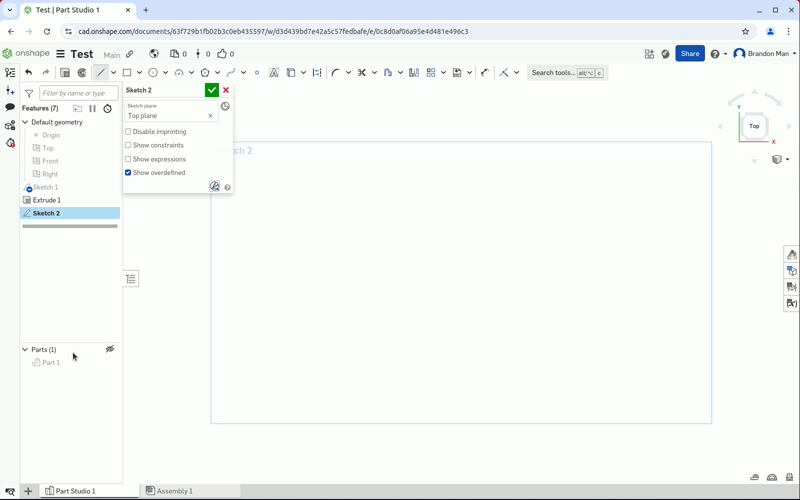
key_down(shift)
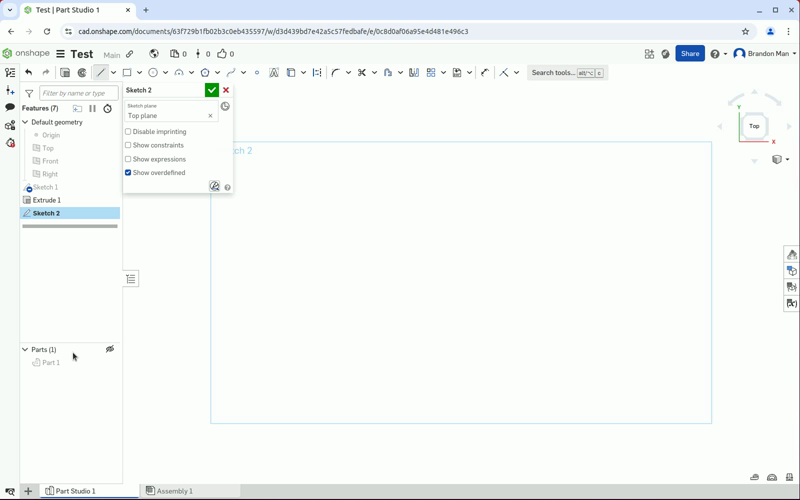
mouse_move(348, 340)
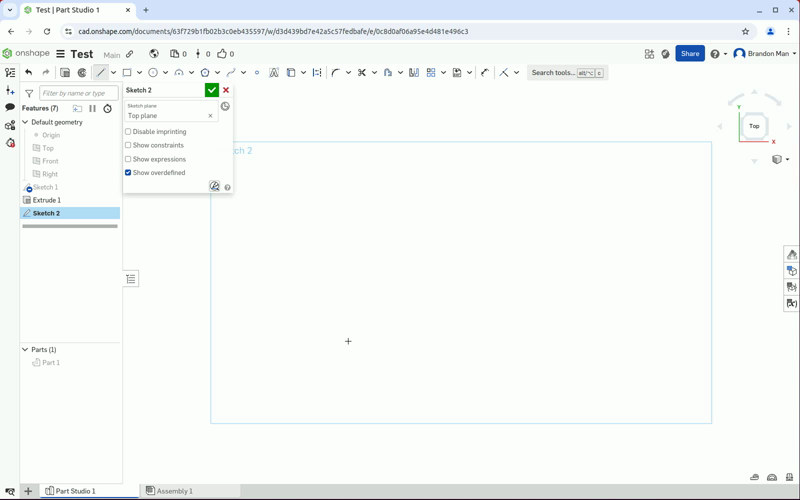
click(348, 340)
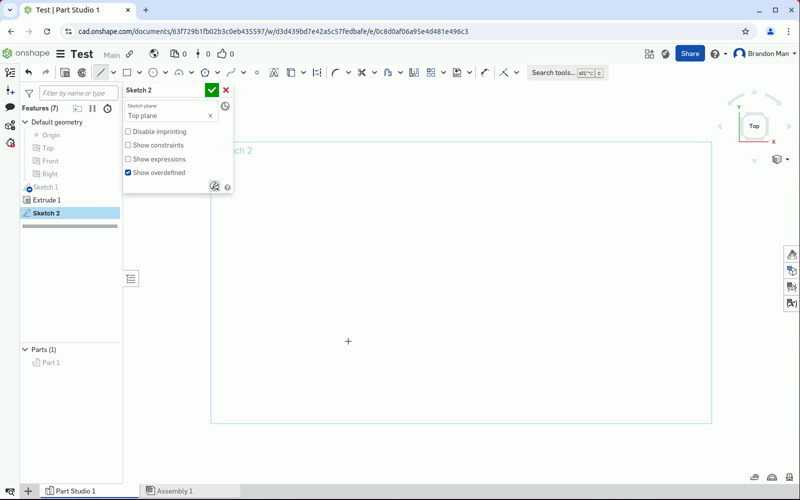
key_up(shift)
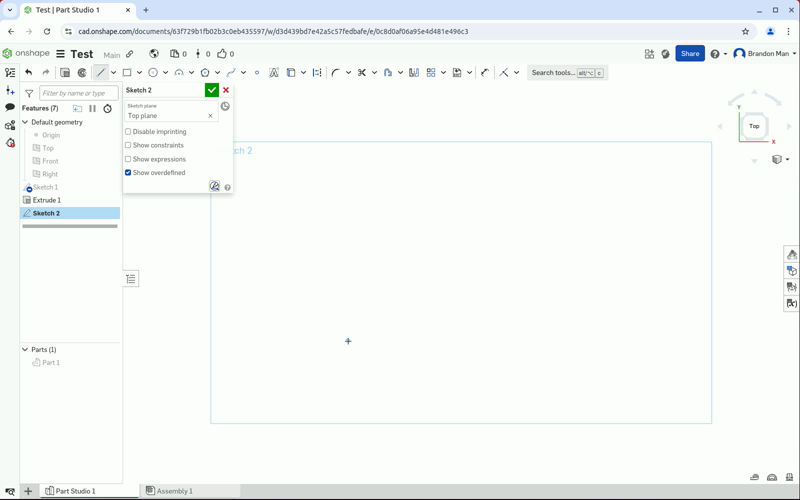
key_down(shift)
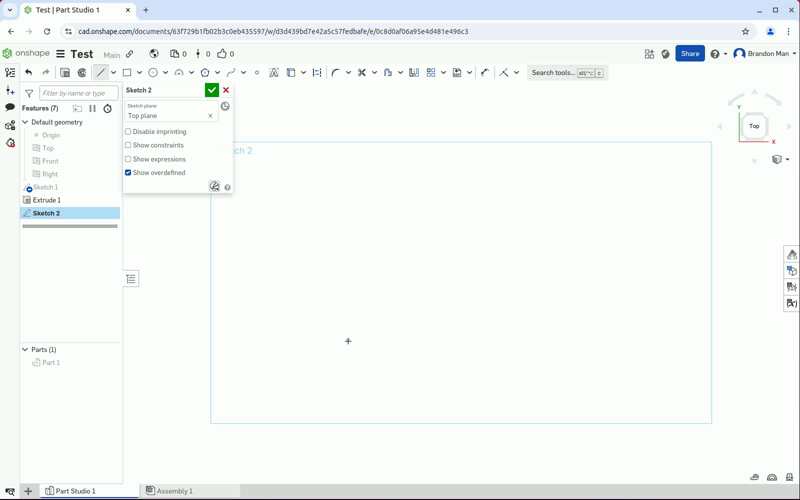
mouse_move(408, 340)
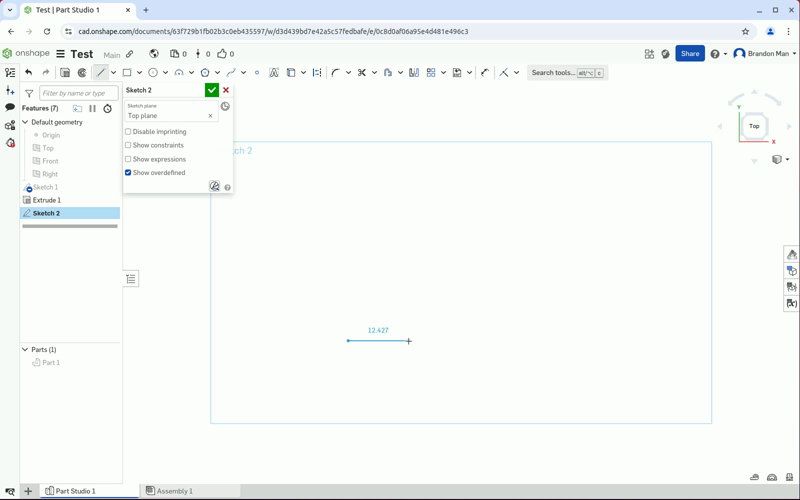
click(408, 340)
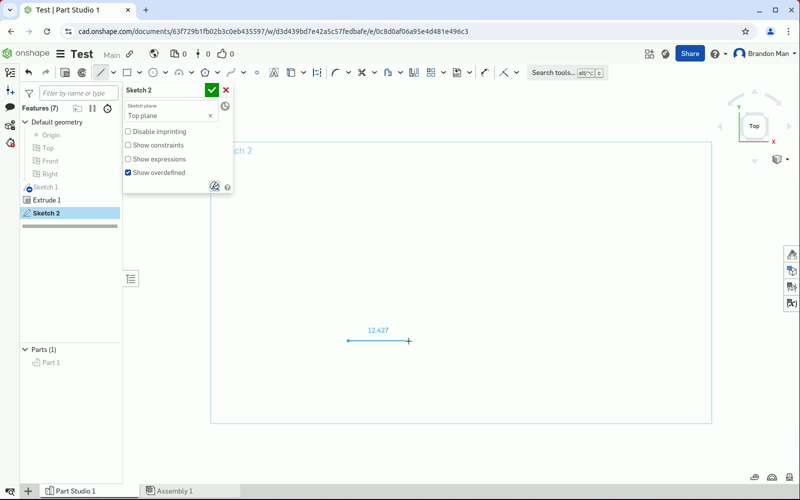
key_up(shift)
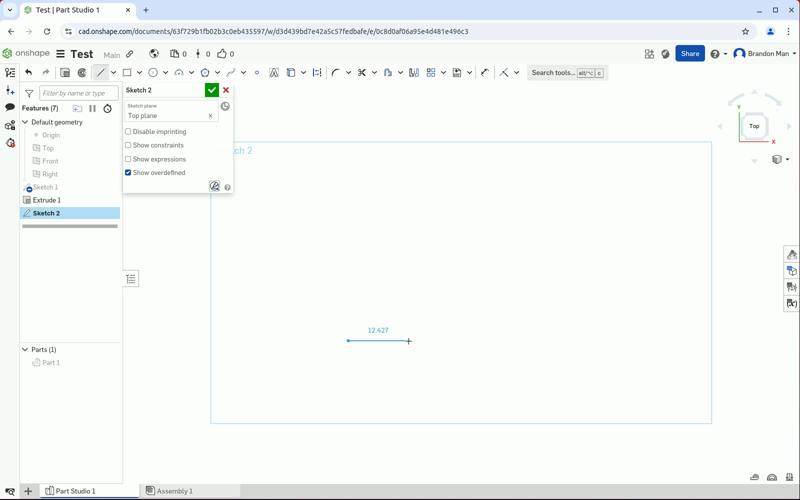
key_down(shift)
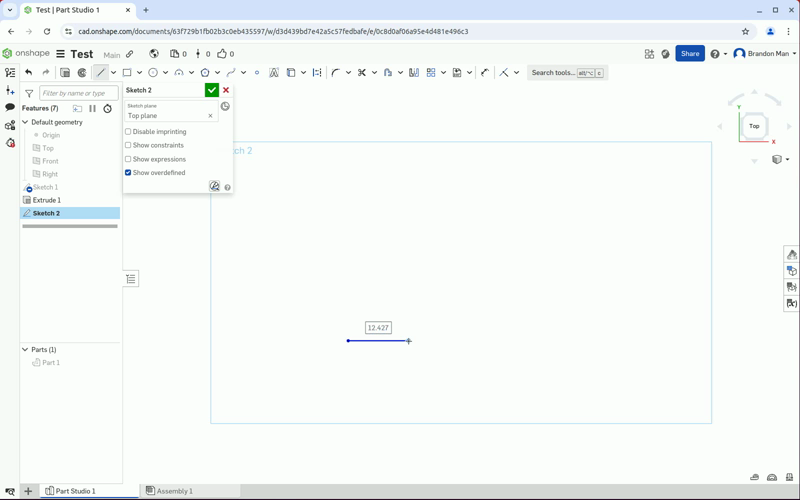
mouse_move(438, 340)
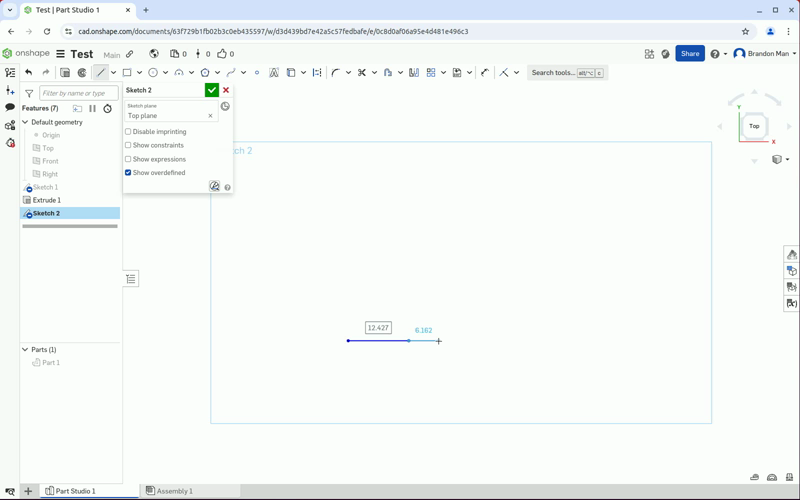
mouse_move(408, 328)
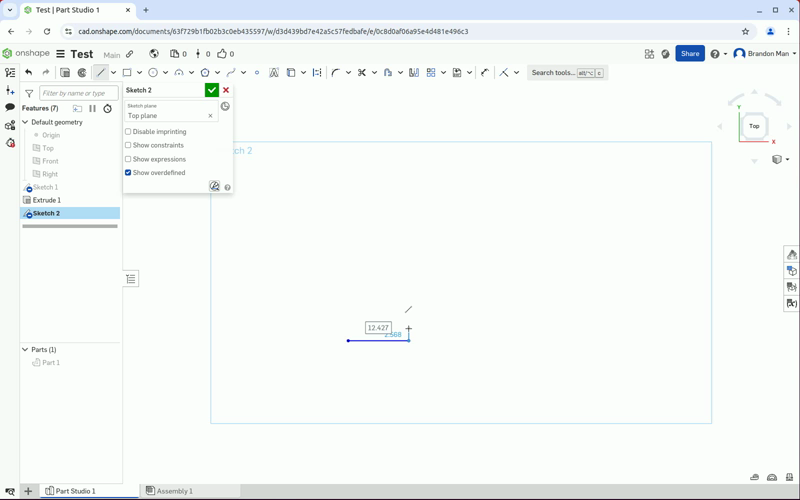
click(408, 328)
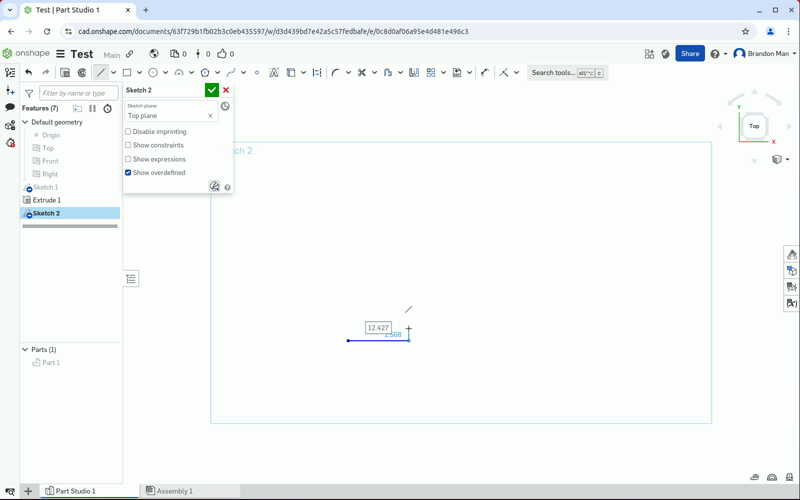
key_up(shift)
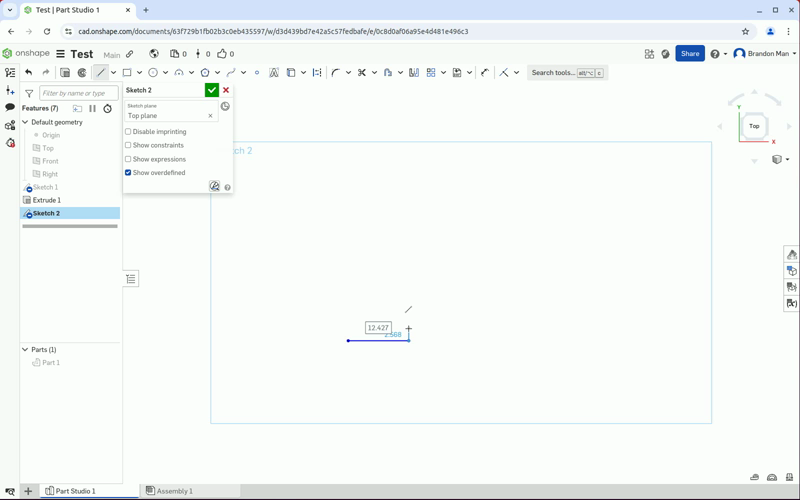
key_down(shift)
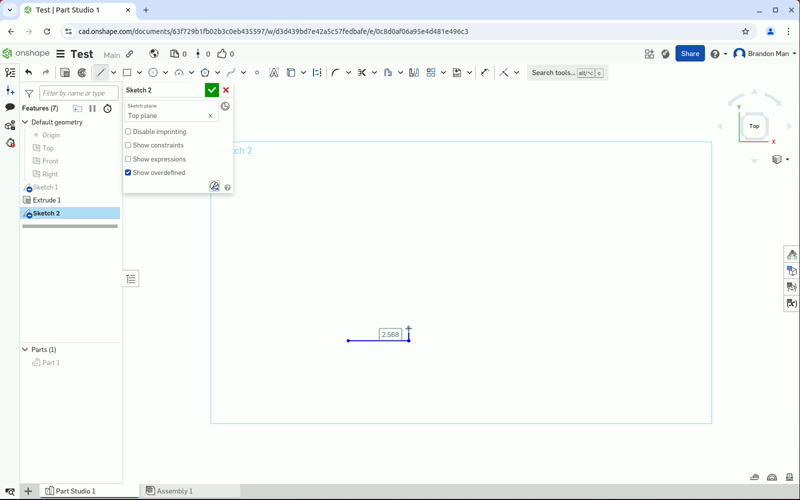
mouse_move(438, 328)
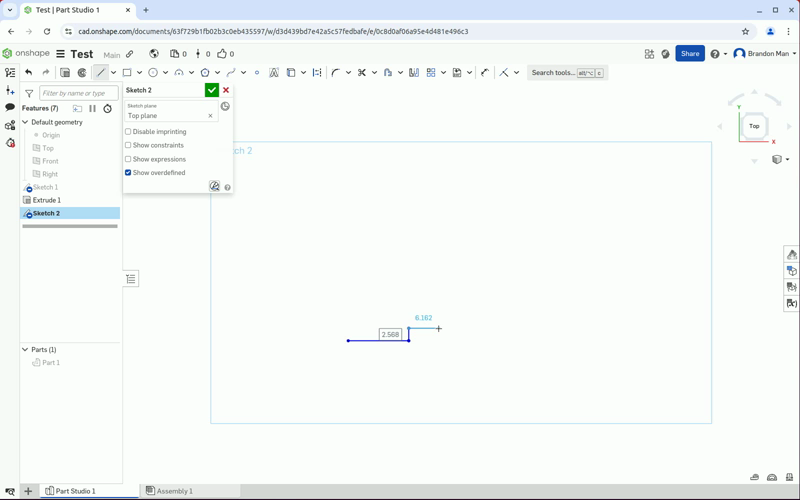
mouse_move(381, 328)
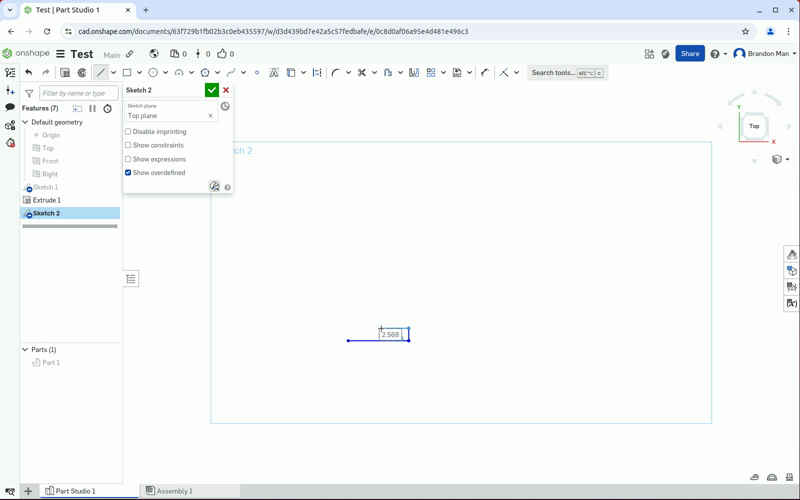
click(381, 328)
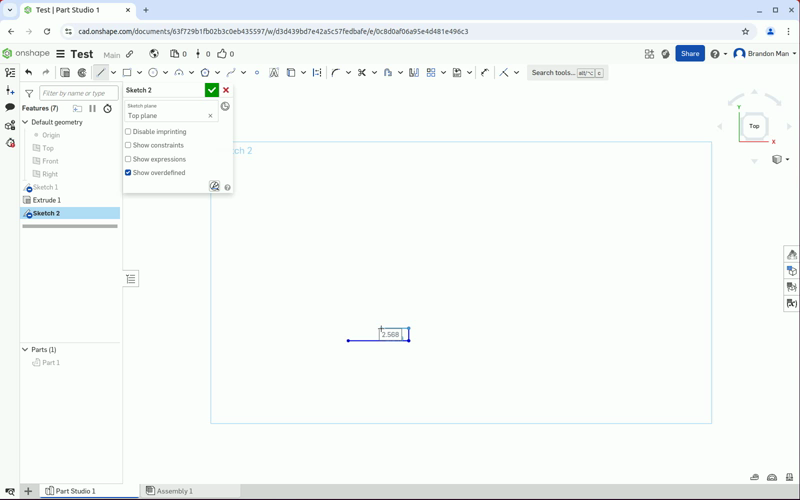
key_up(shift)
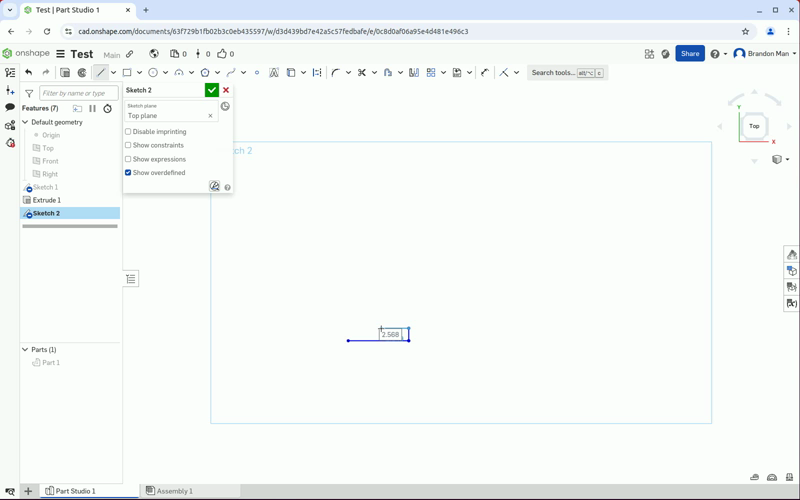
key_down(shift)
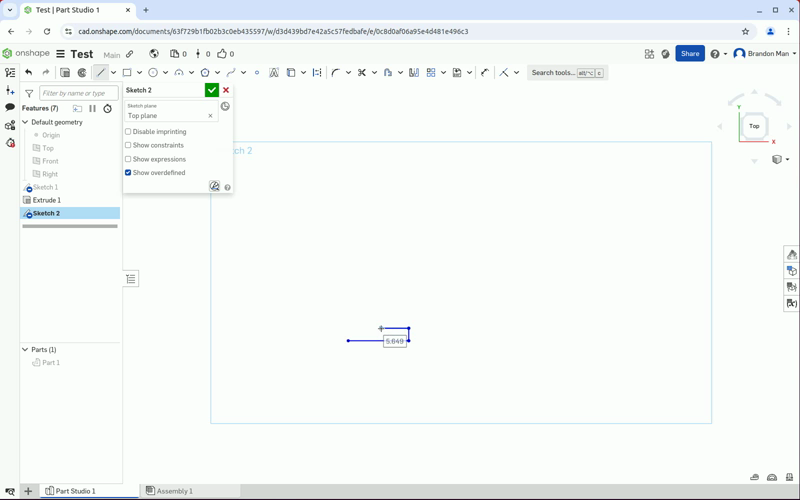
mouse_move(411, 328)
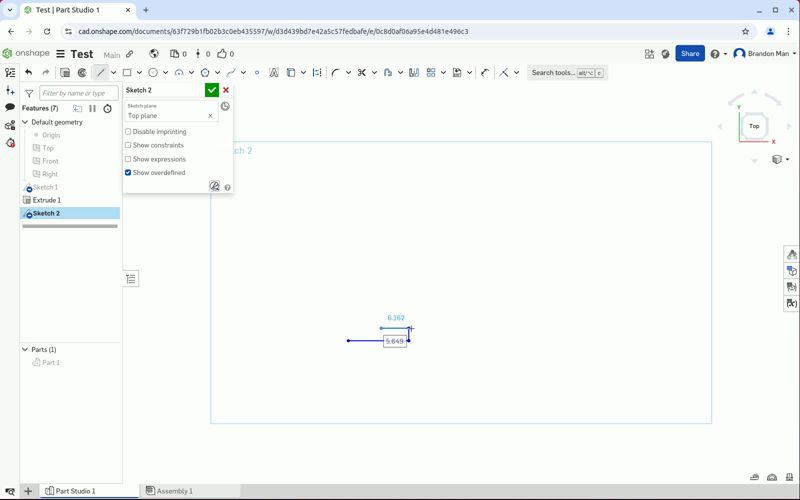
mouse_move(381, 323)
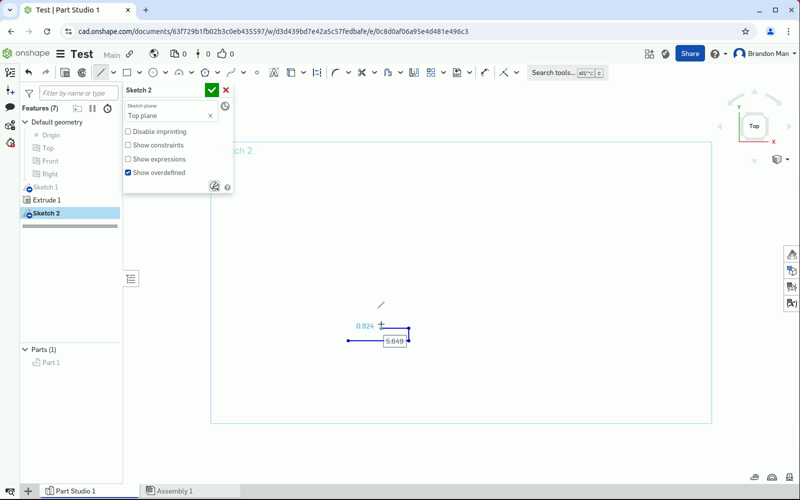
scroll(6)
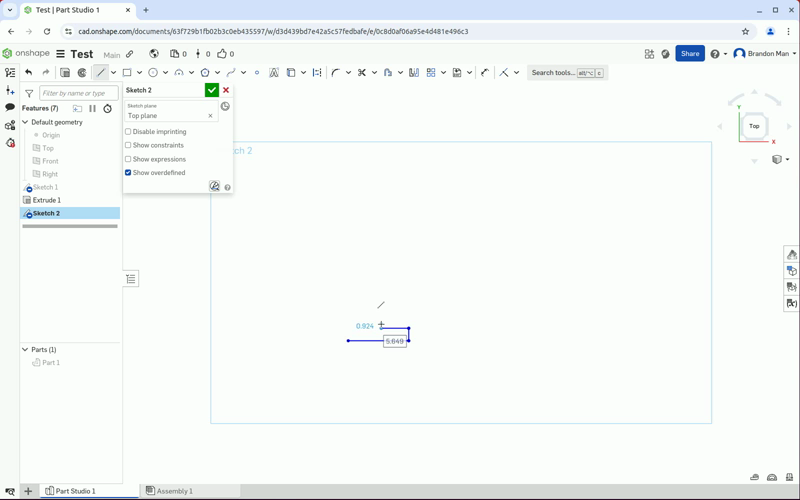
scroll(6)
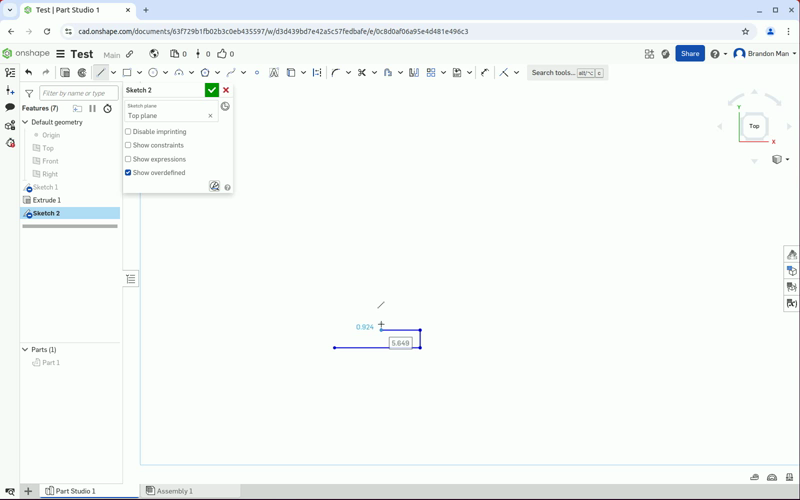
scroll(6)
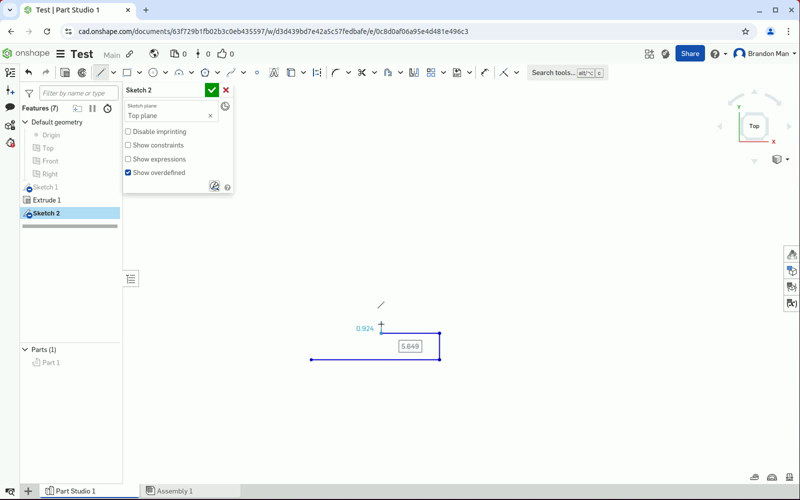
scroll(6)
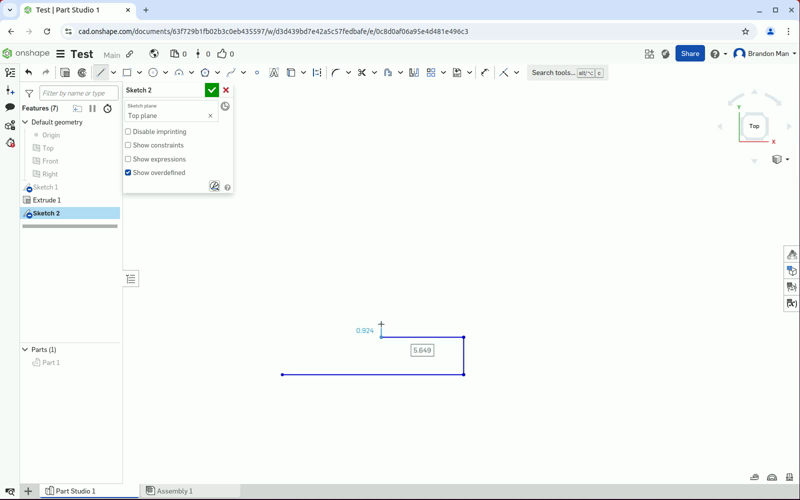
scroll(6)
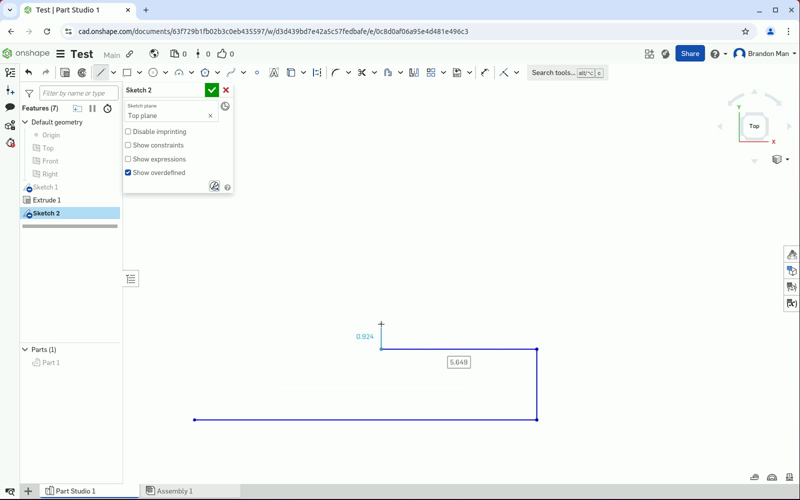
scroll(6)
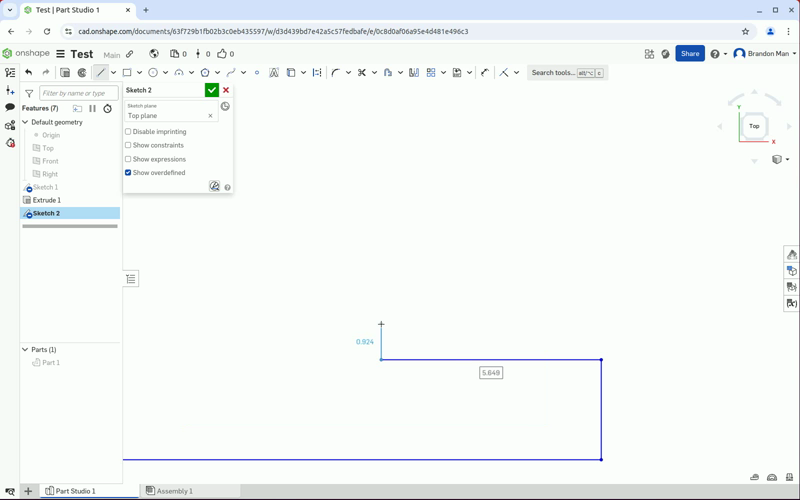
scroll(6)
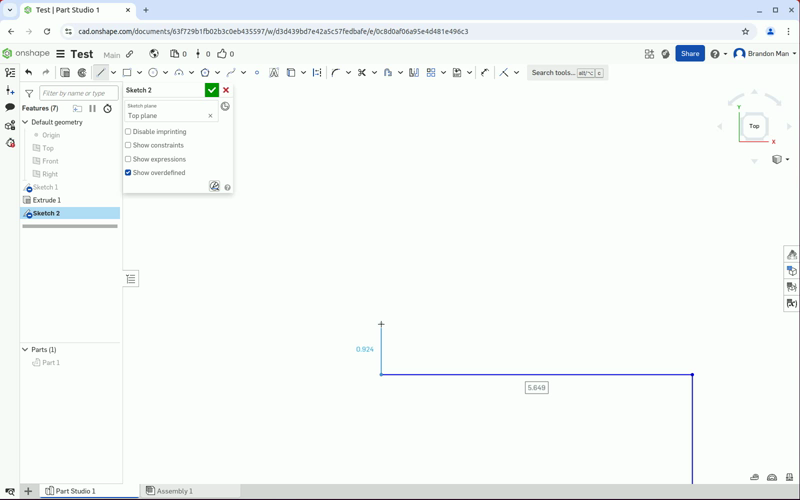
click(381, 323)
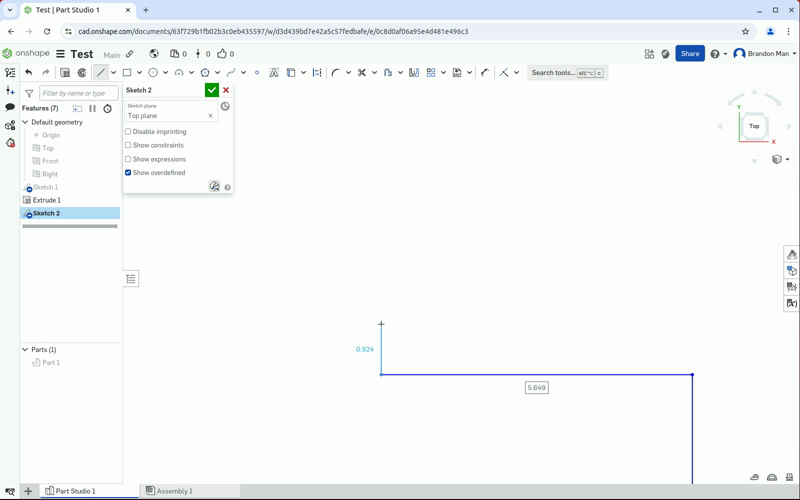
scroll(-6)
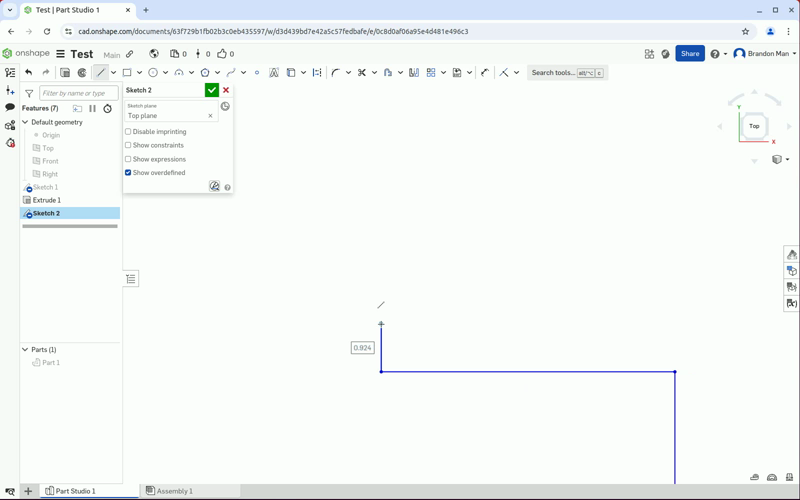
scroll(-6)
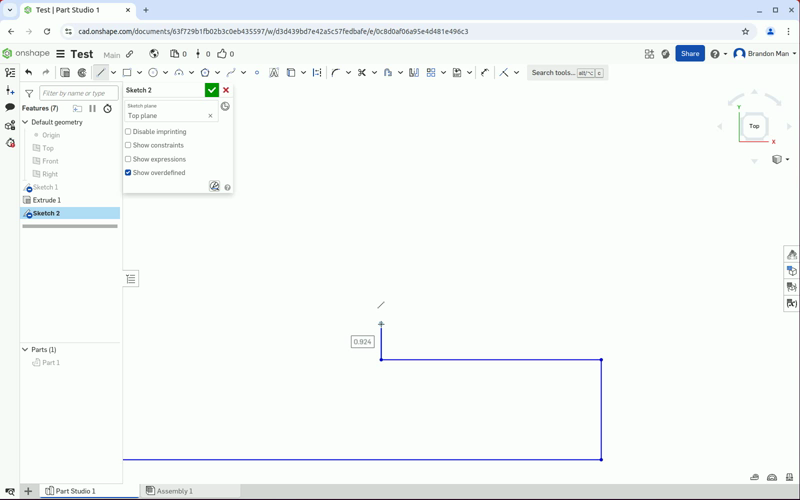
scroll(-6)
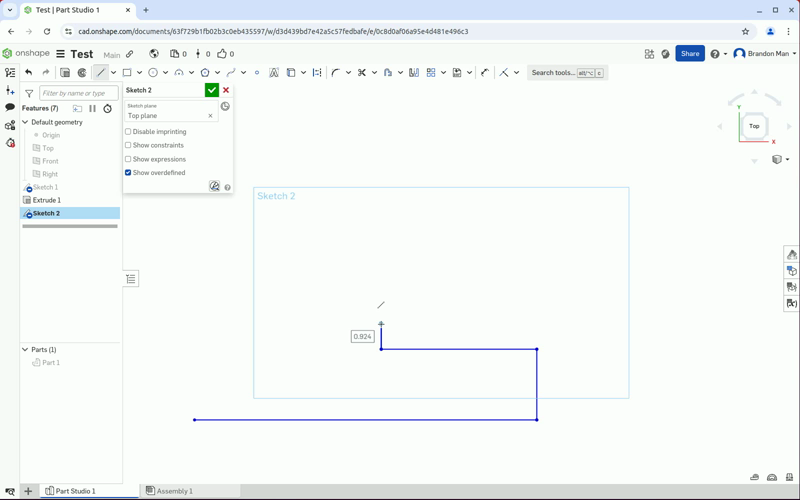
scroll(-6)
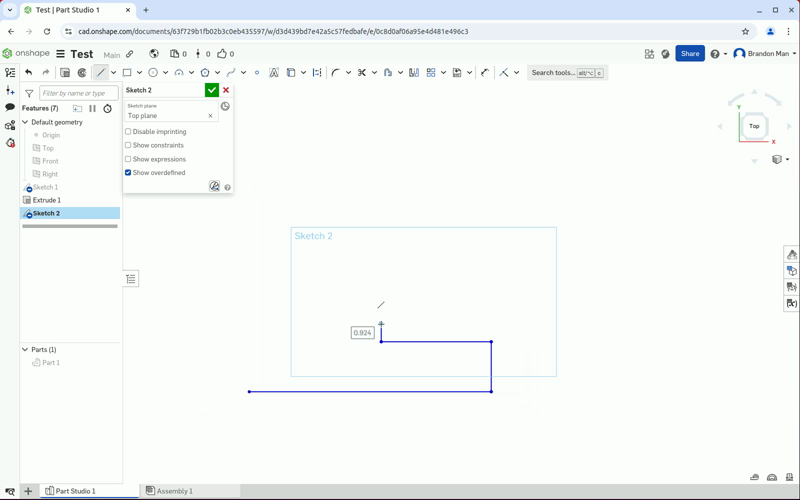
scroll(-6)
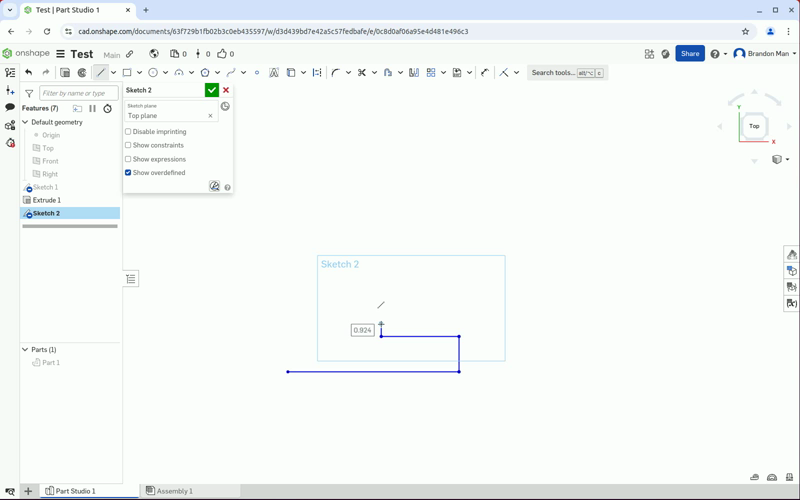
scroll(-6)
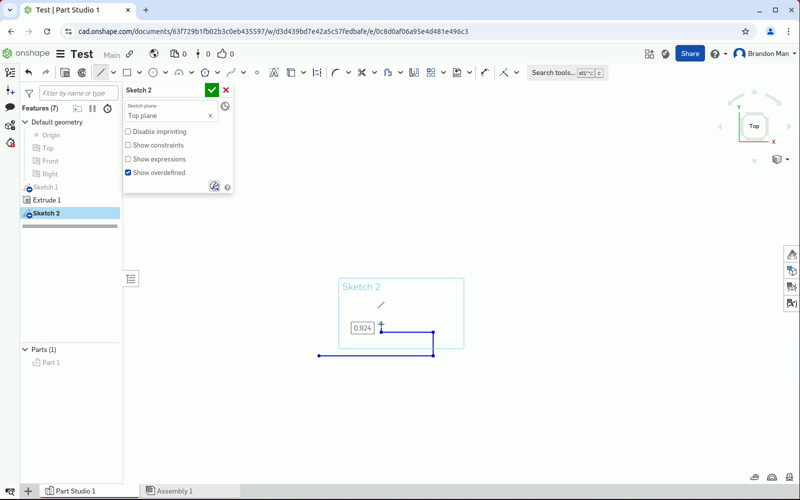
scroll(-6)
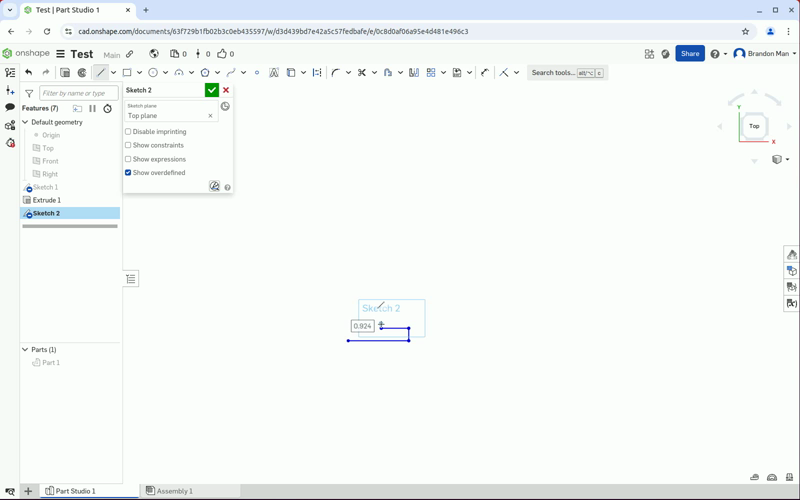
key_up(shift)
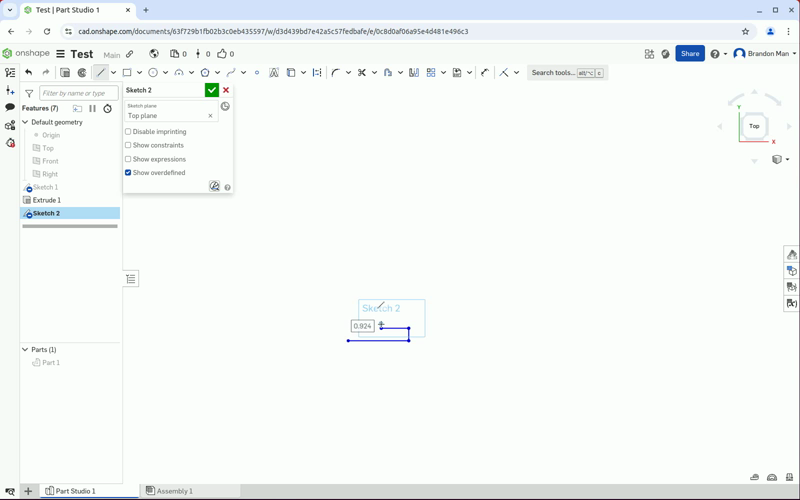
key_down(shift)
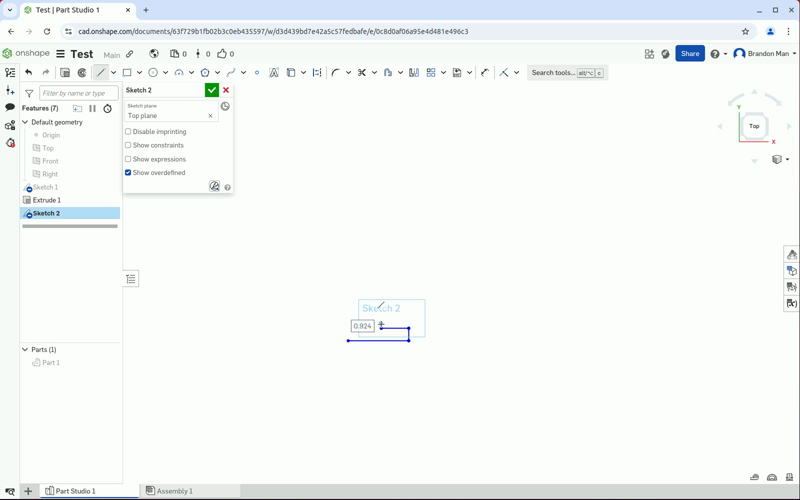
mouse_move(411, 323)
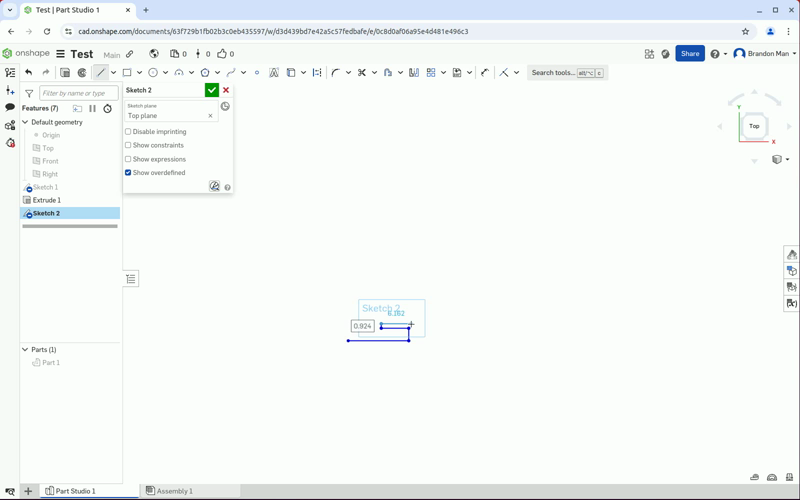
mouse_move(348, 323)
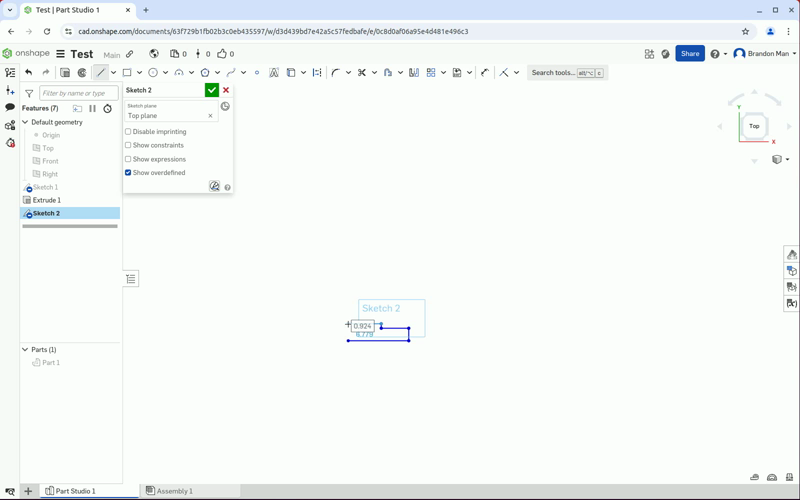
click(348, 323)
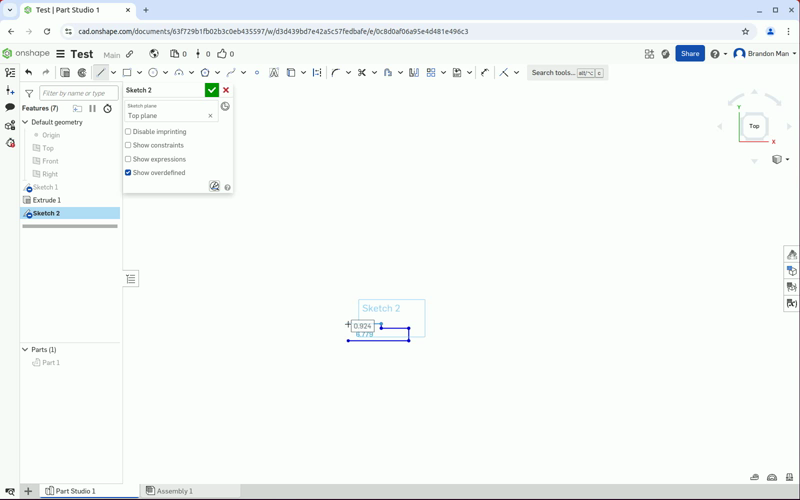
key_up(shift)
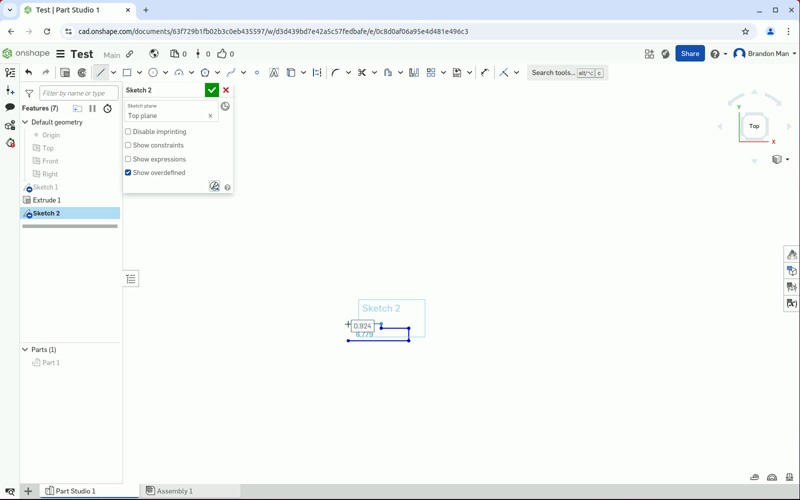
mouse_move(378, 323)
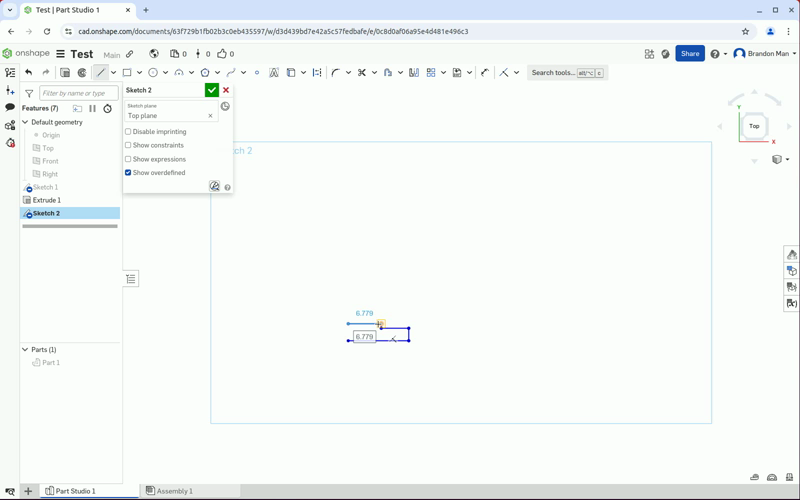
key_down(shift)
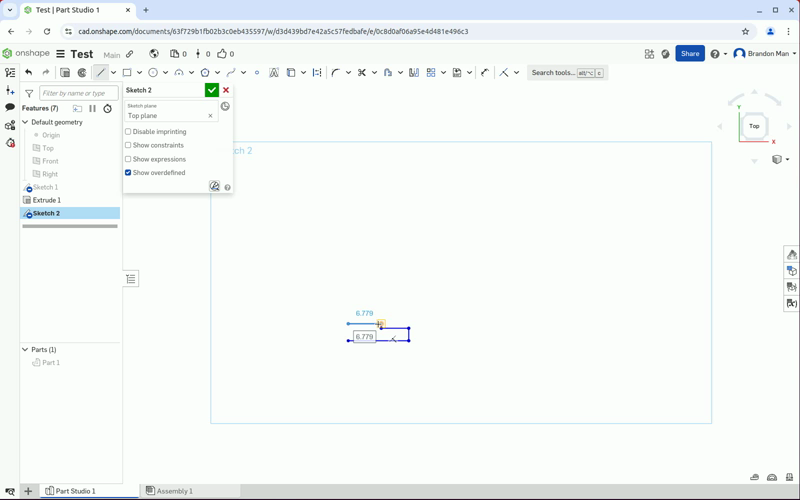
mouse_move(348, 340)
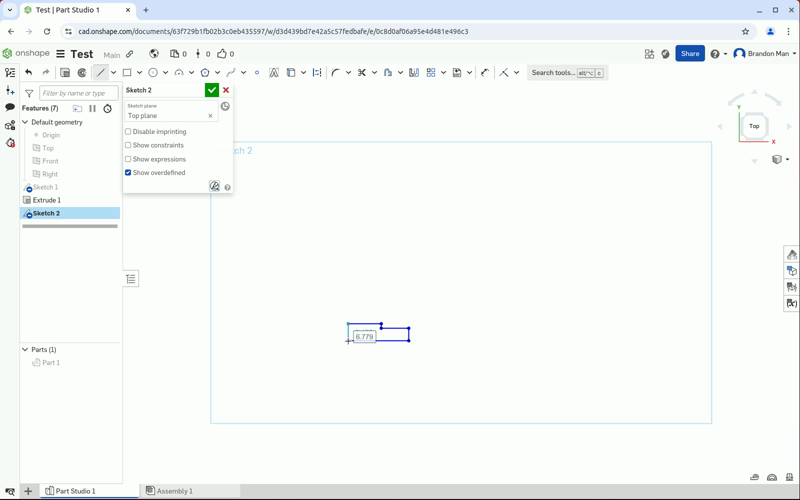
key_up(shift)
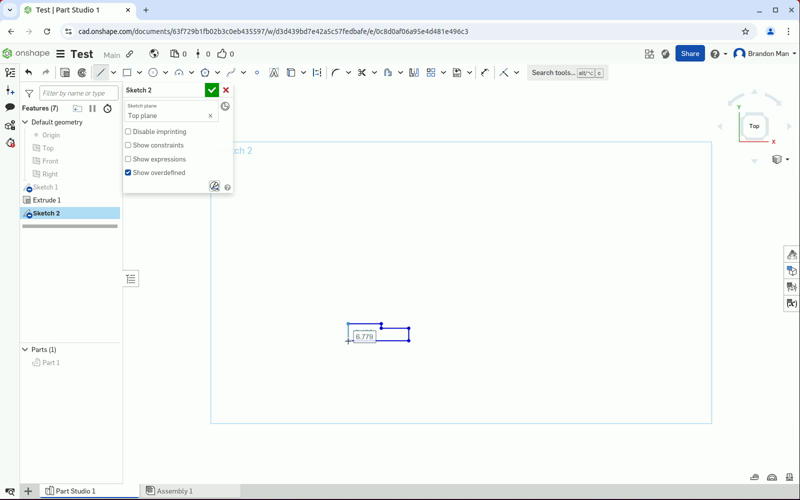
click(348, 340)
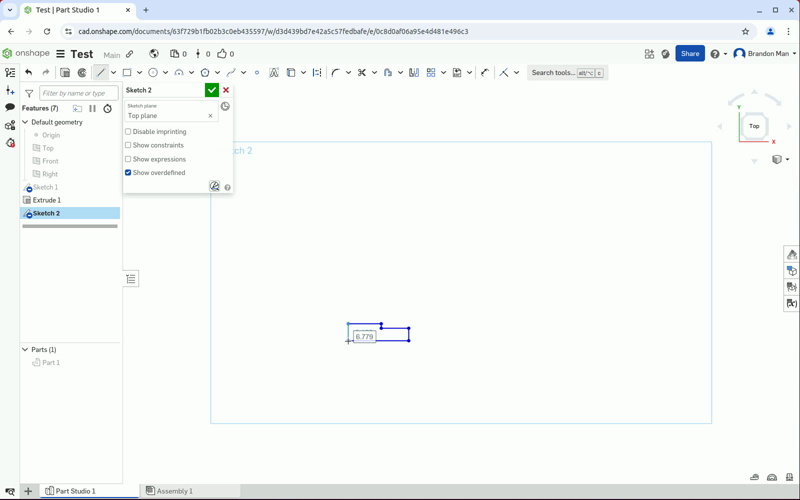
key(esc)
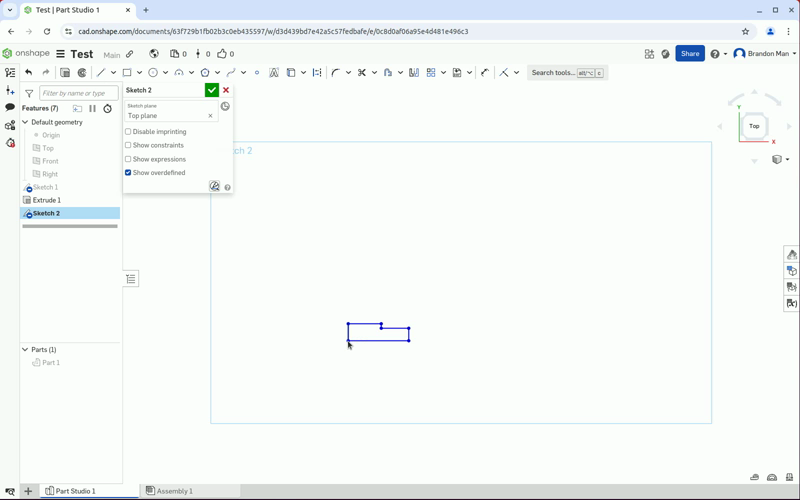
mouse_move(369, 335)
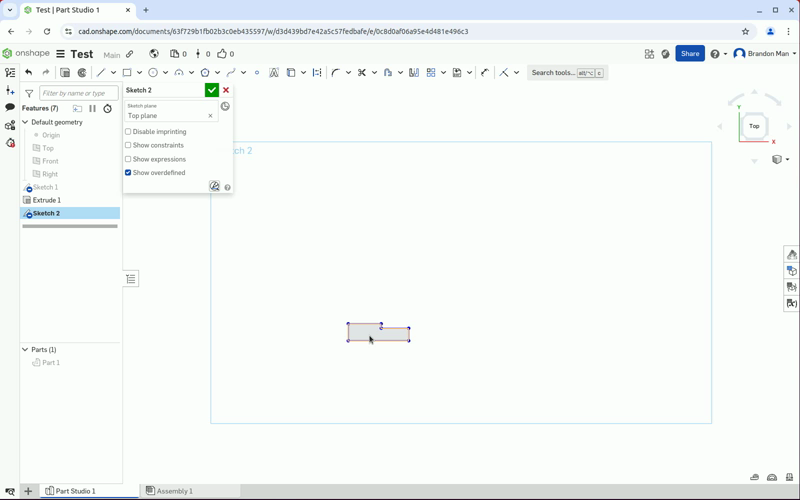
scroll(6)
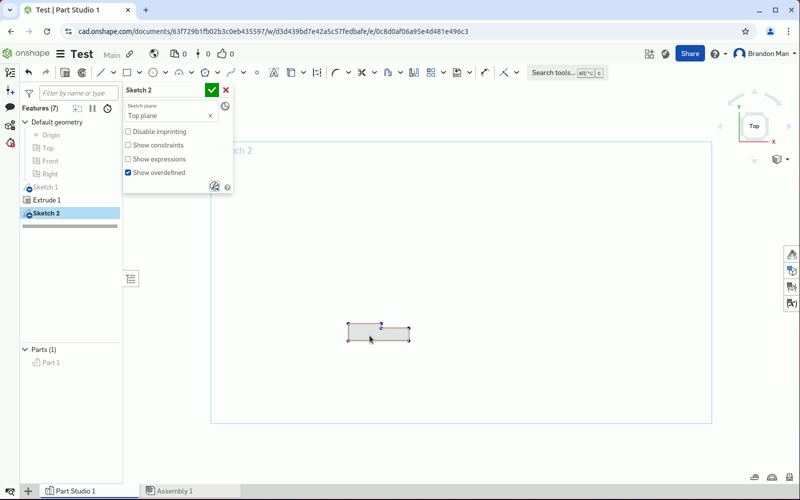
scroll(6)
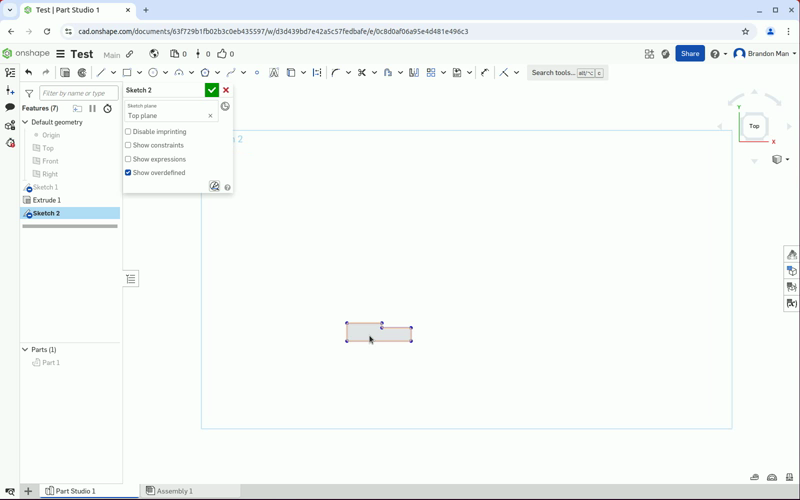
scroll(6)
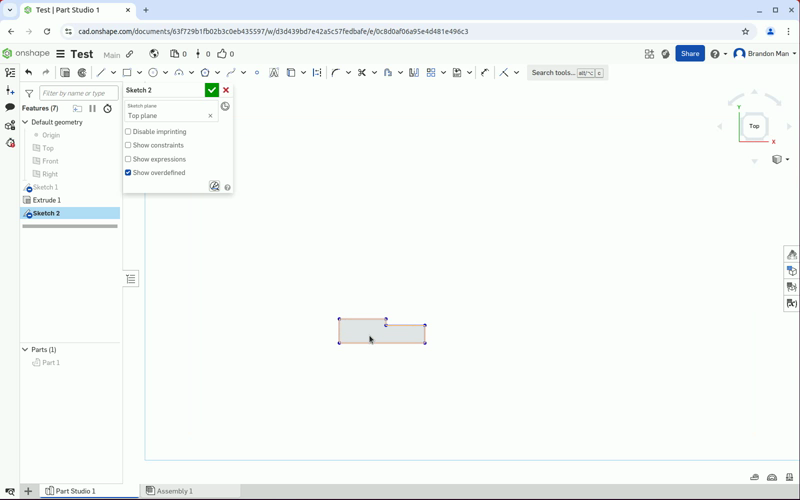
scroll(6)
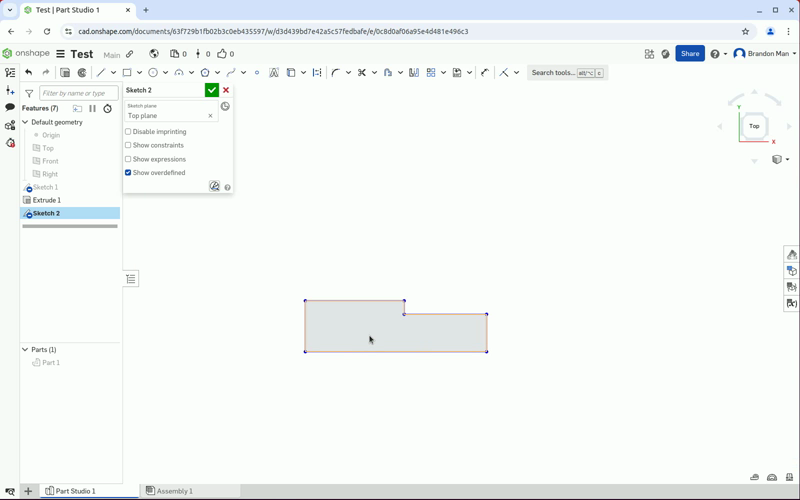
scroll(6)
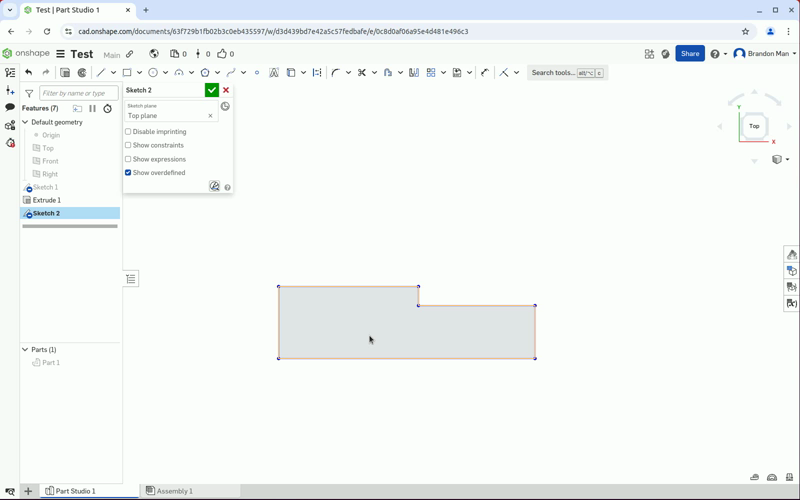
scroll(6)
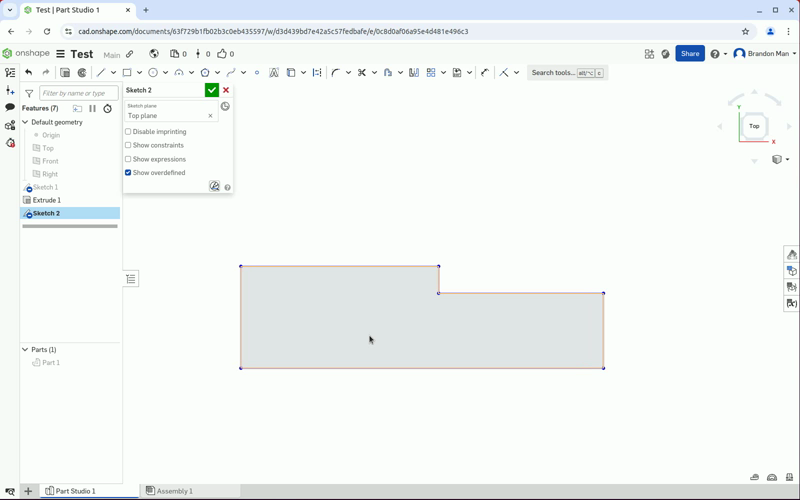
scroll(6)
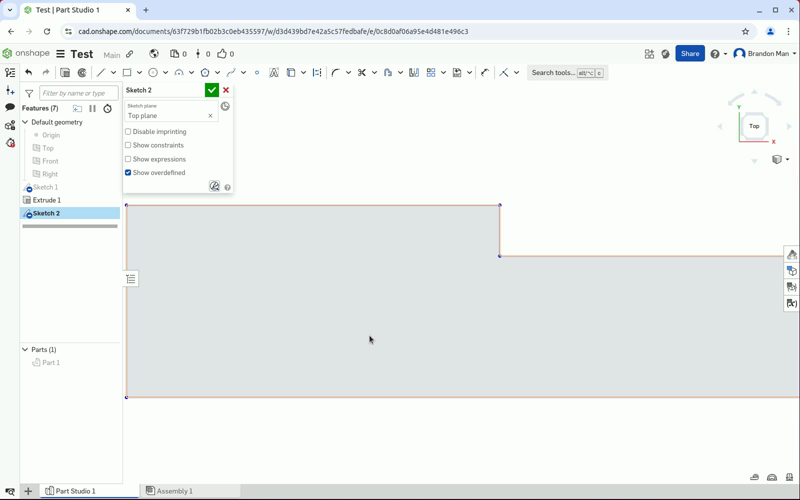
click(369, 335)
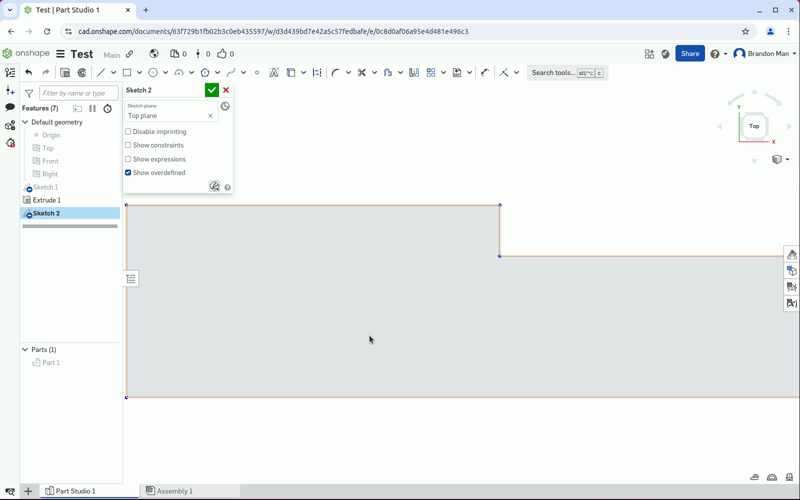
scroll(-6)
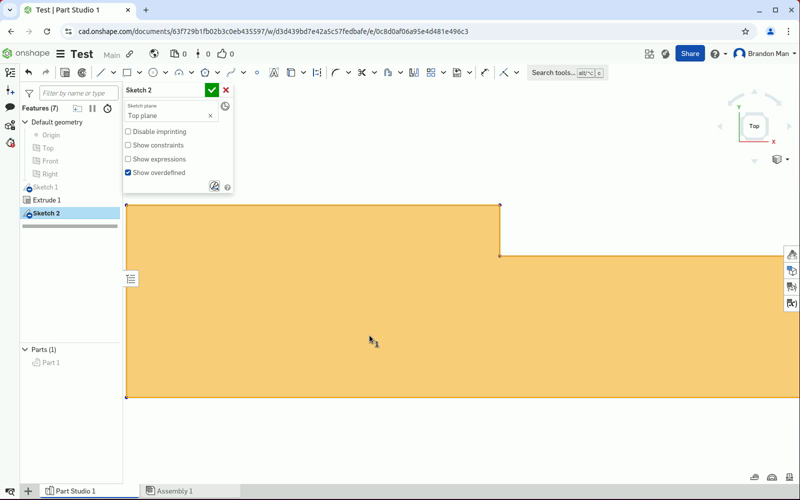
scroll(-6)
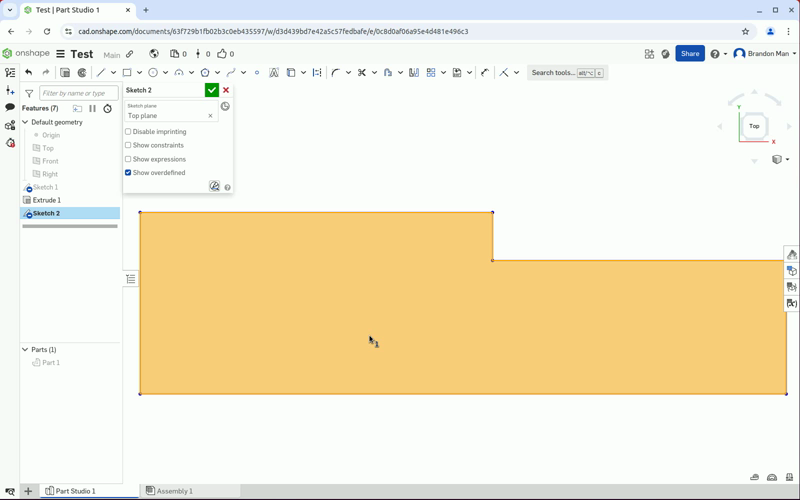
scroll(-6)
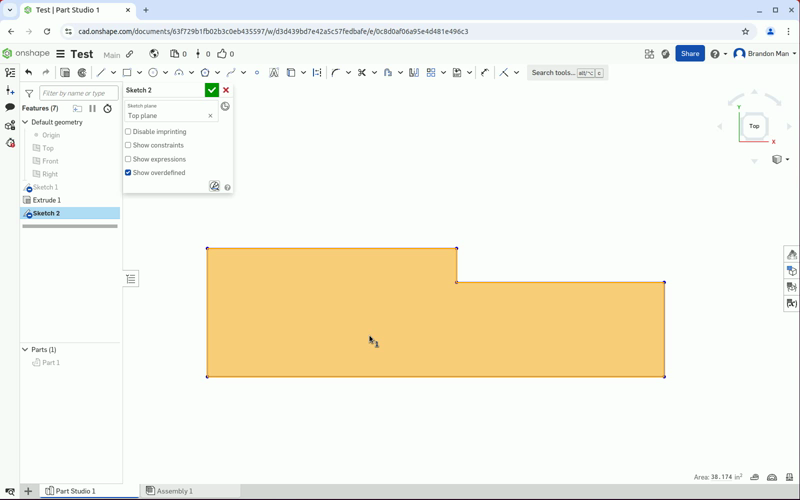
scroll(-6)
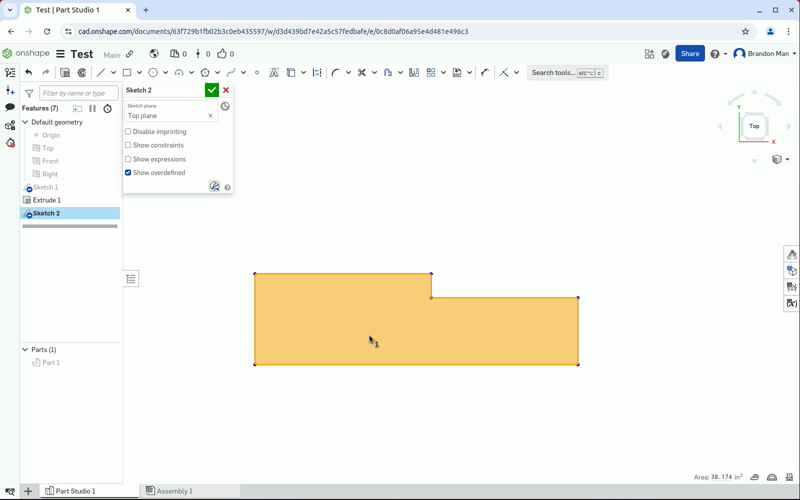
scroll(-6)
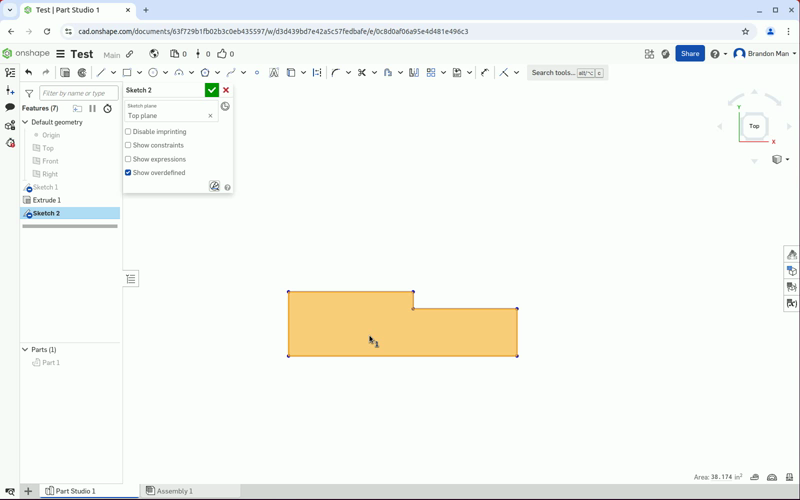
scroll(-6)
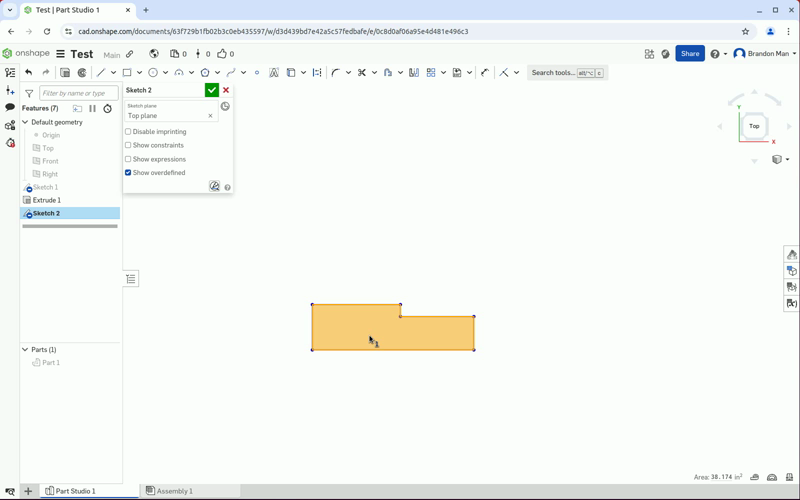
scroll(-6)
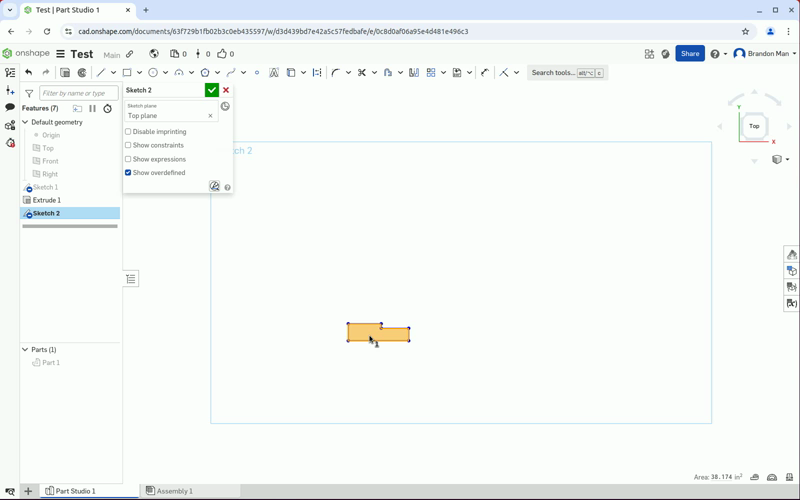
mouse_move(73, 352)
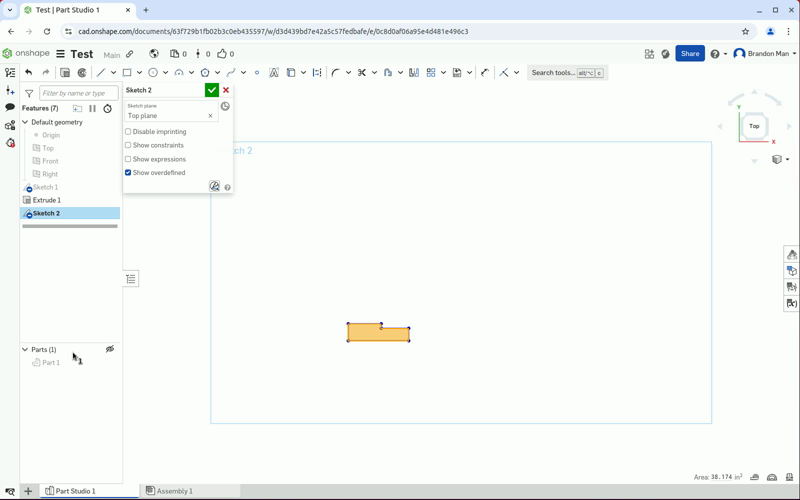
key(shift+y)
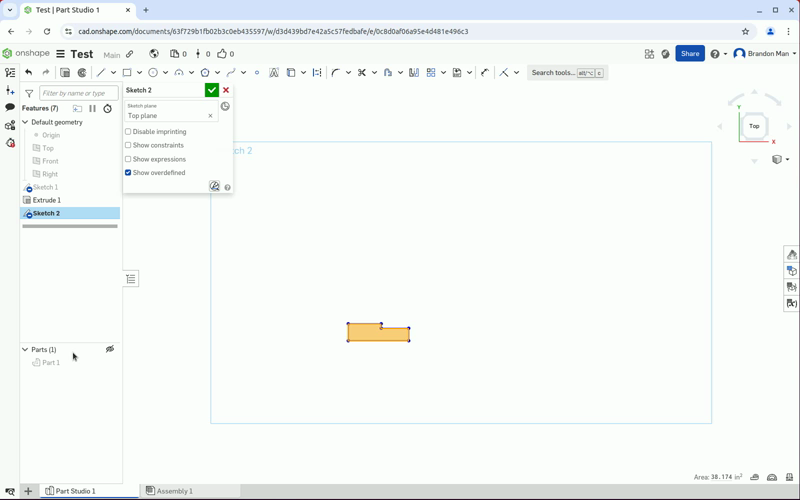
key(shift+e)
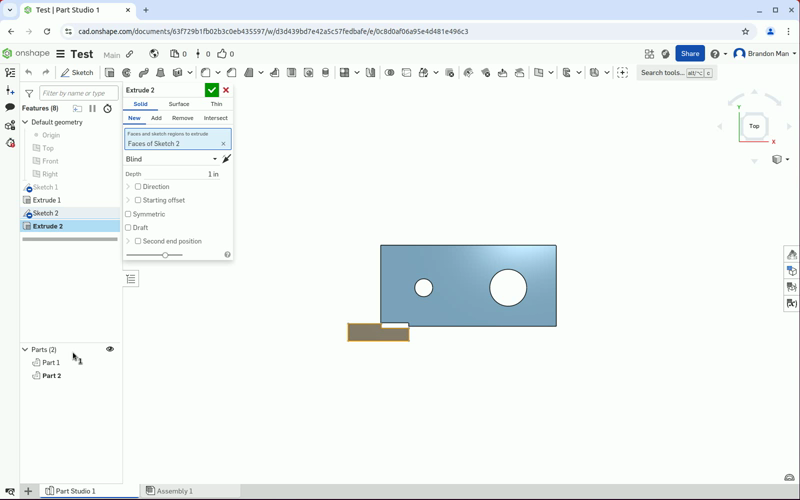
mouse_move(143, 106)
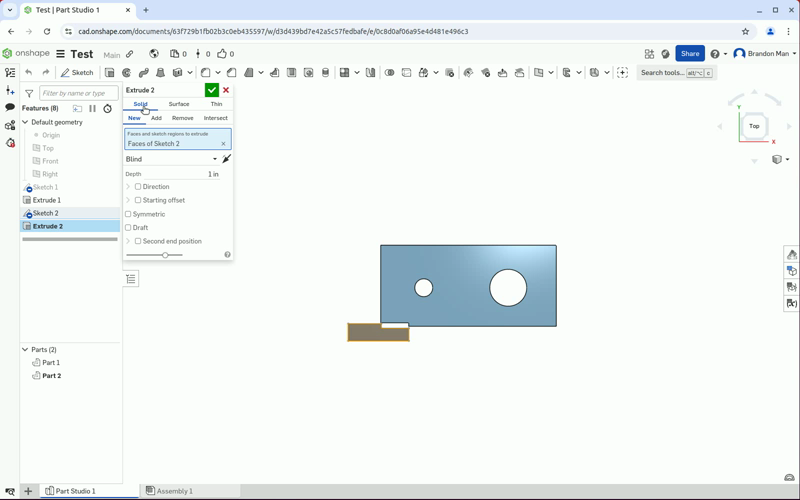
click(143, 106)
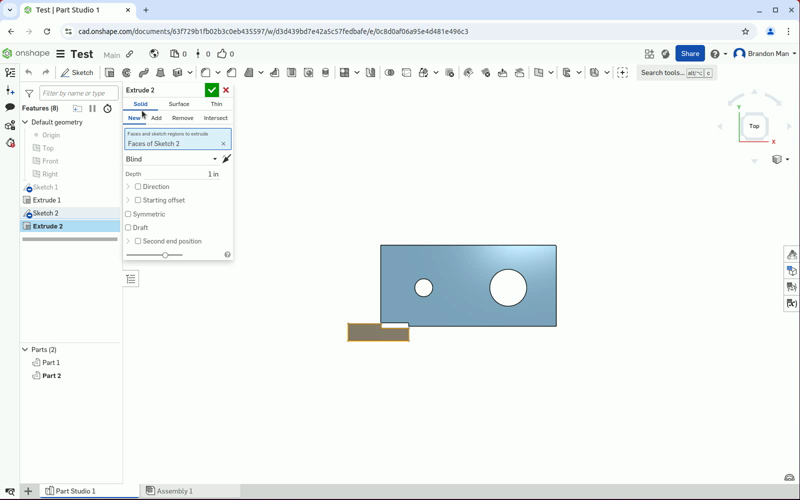
mouse_move(137, 120)
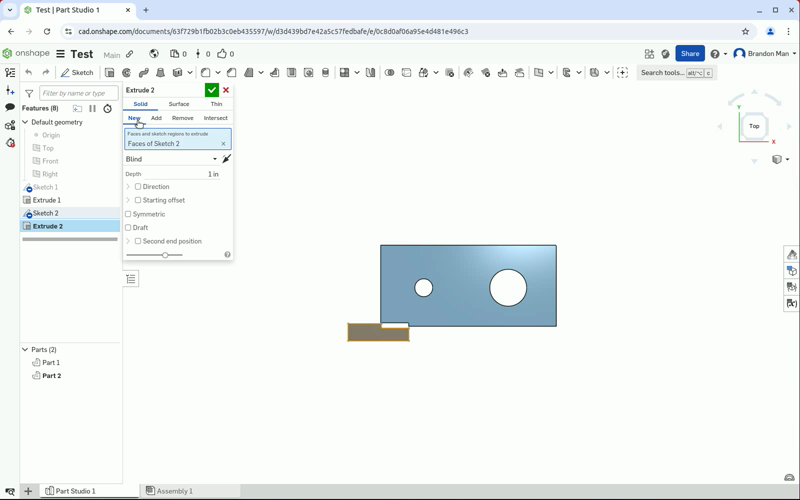
click(137, 120)
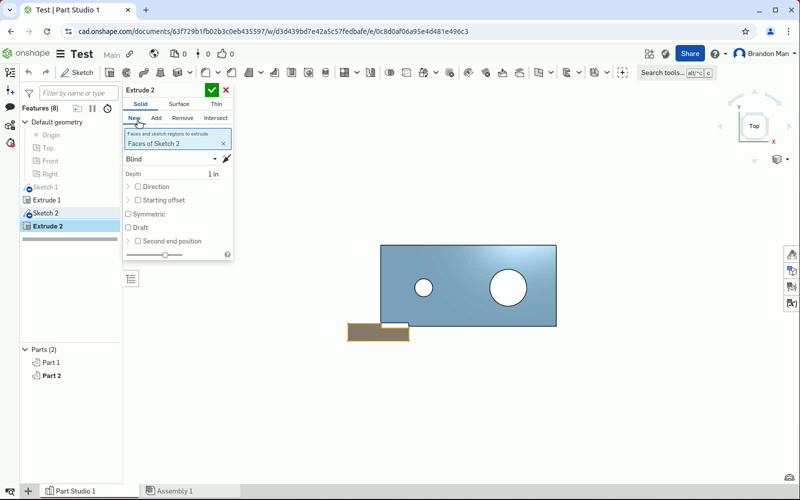
key(tab, 4)
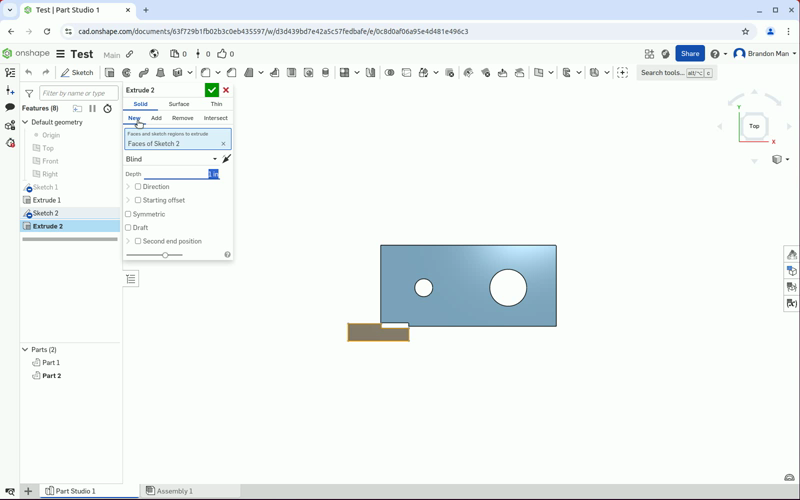
text(16.609)
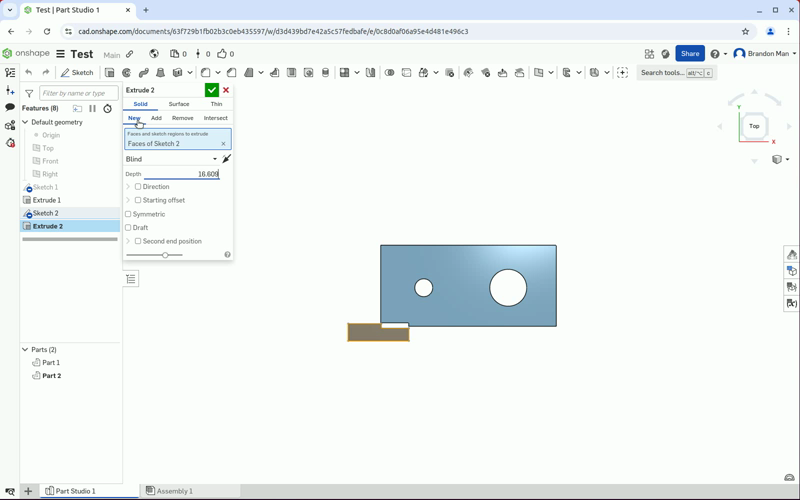
key(enter)
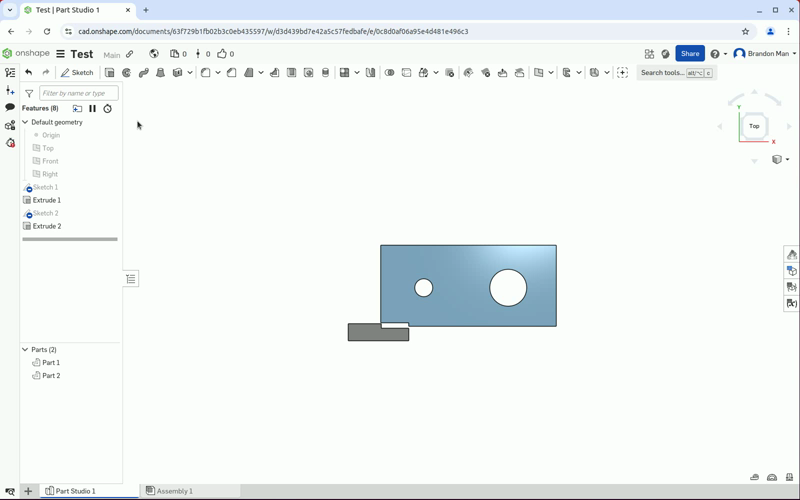
key(shift+h)
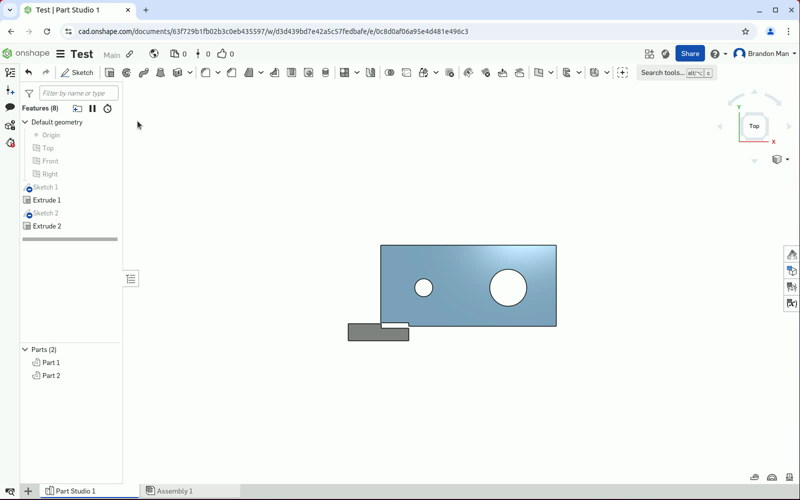
key(shift+h)
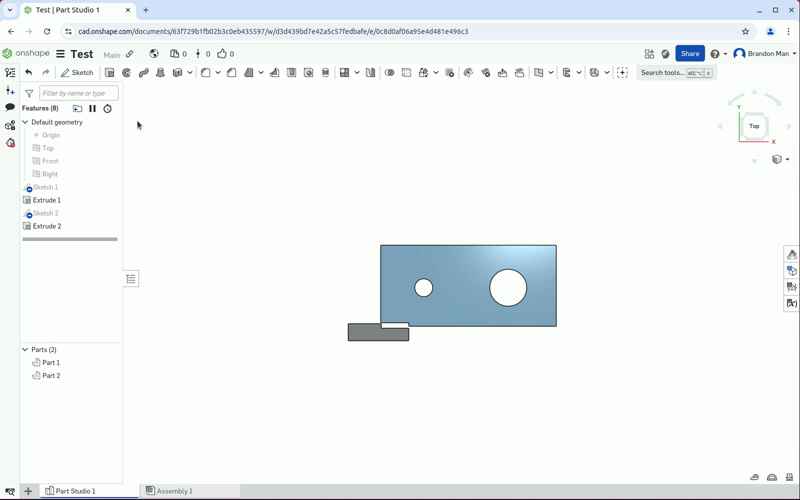
mouse_move(73, 189)
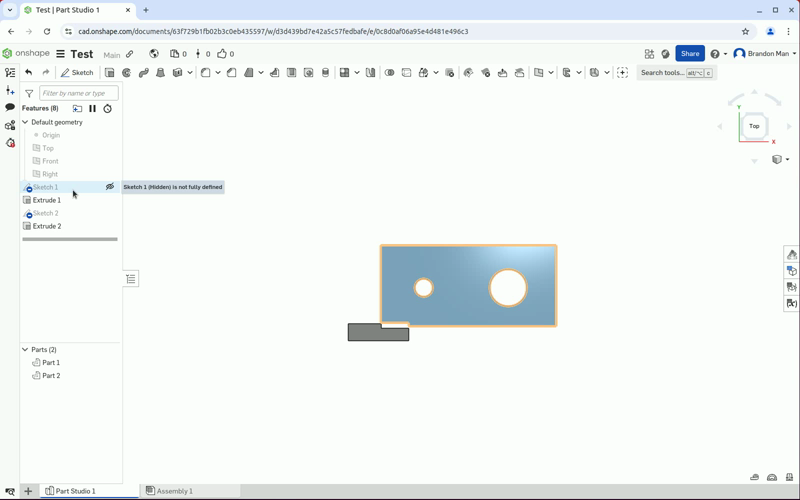
click(73, 189)
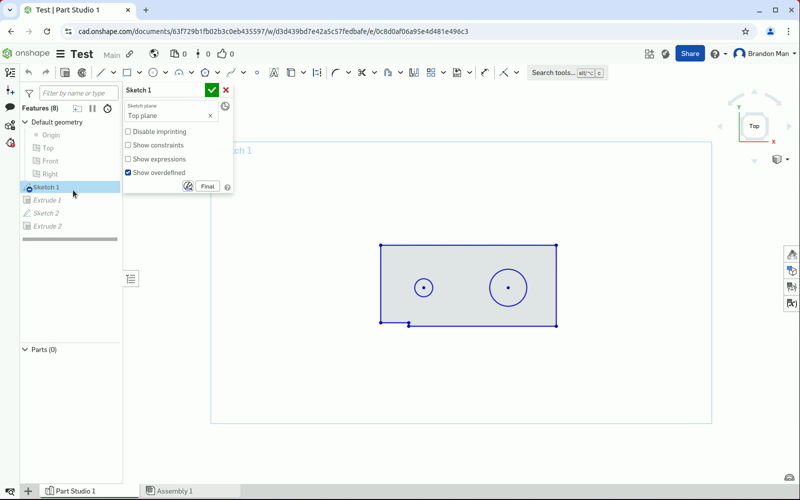
mouse_move(229, 92)
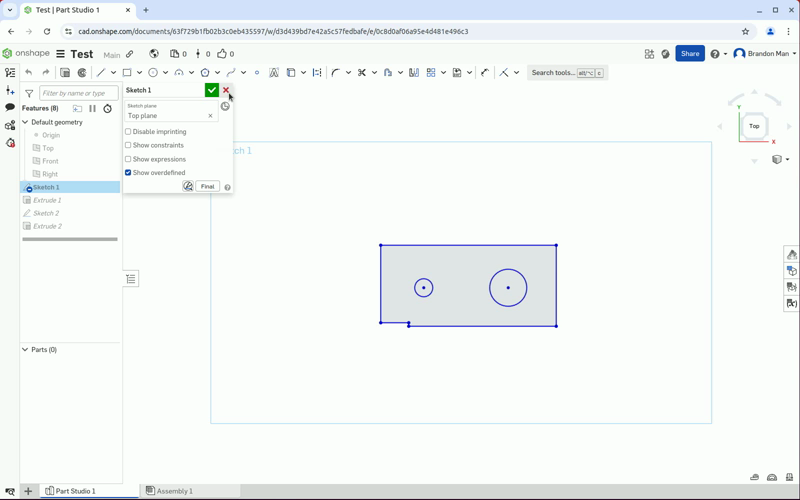
click(229, 92)
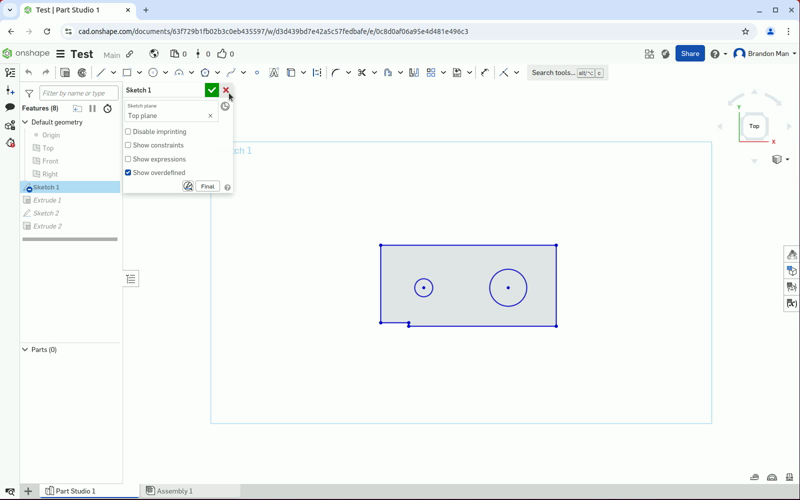
key(shift+s)
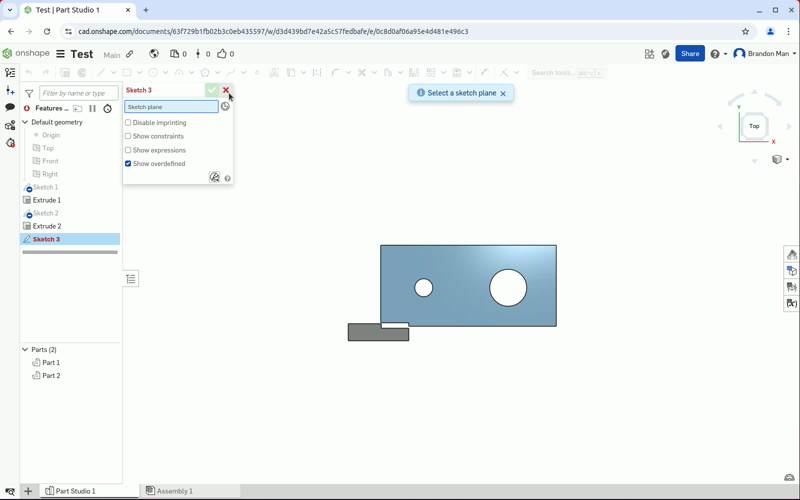
mouse_move(73, 150)
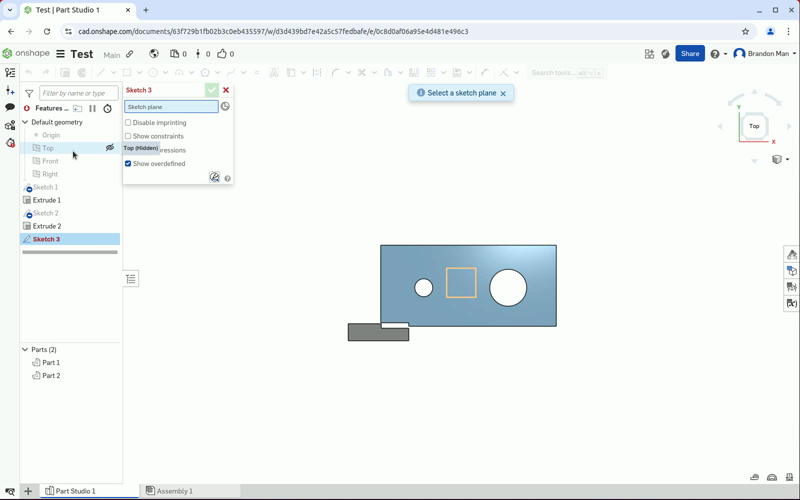
click(73, 150)
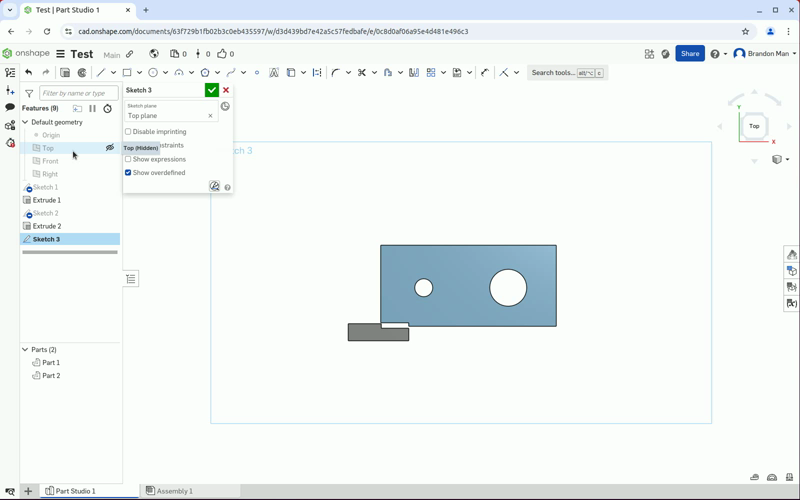
mouse_move(73, 352)
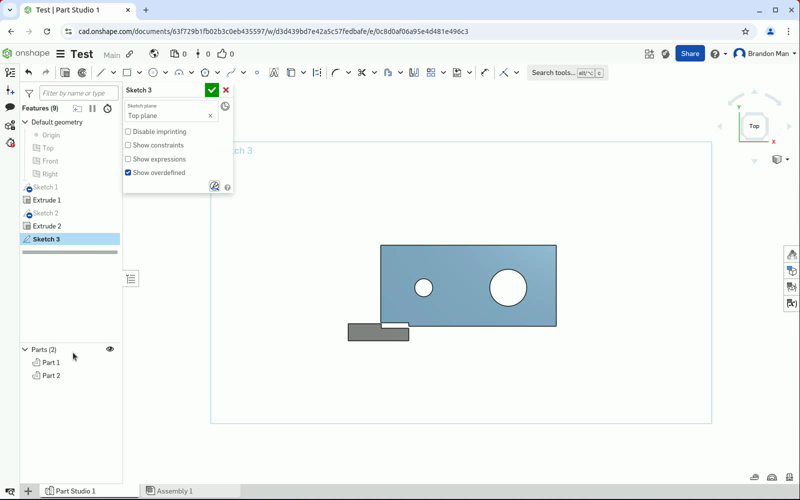
key(y)
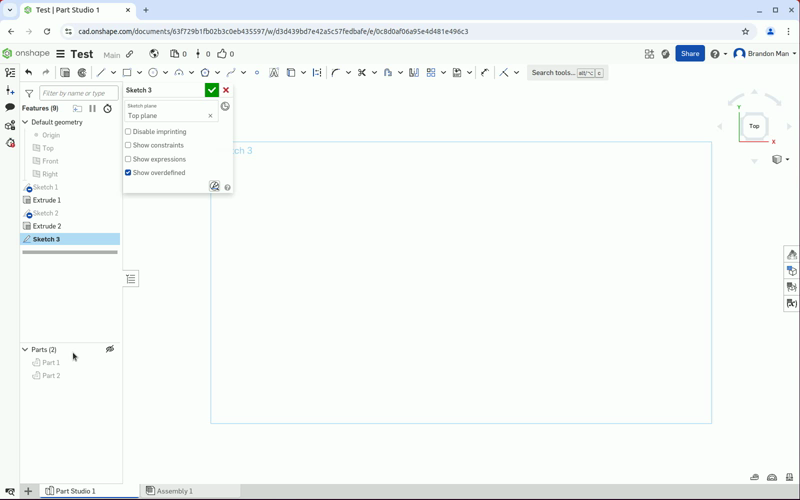
key(l)
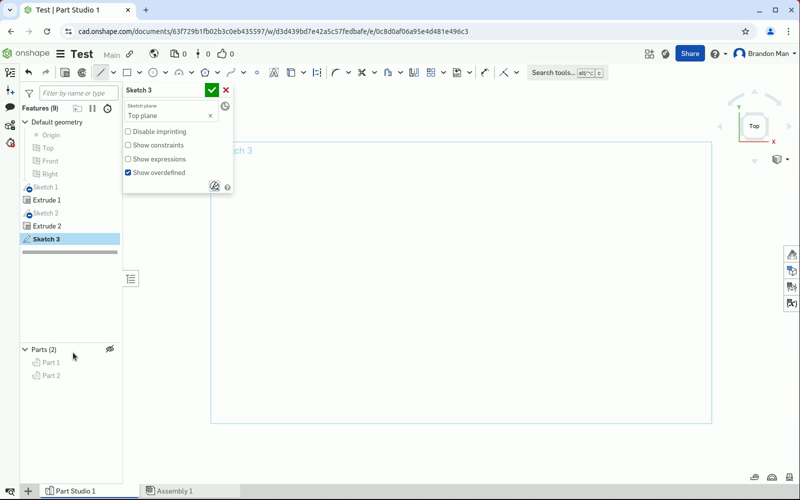
key_down(shift)
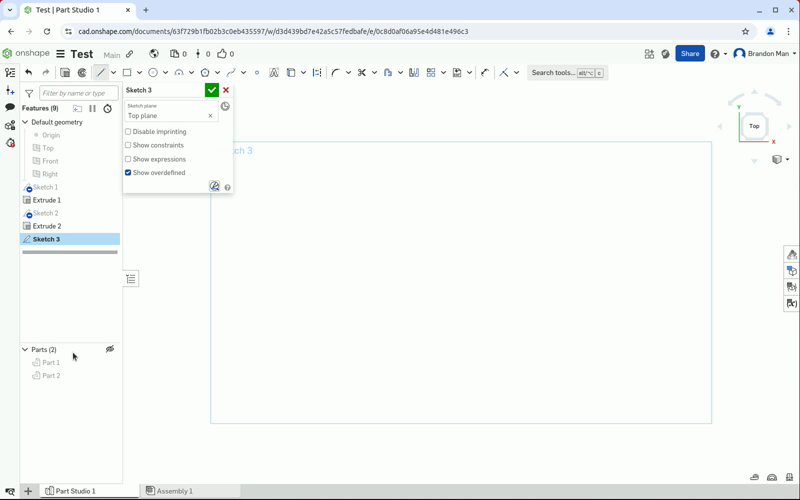
mouse_move(380, 327)
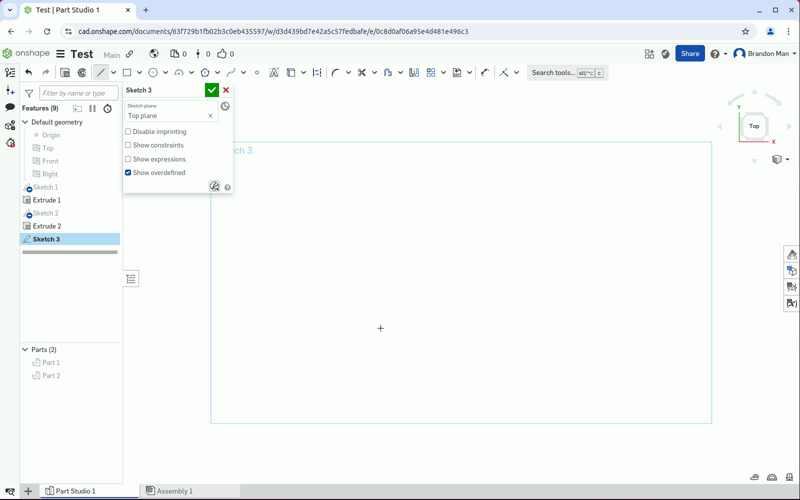
click(380, 327)
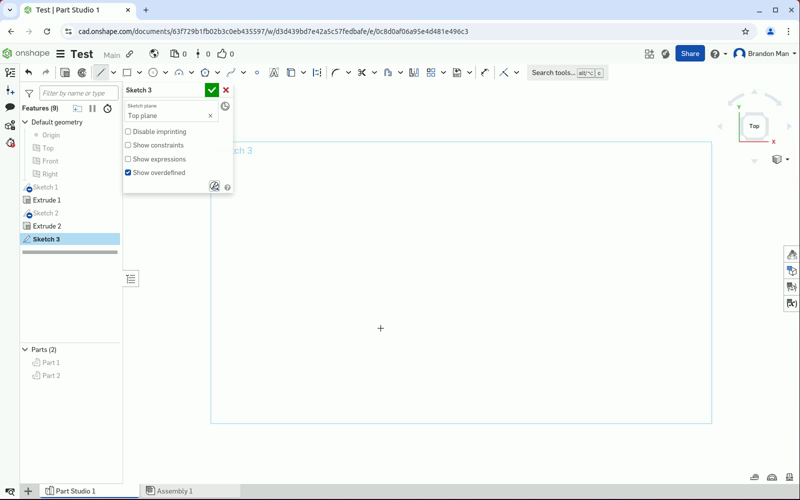
key_up(shift)
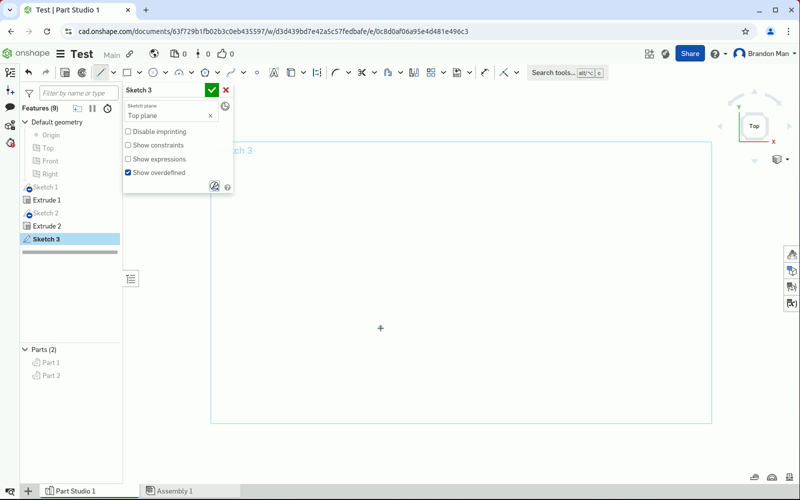
key_down(shift)
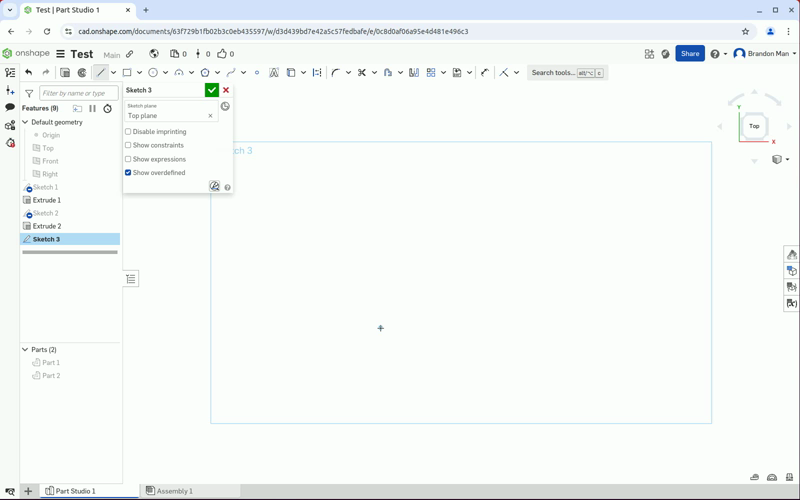
mouse_move(410, 327)
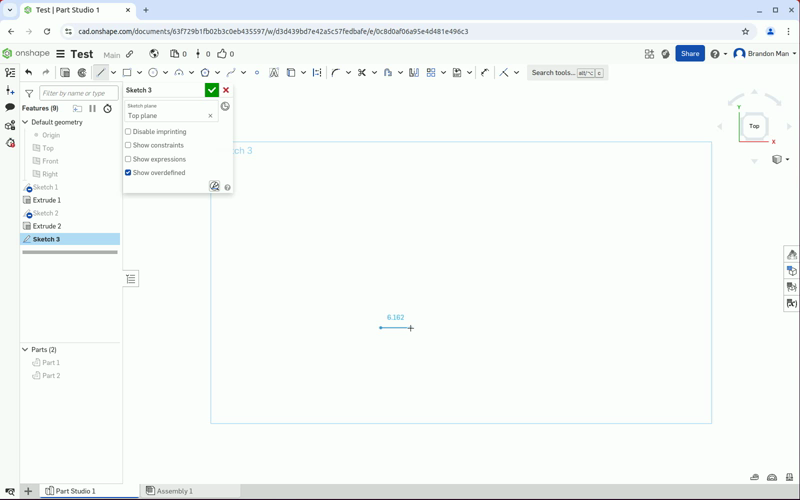
mouse_move(408, 327)
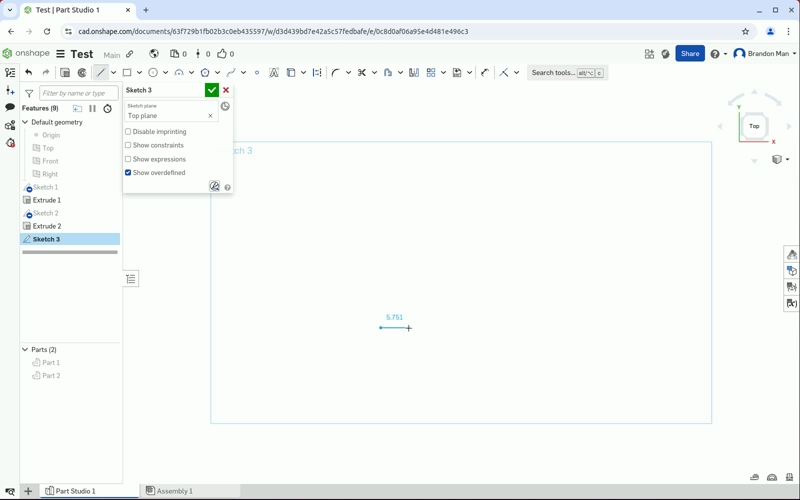
click(408, 327)
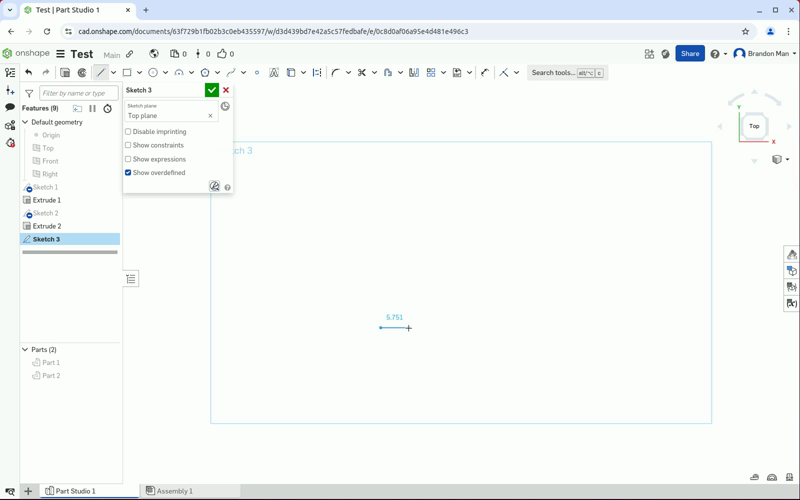
key_up(shift)
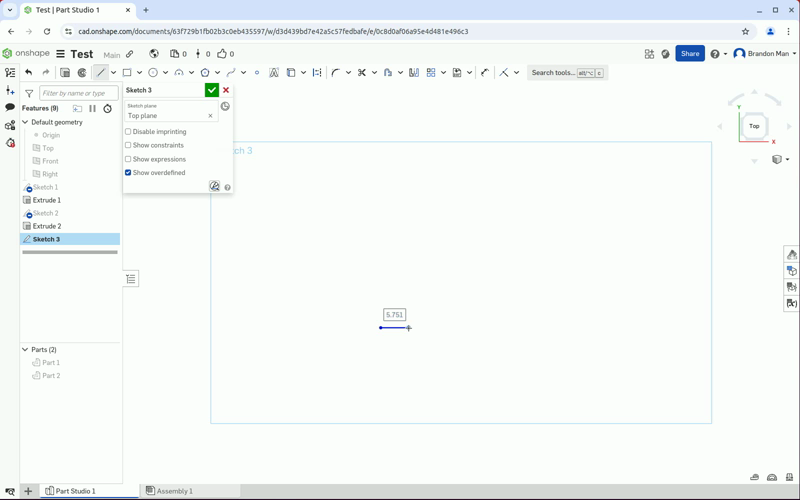
key_down(shift)
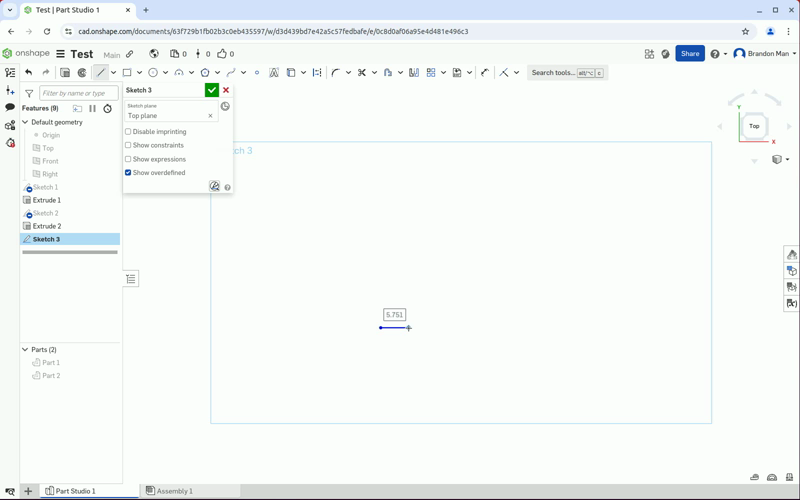
mouse_move(438, 327)
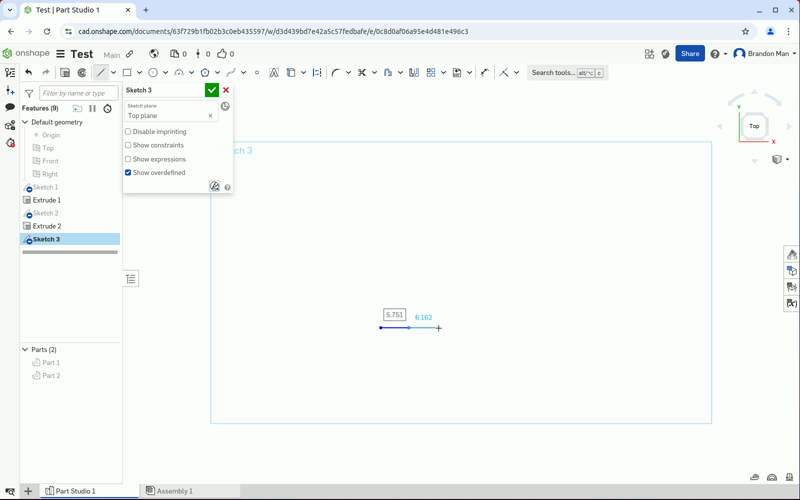
mouse_move(408, 323)
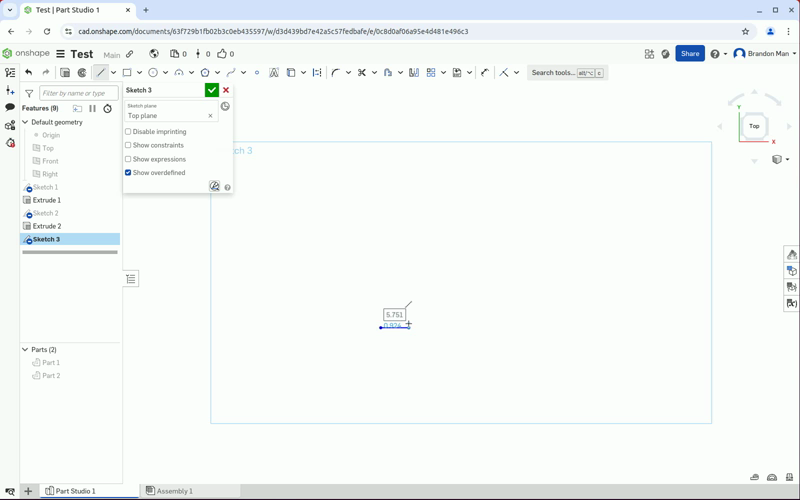
scroll(6)
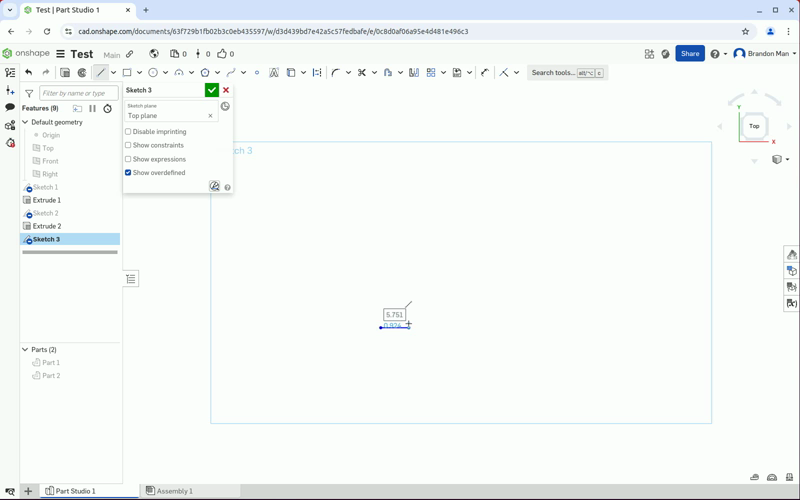
scroll(6)
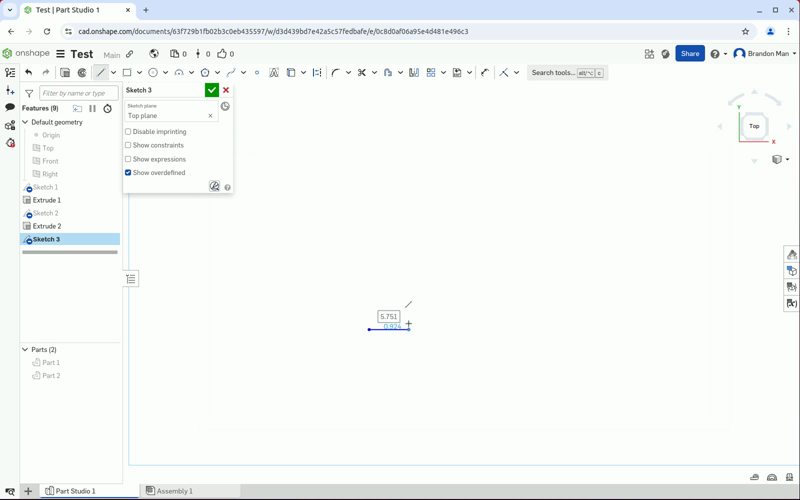
scroll(6)
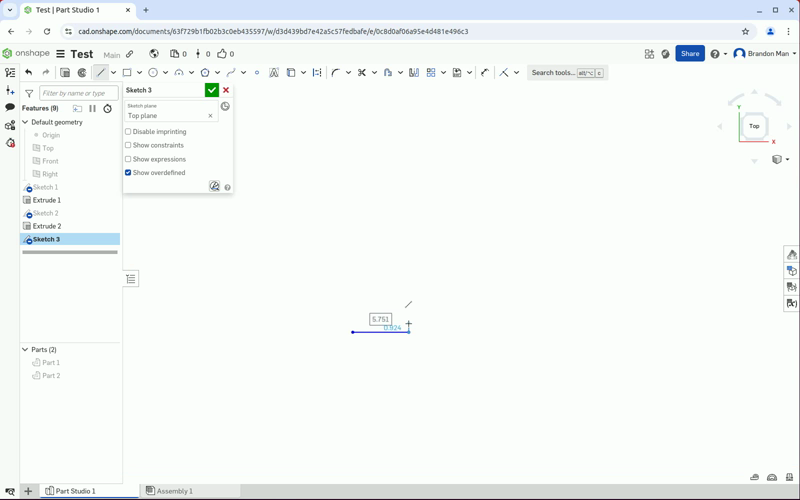
scroll(6)
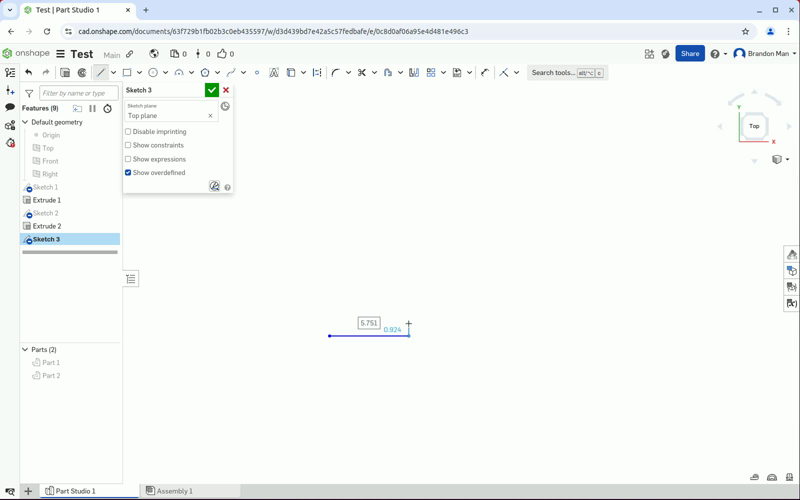
scroll(6)
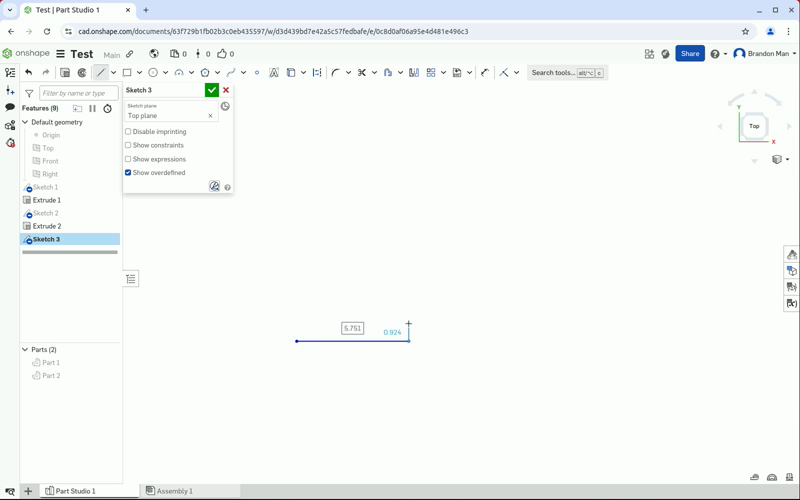
scroll(6)
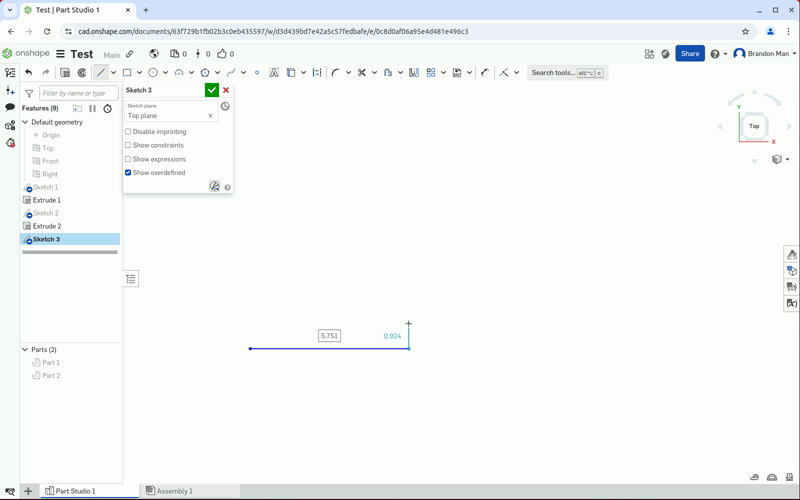
scroll(6)
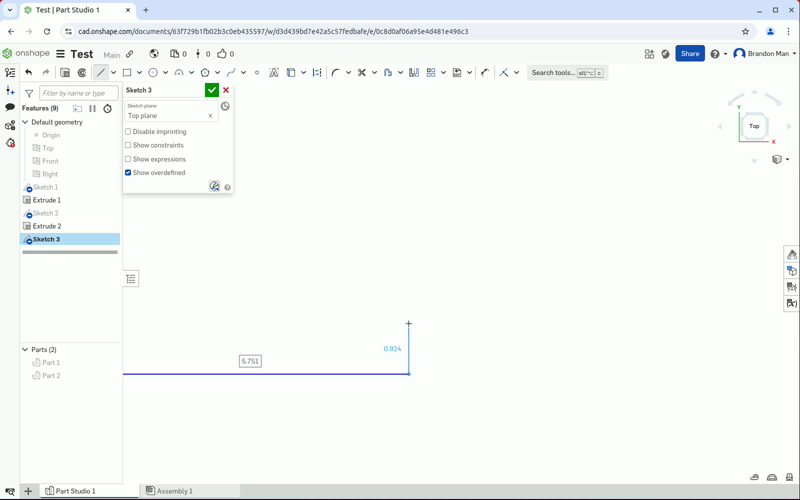
click(408, 323)
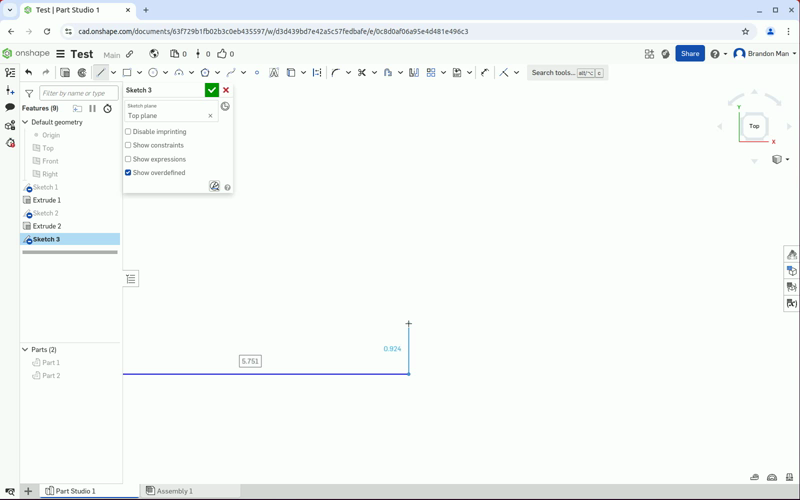
scroll(-6)
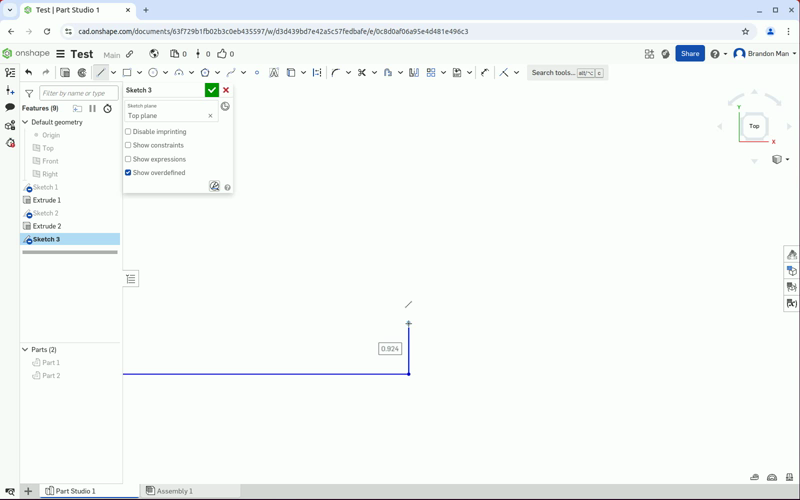
scroll(-6)
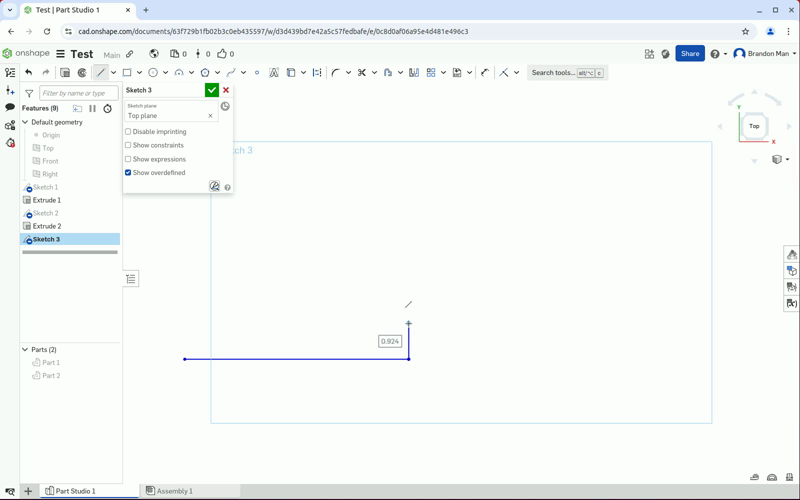
scroll(-6)
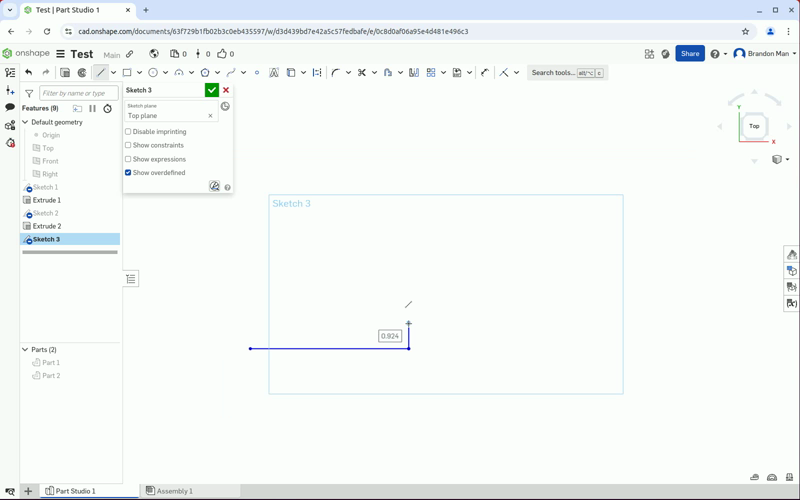
scroll(-6)
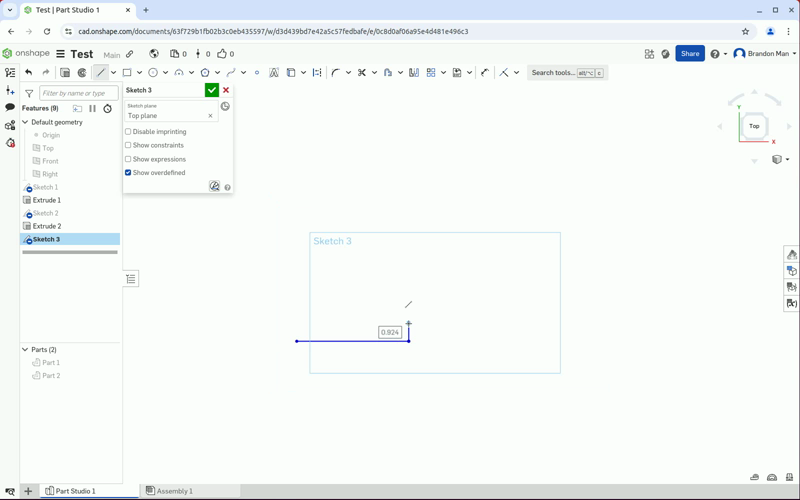
scroll(-6)
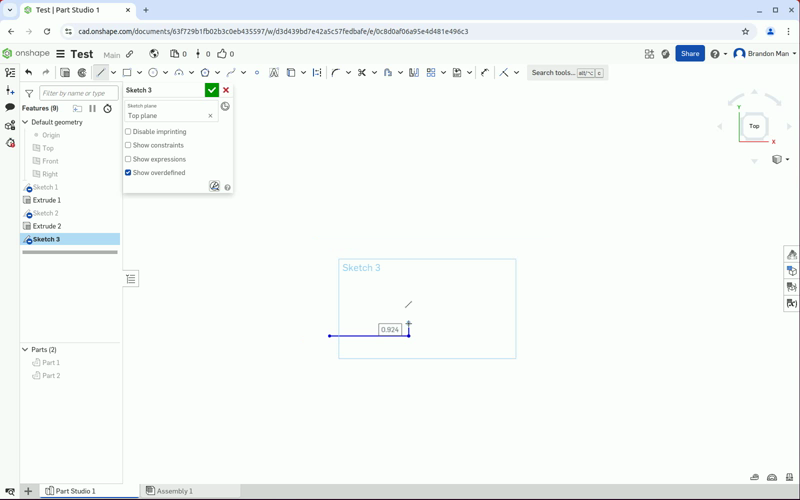
scroll(-6)
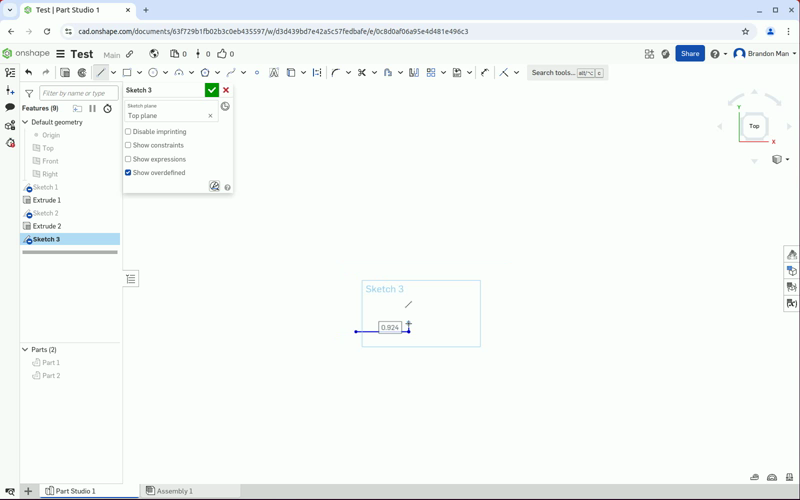
scroll(-6)
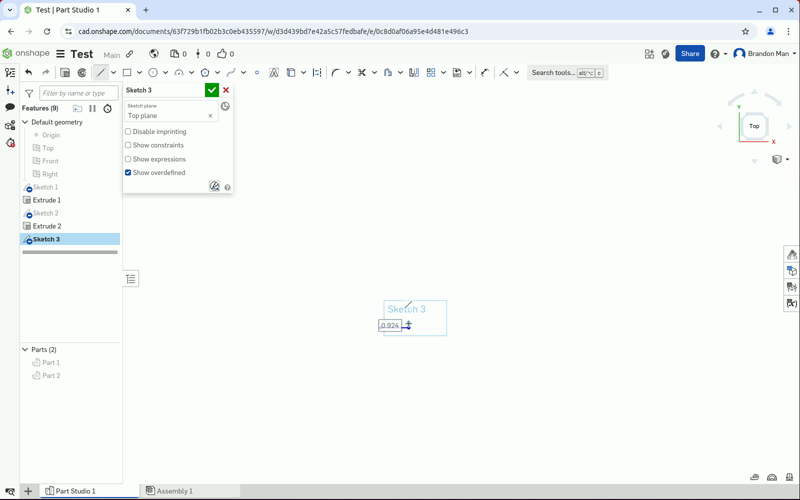
key_up(shift)
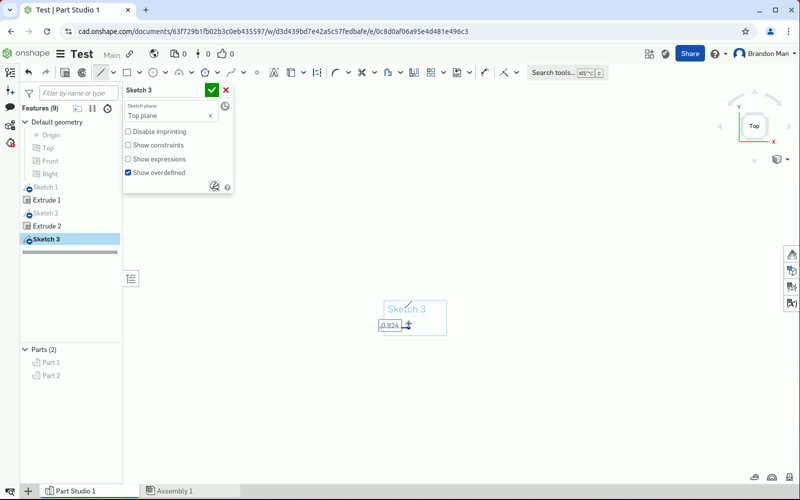
key_down(shift)
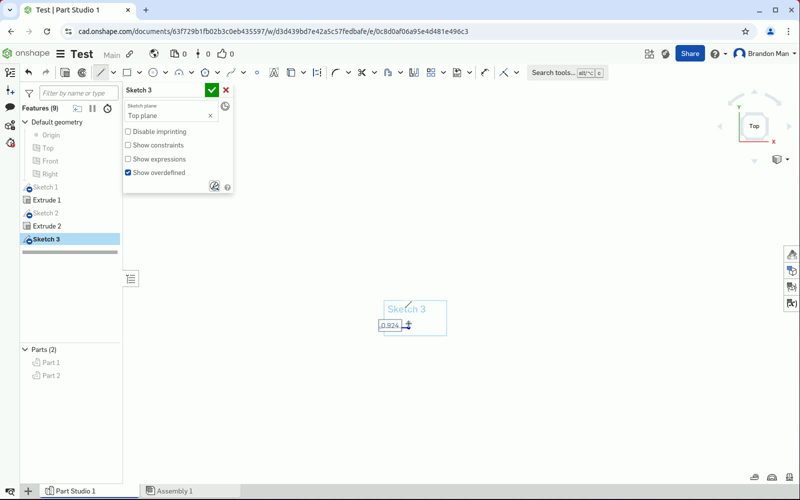
mouse_move(438, 323)
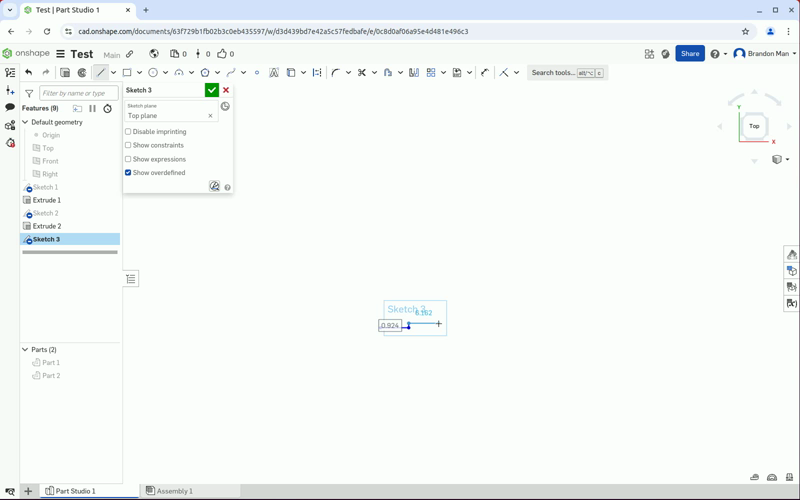
mouse_move(380, 323)
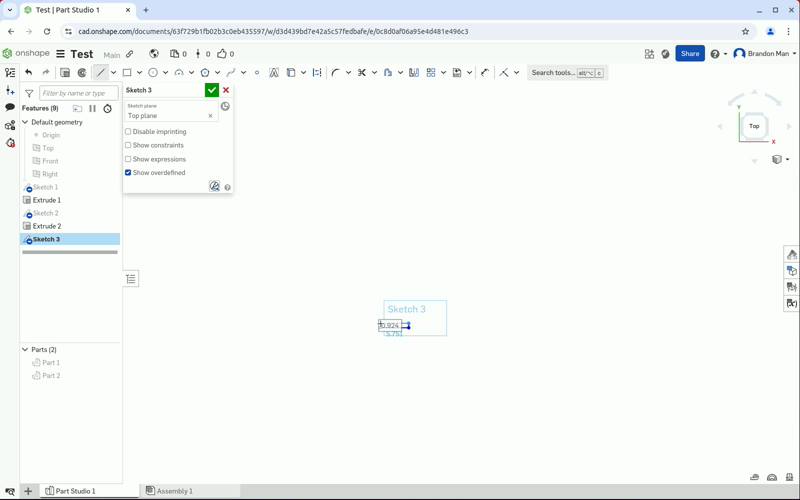
click(380, 323)
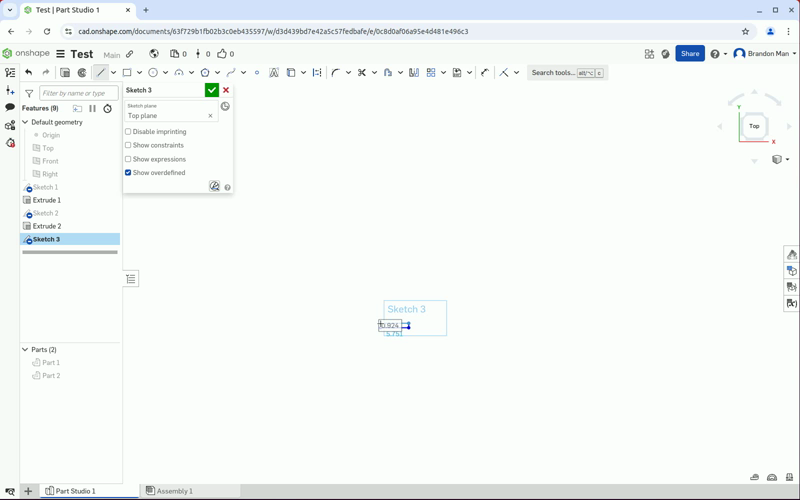
key_up(shift)
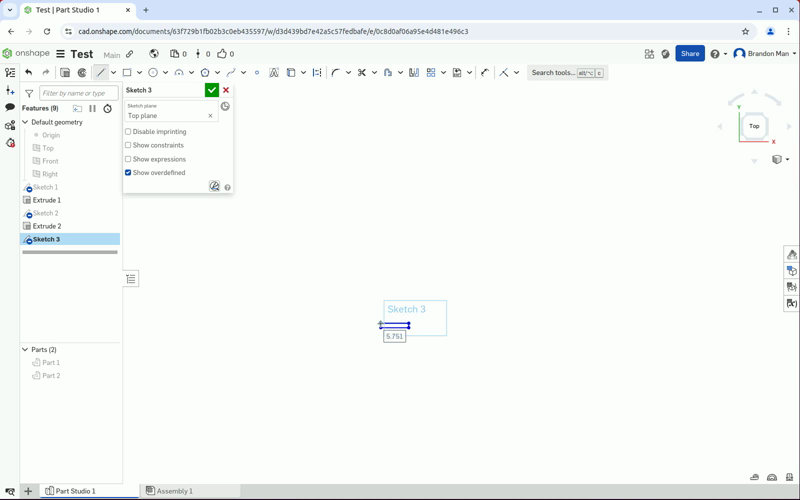
mouse_move(410, 323)
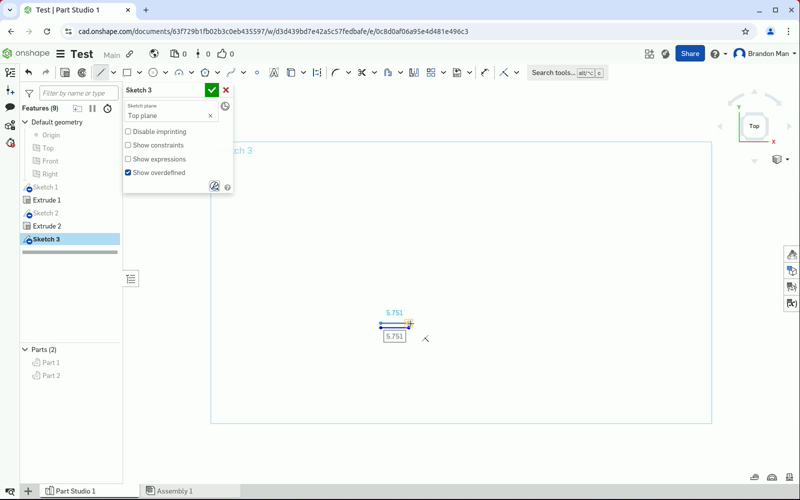
key_down(shift)
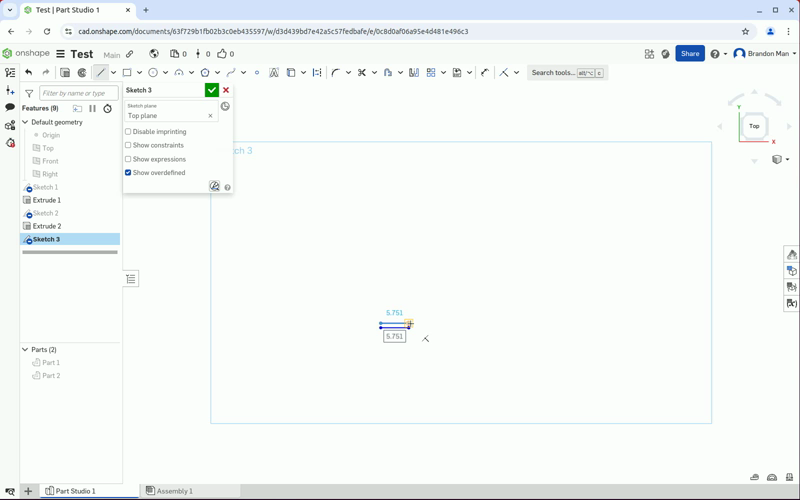
mouse_move(380, 327)
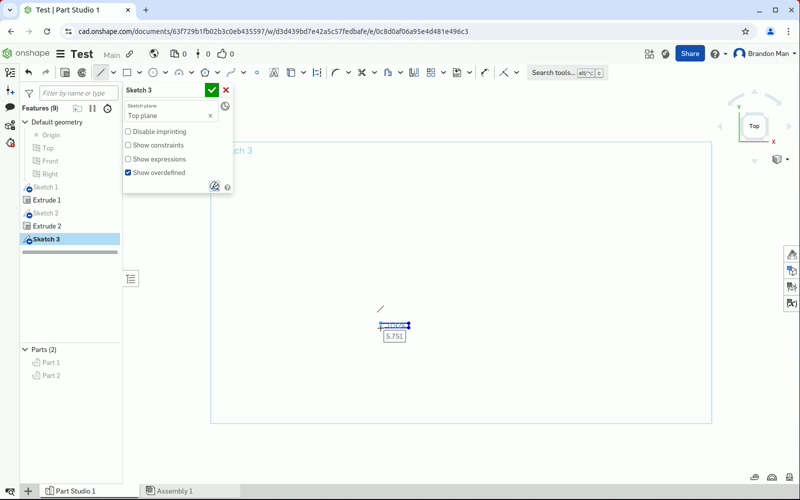
scroll(6)
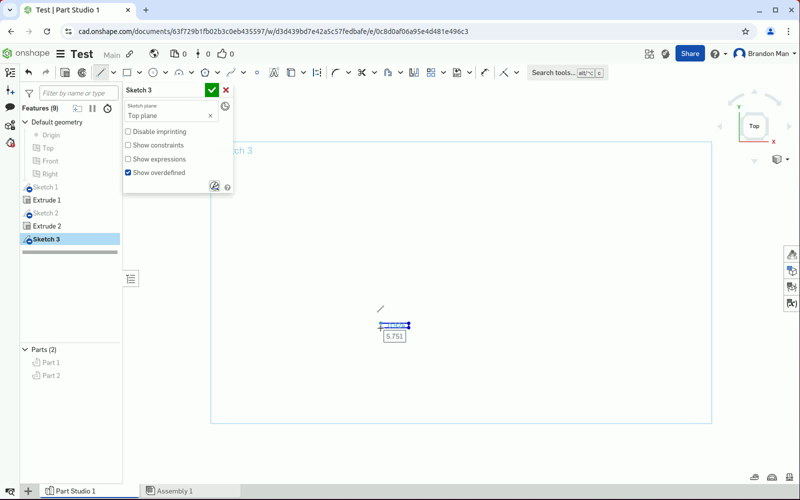
scroll(6)
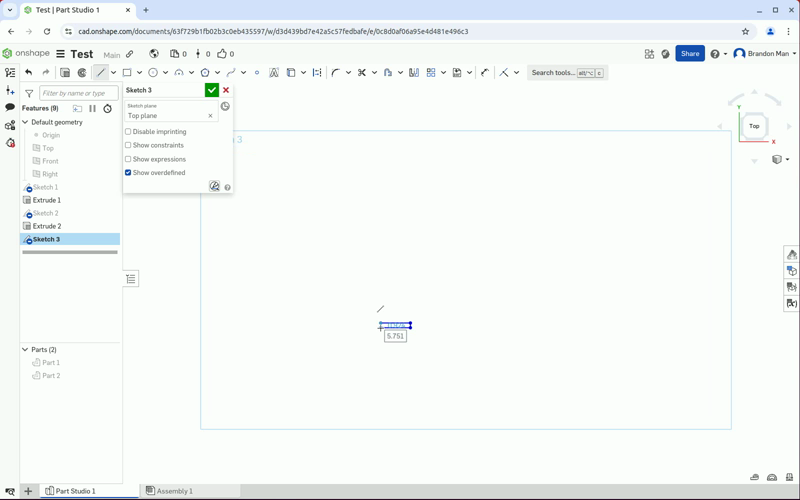
scroll(6)
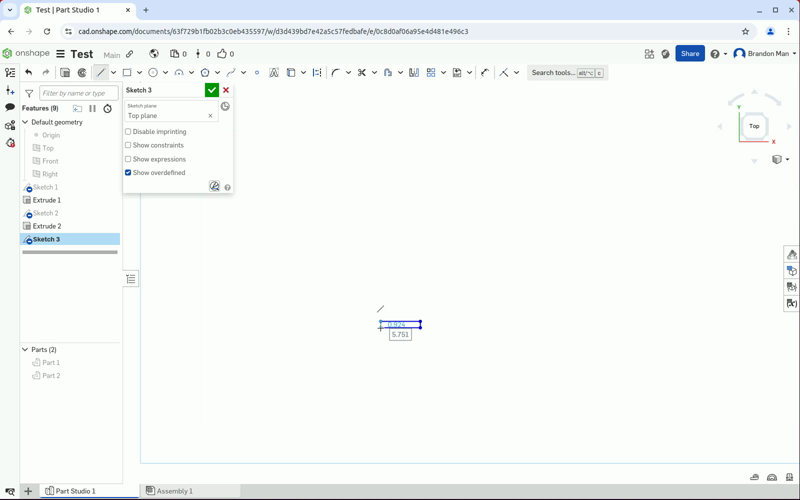
scroll(6)
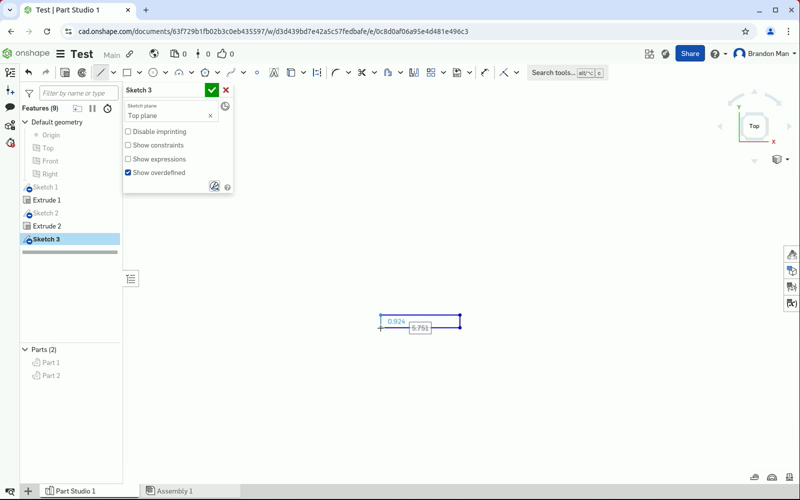
scroll(6)
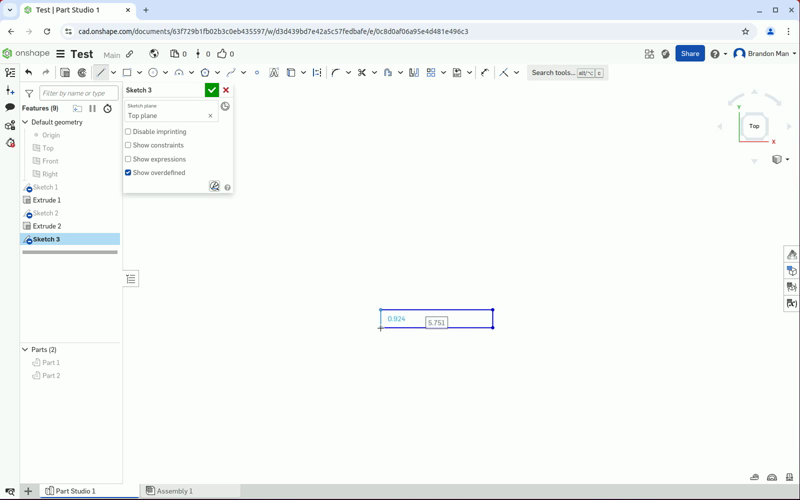
scroll(6)
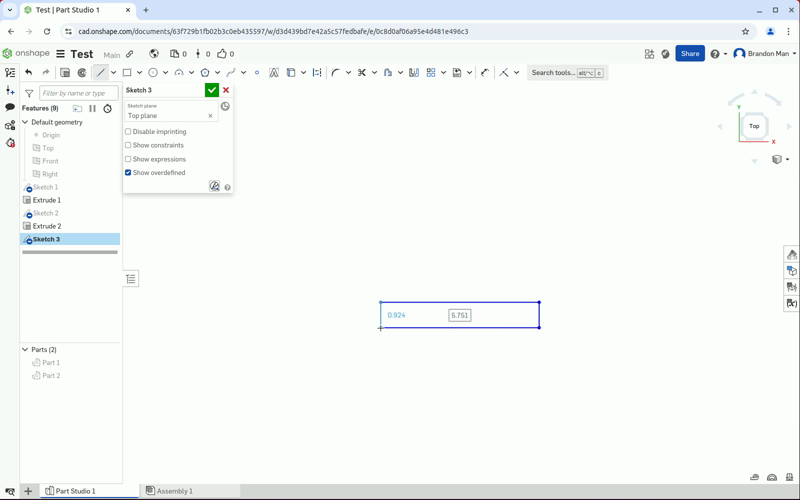
scroll(6)
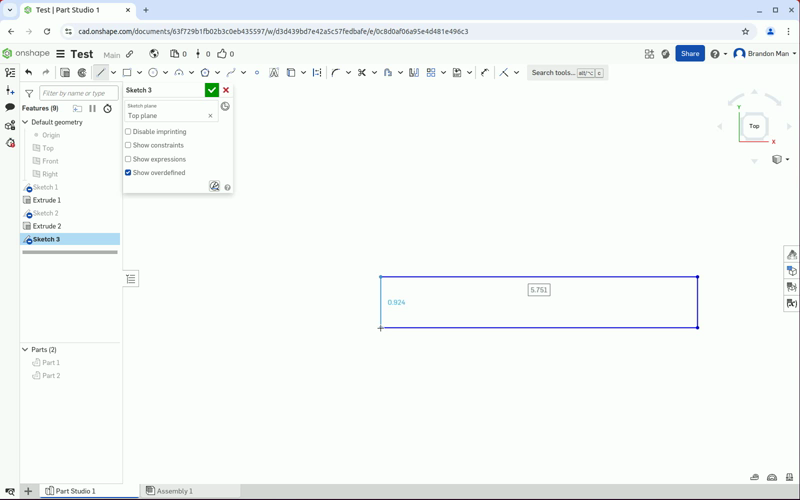
key_up(shift)
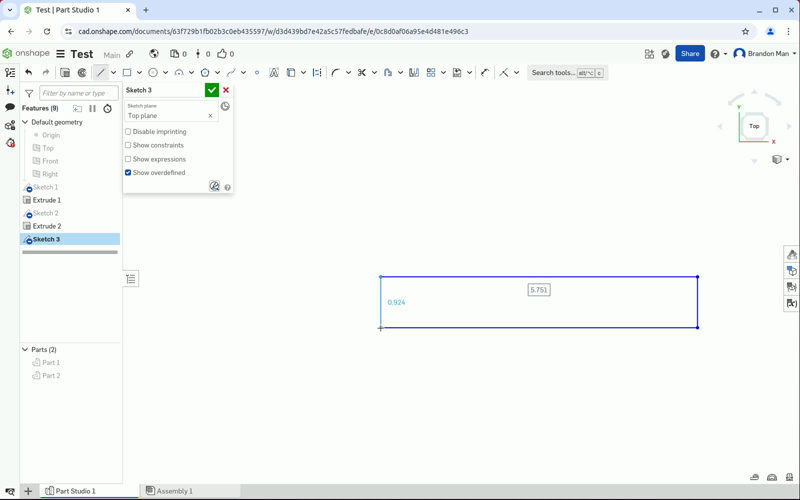
click(380, 327)
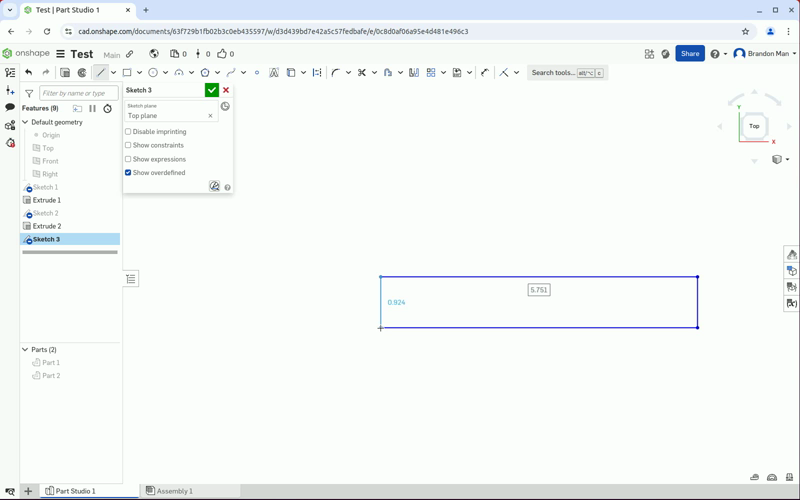
scroll(-6)
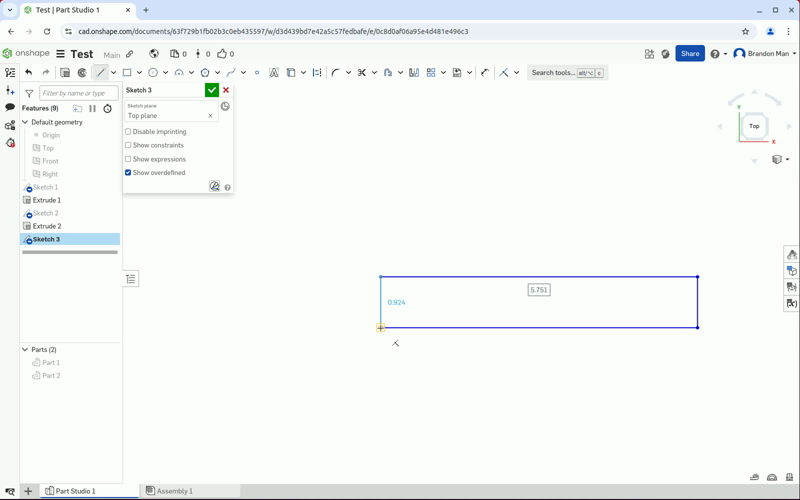
scroll(-6)
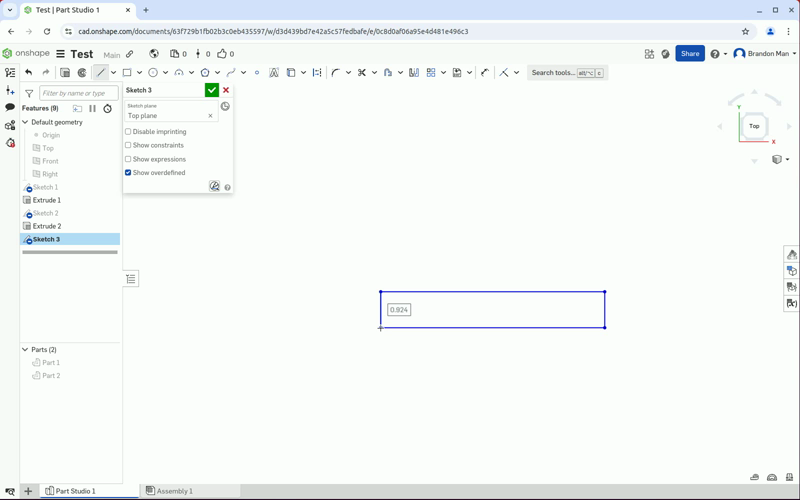
scroll(-6)
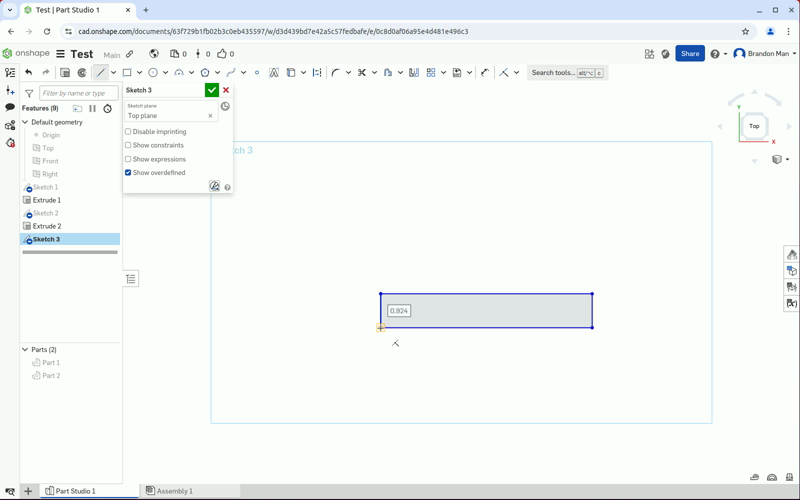
scroll(-6)
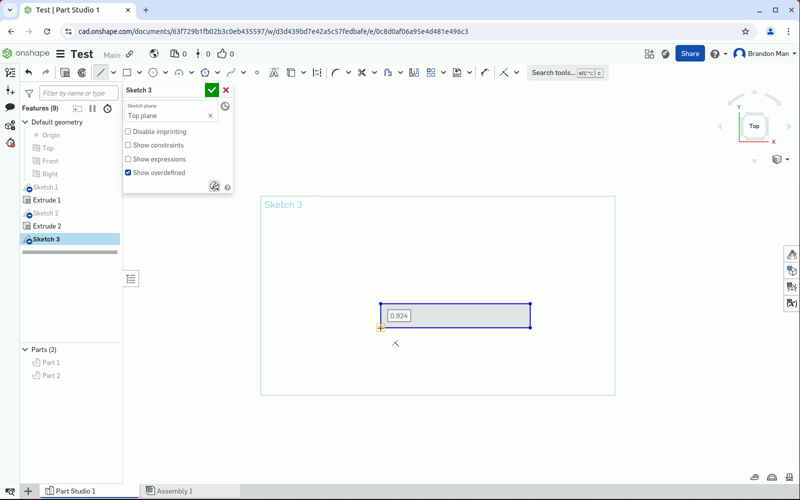
scroll(-6)
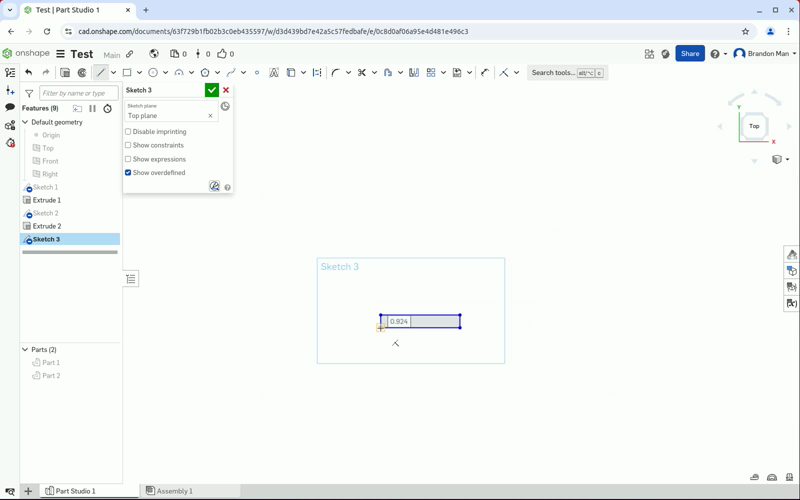
scroll(-6)
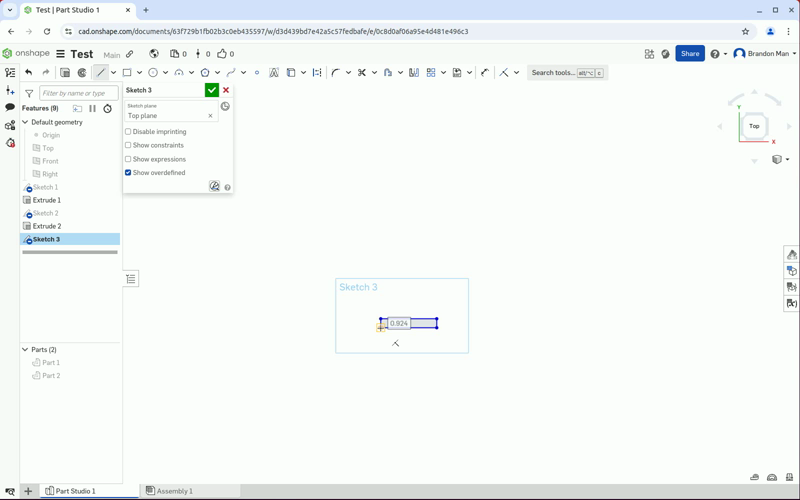
scroll(-6)
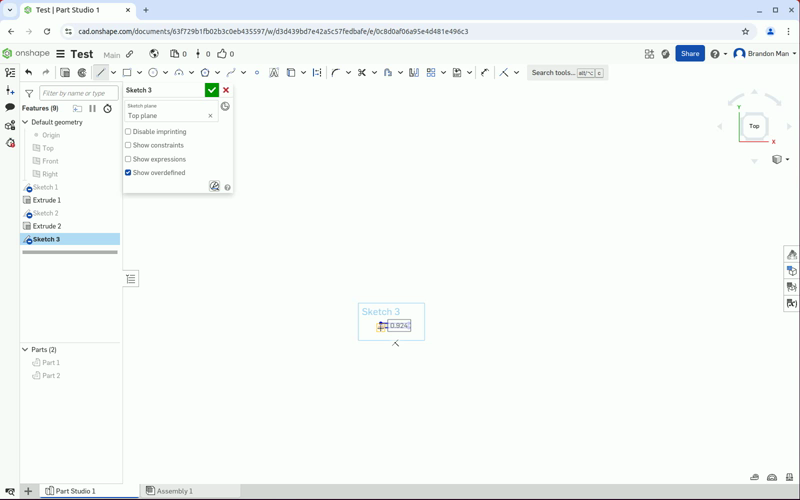
key(esc)
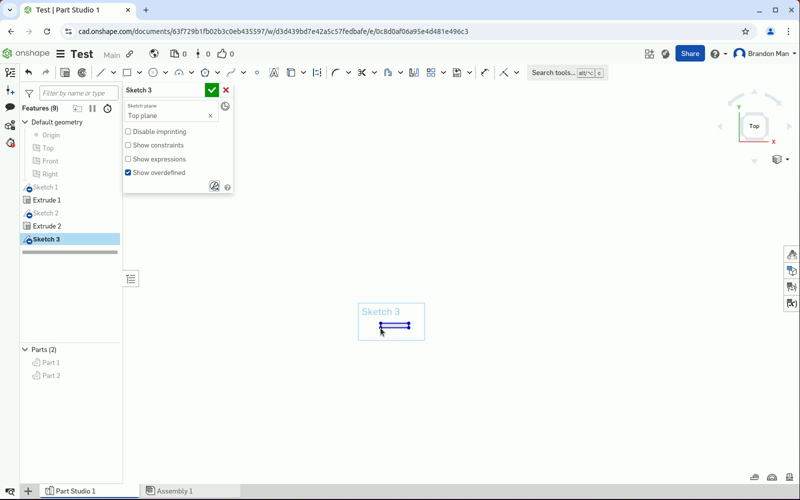
mouse_move(391, 326)
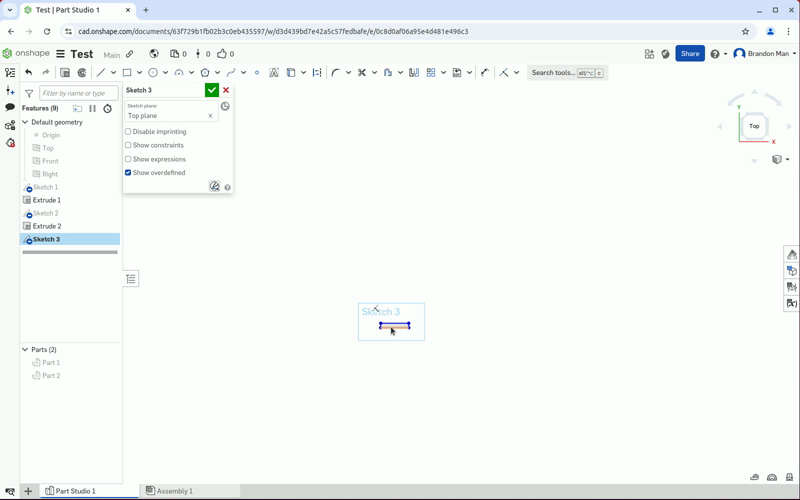
scroll(6)
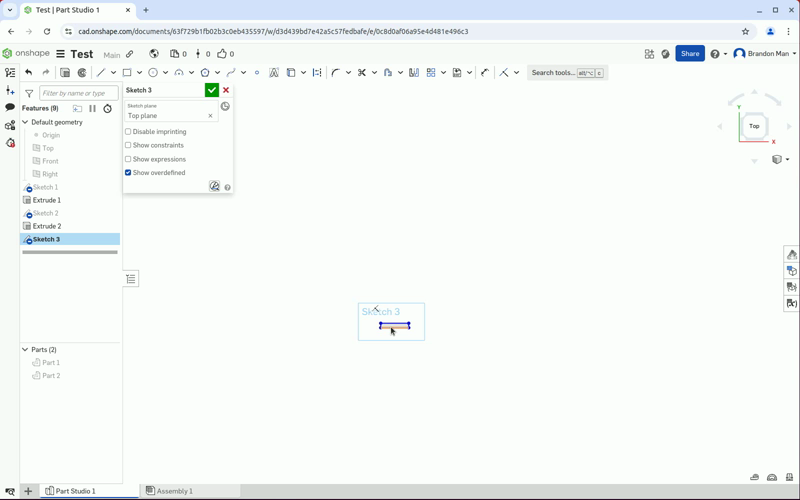
scroll(6)
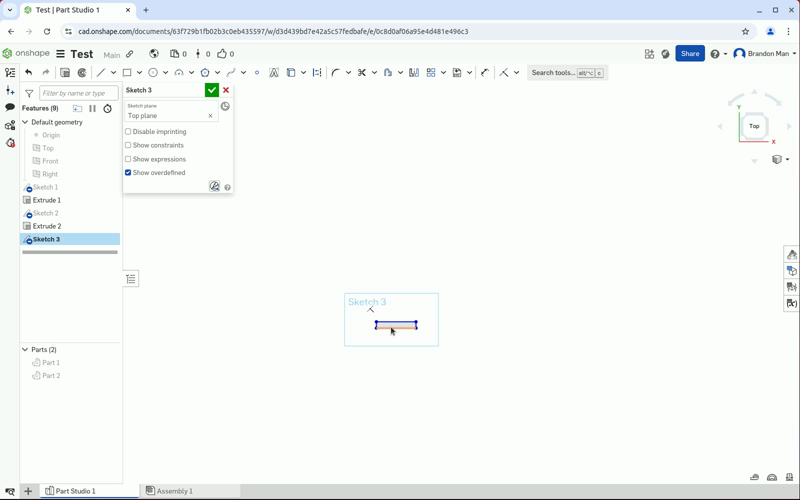
scroll(6)
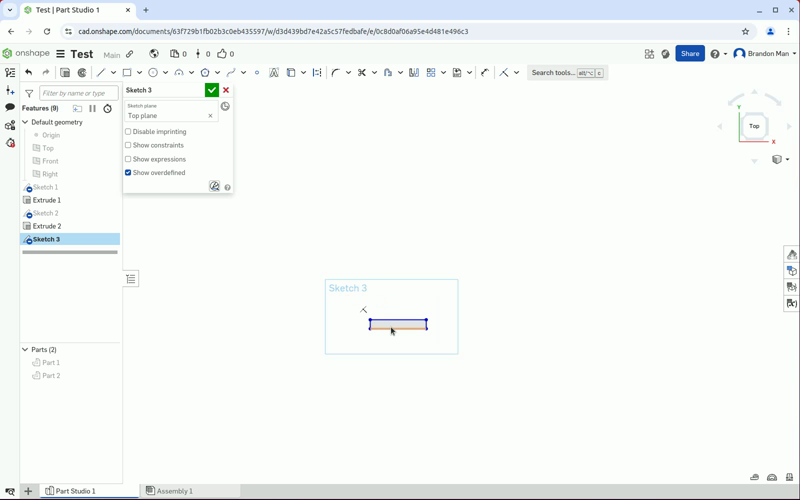
scroll(6)
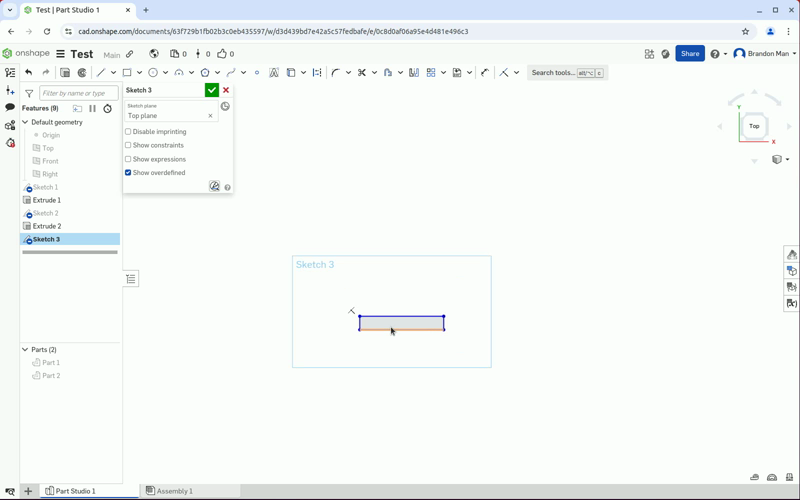
scroll(6)
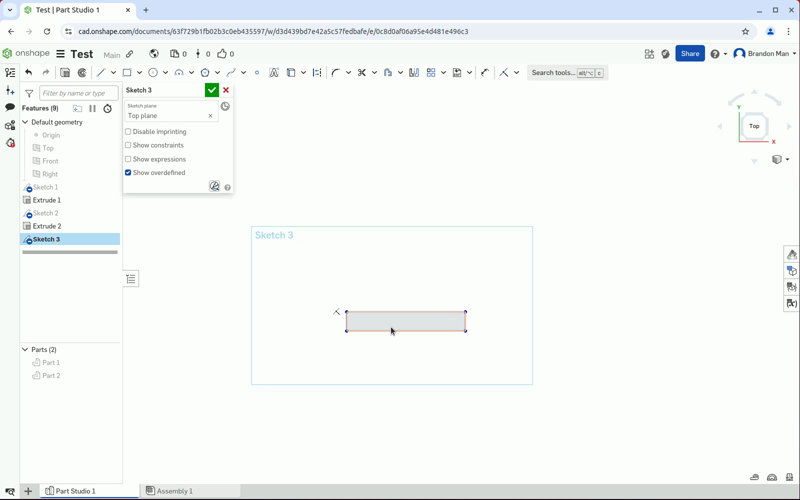
scroll(6)
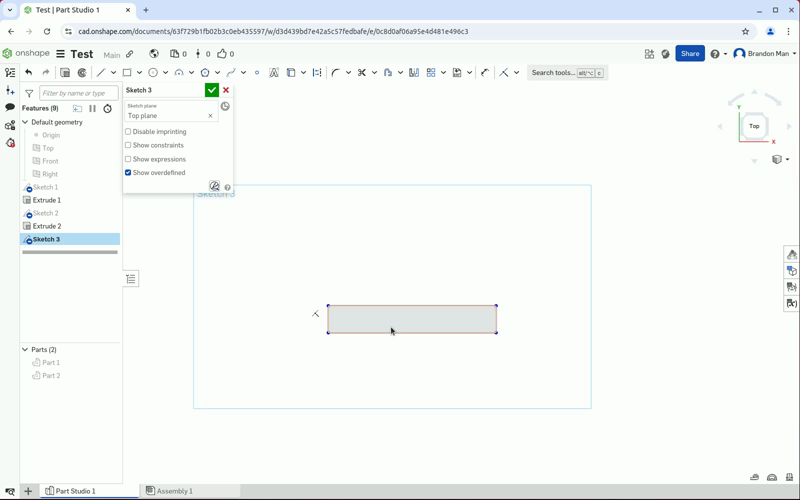
scroll(6)
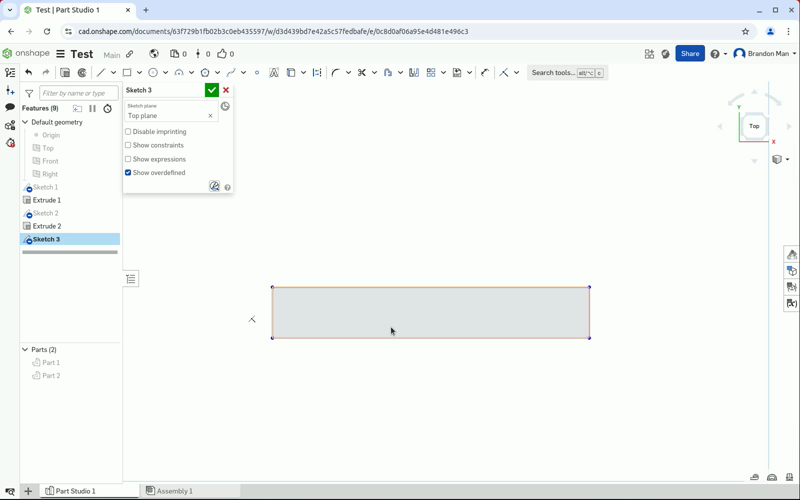
click(391, 326)
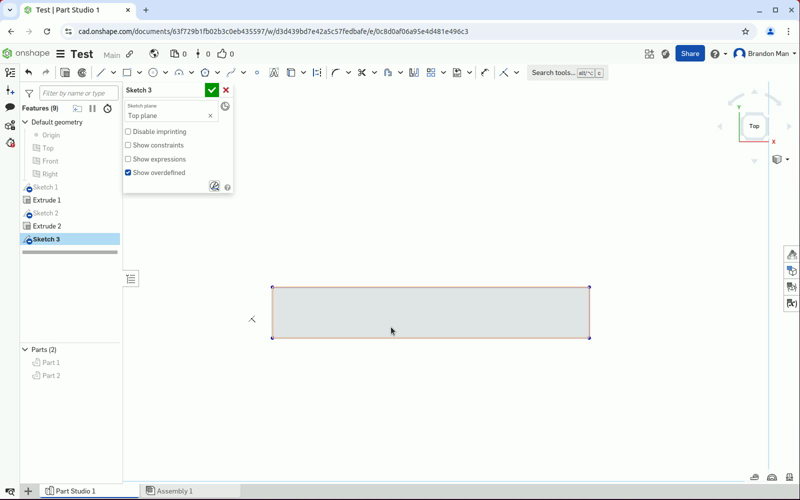
scroll(-6)
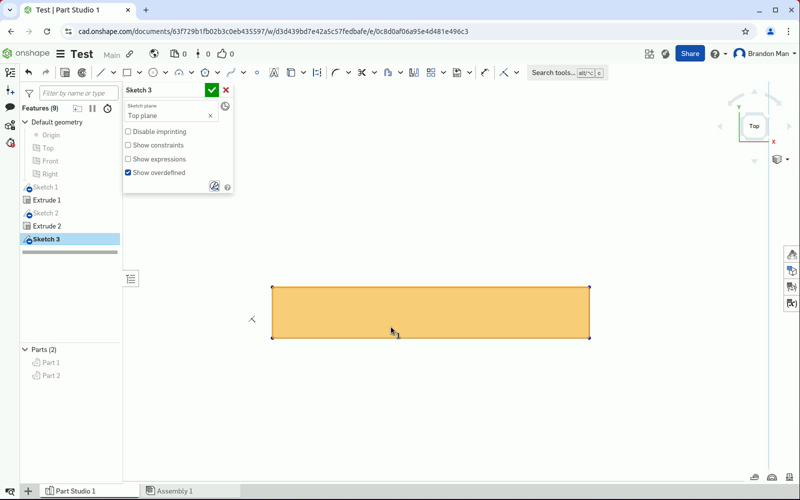
scroll(-6)
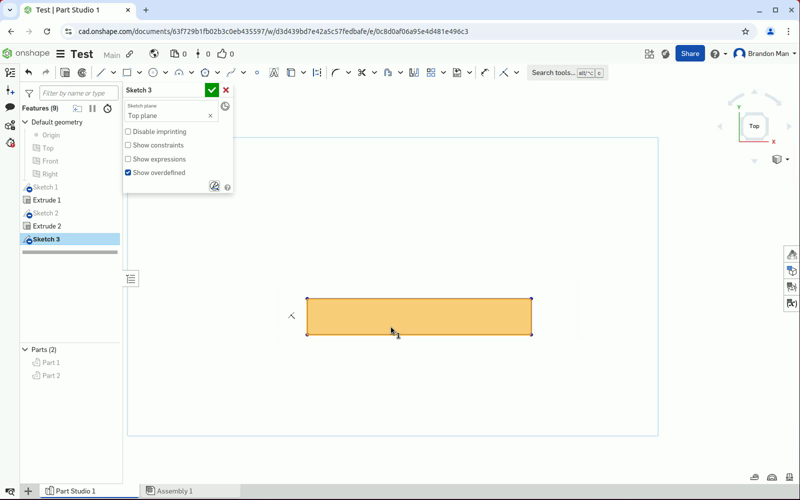
scroll(-6)
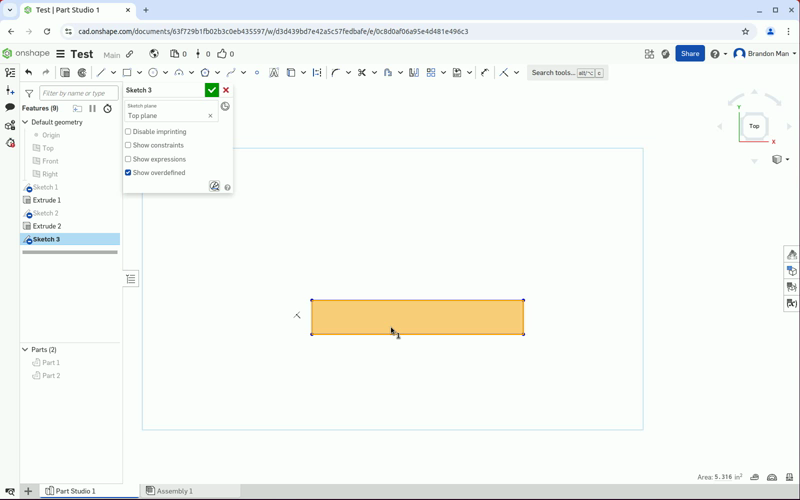
scroll(-6)
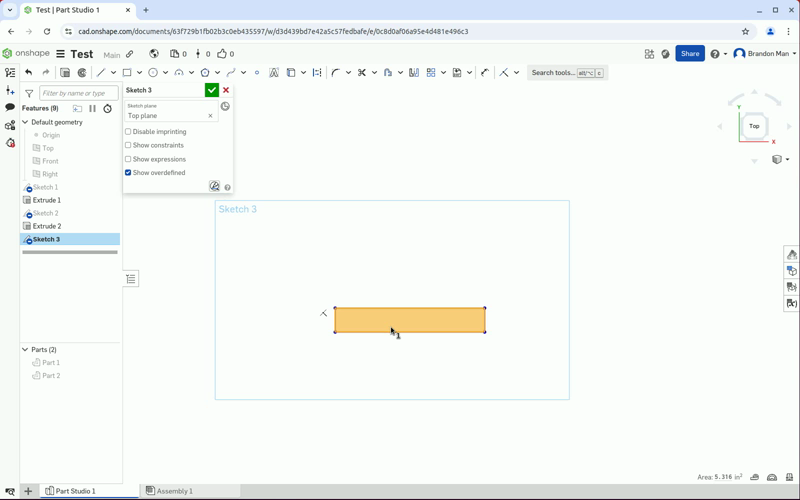
scroll(-6)
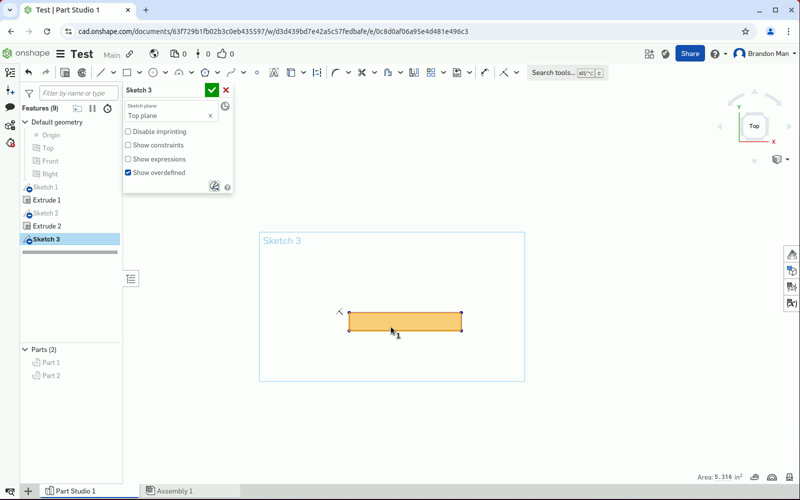
scroll(-6)
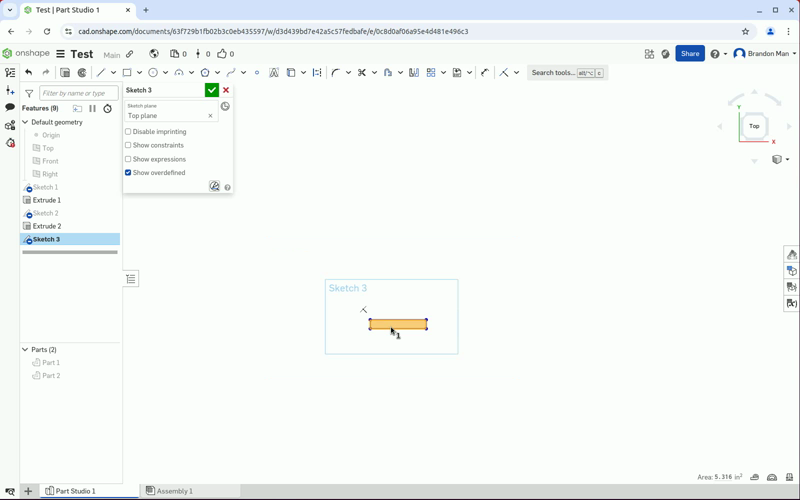
scroll(-6)
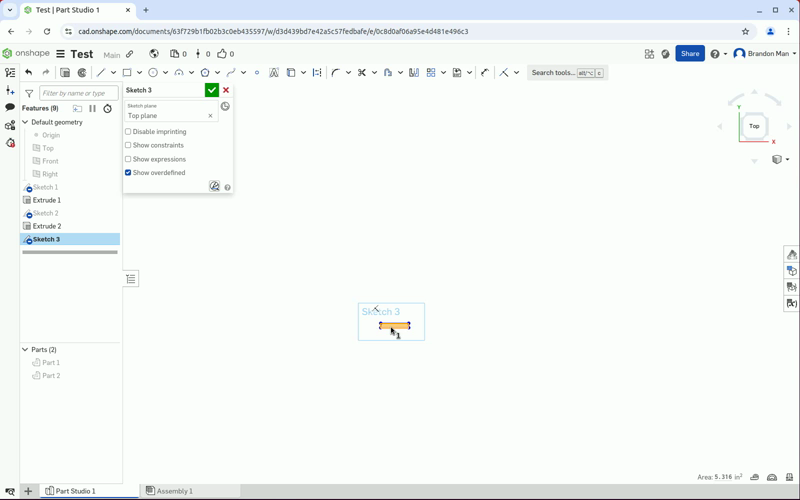
mouse_move(73, 352)
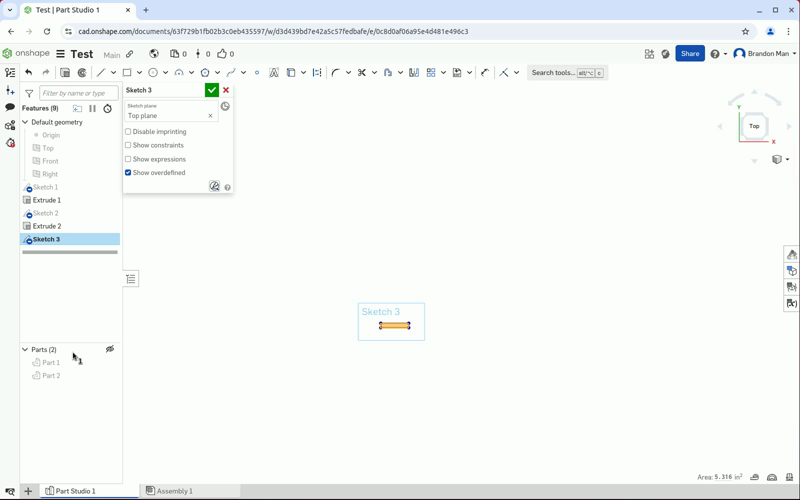
key(shift+y)
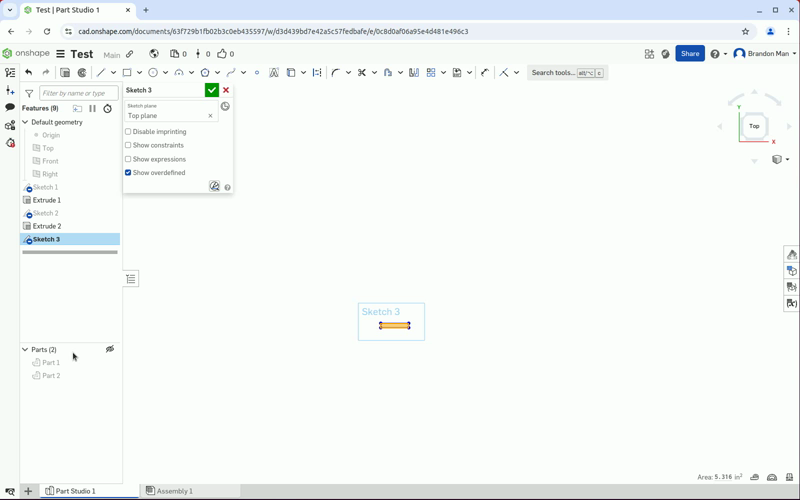
key(shift+e)
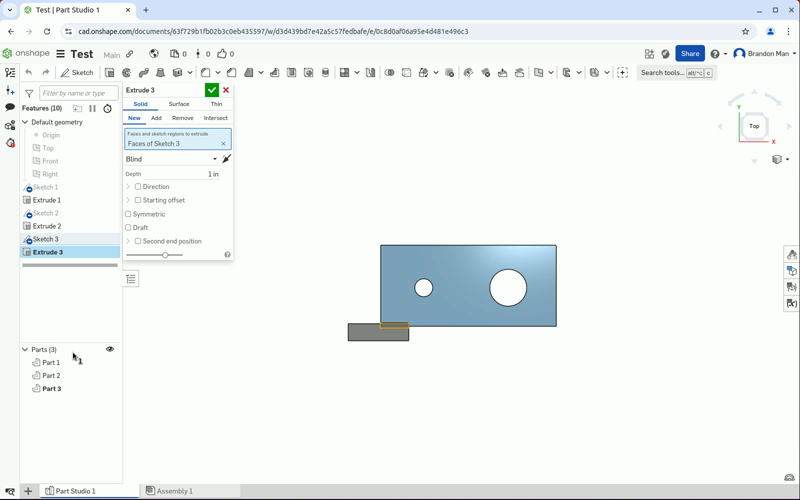
mouse_move(143, 106)
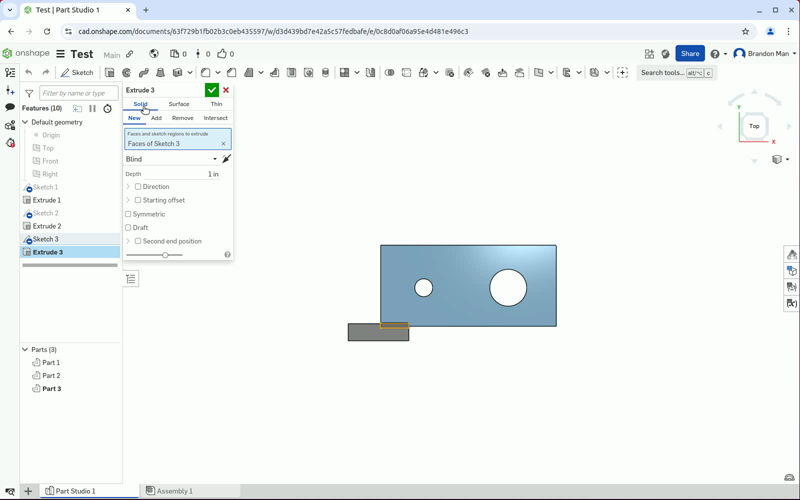
click(143, 106)
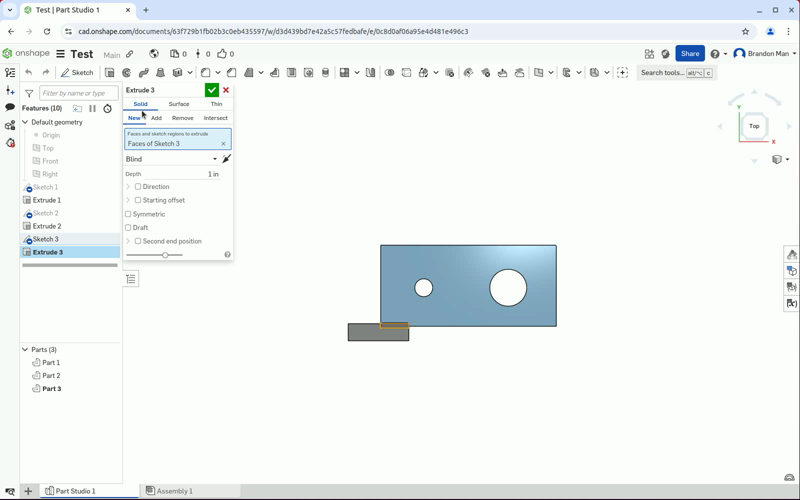
mouse_move(137, 120)
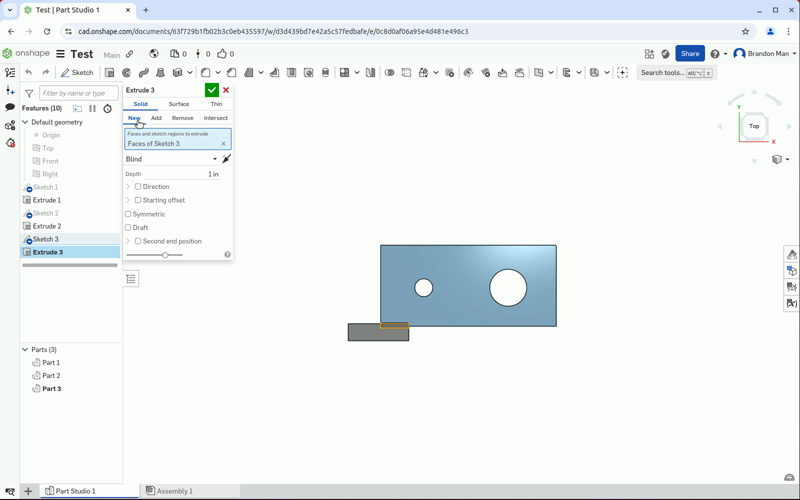
click(137, 120)
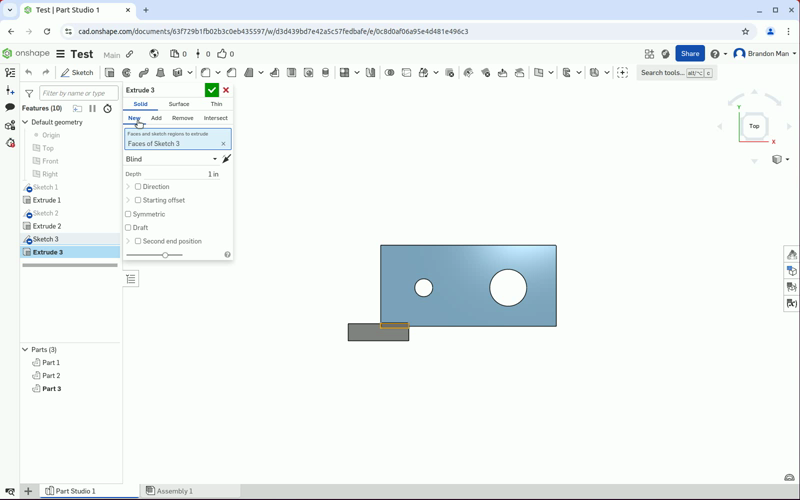
key(tab, 4)
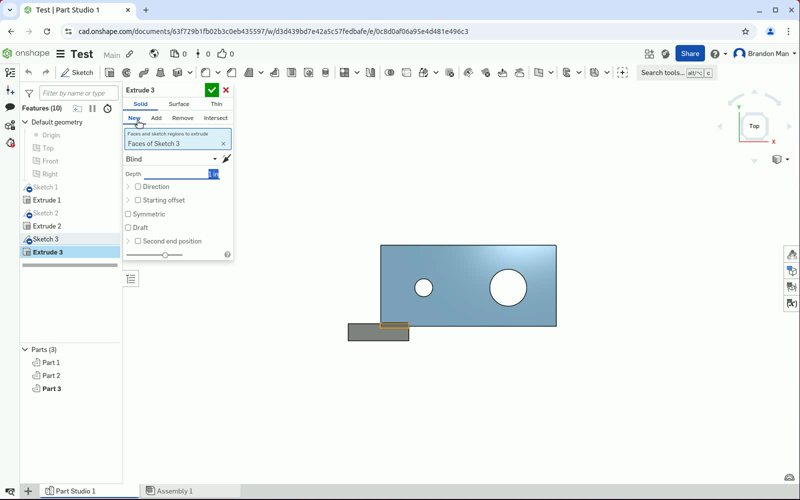
text(16.609)
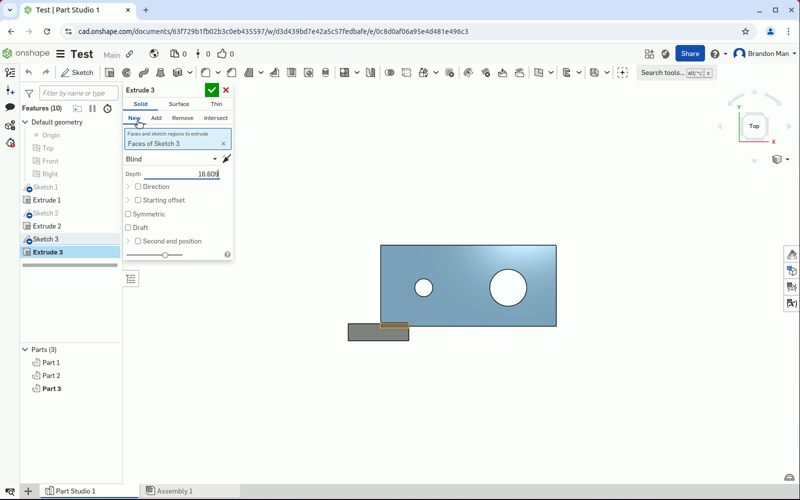
key(enter)
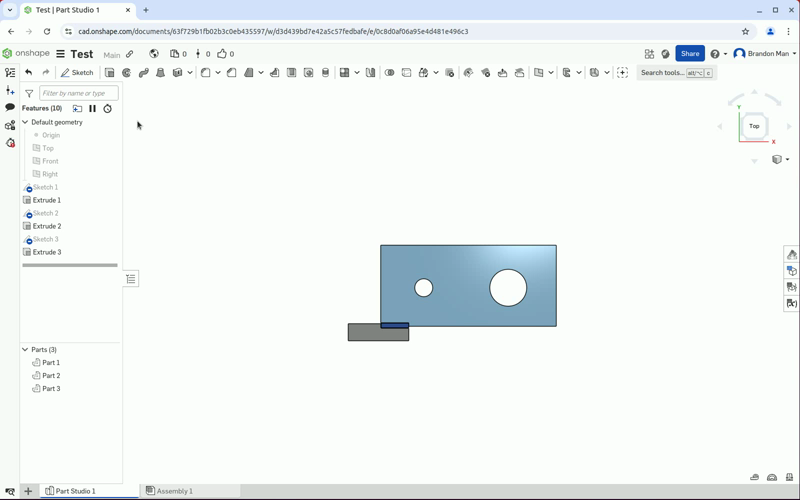
key(shift+h)
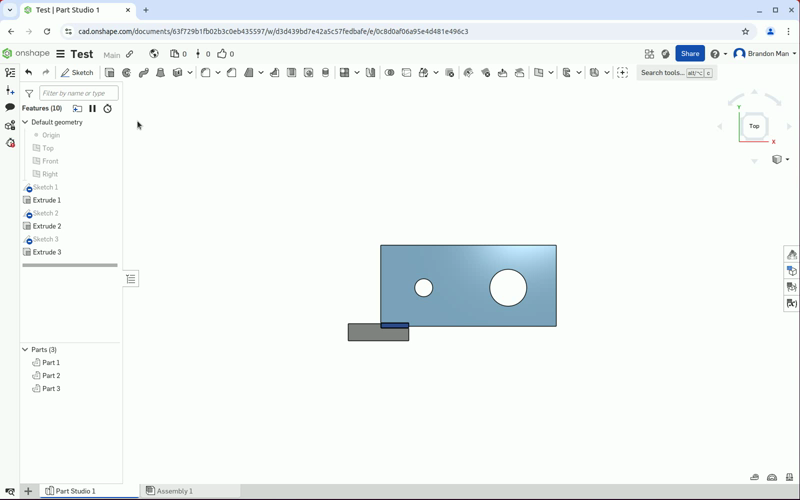
key(shift+h)
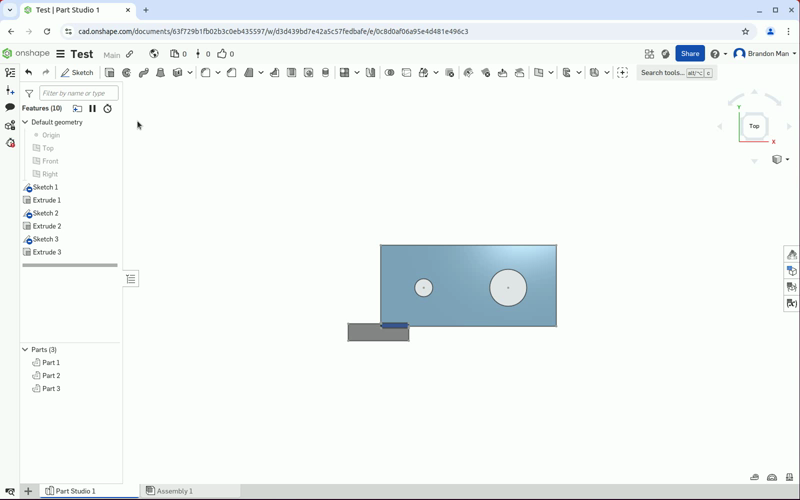
key(shift+7)
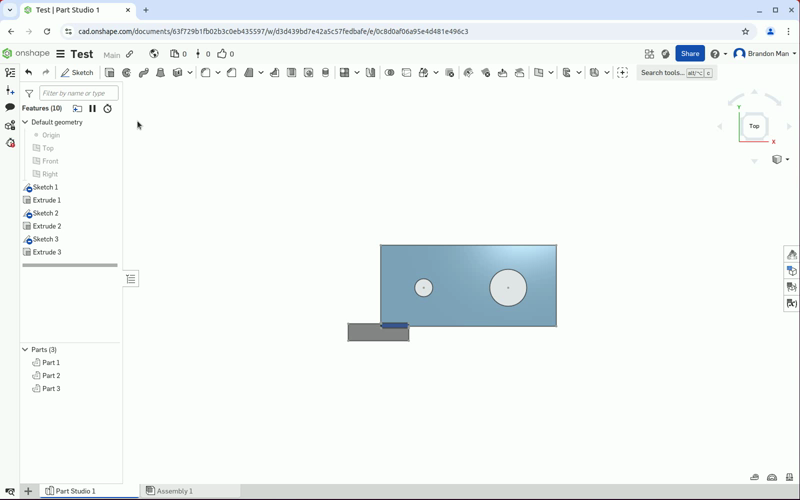
key(up, 3)
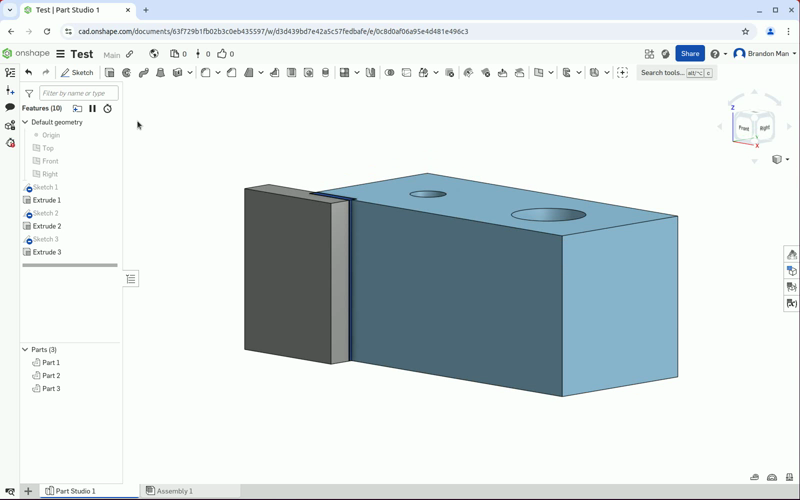
key(left, 3)
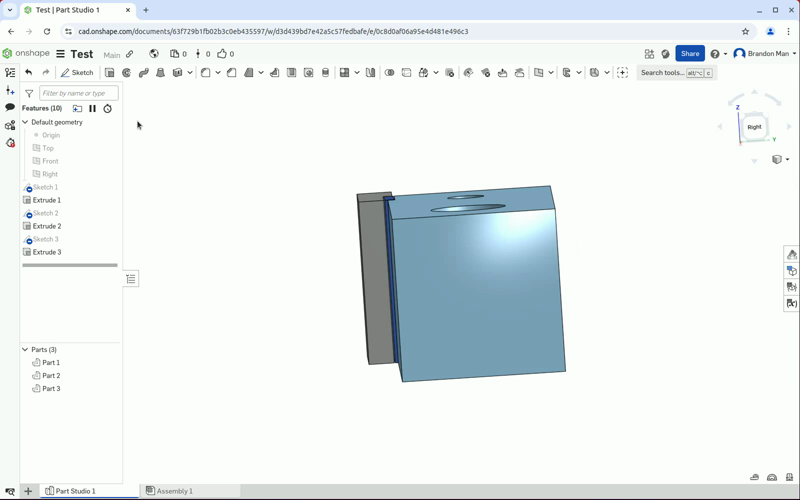
key(right, 3)
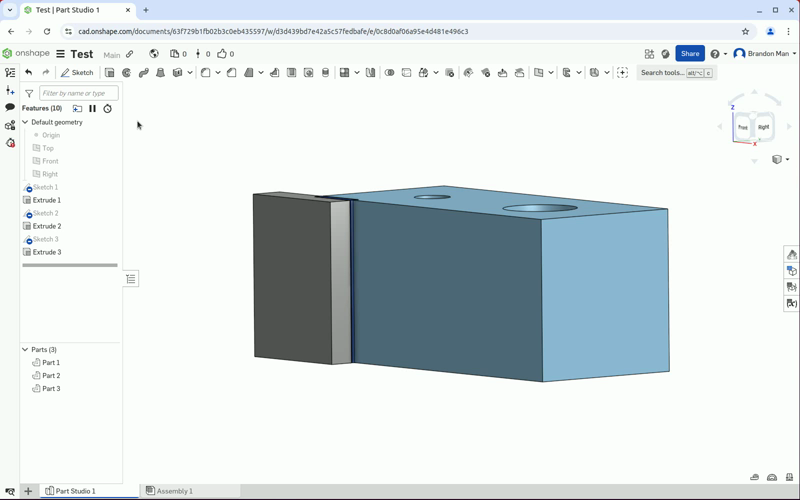
key(down, 3)
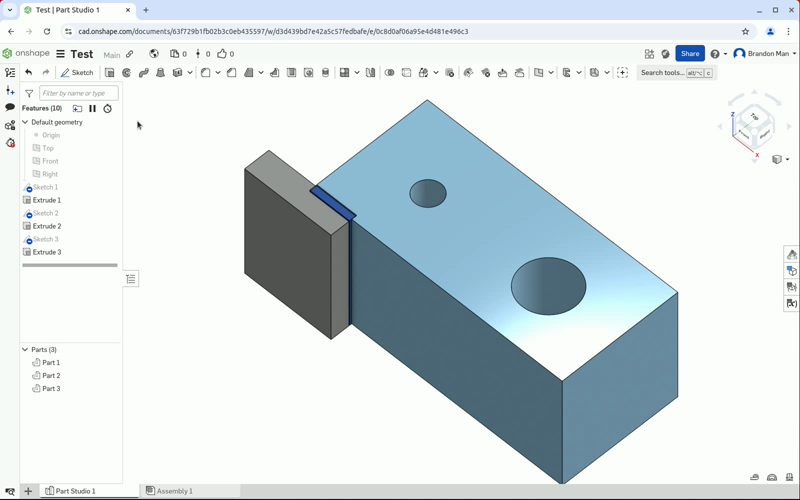
mouse_move(73, 189)
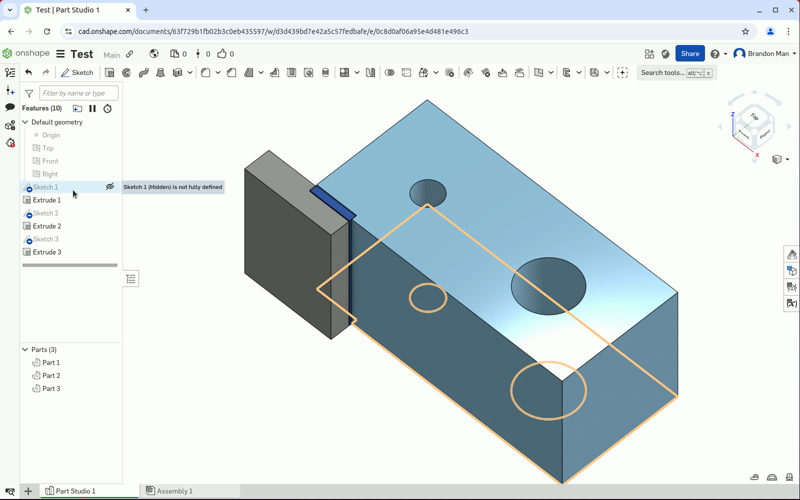
click(73, 189)